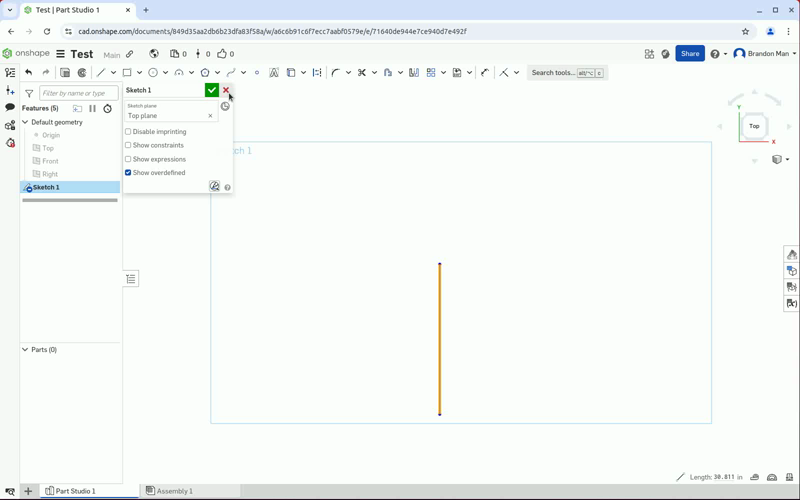
key(shift+h)
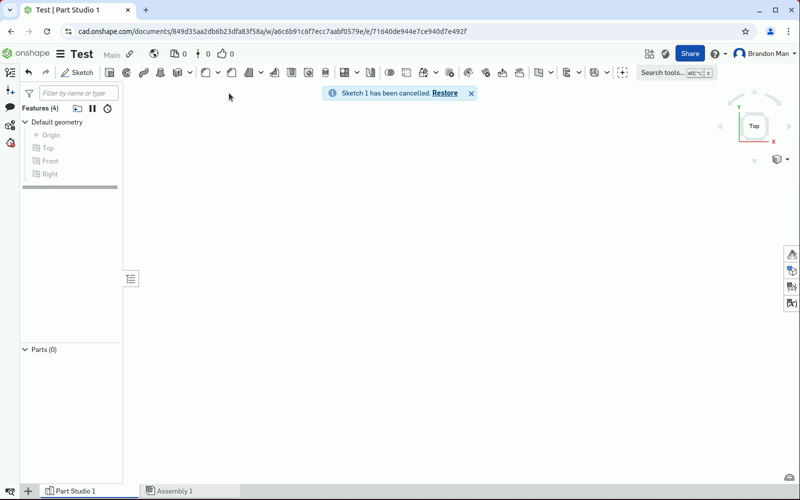
mouse_move(73, 352)
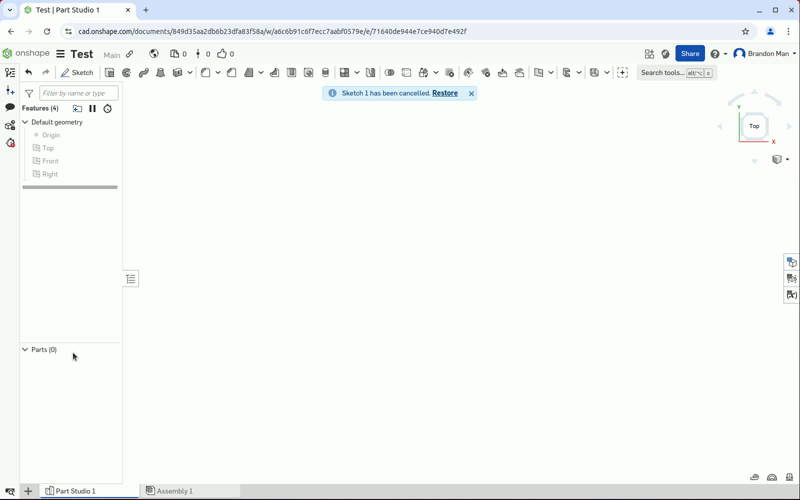
key(y)
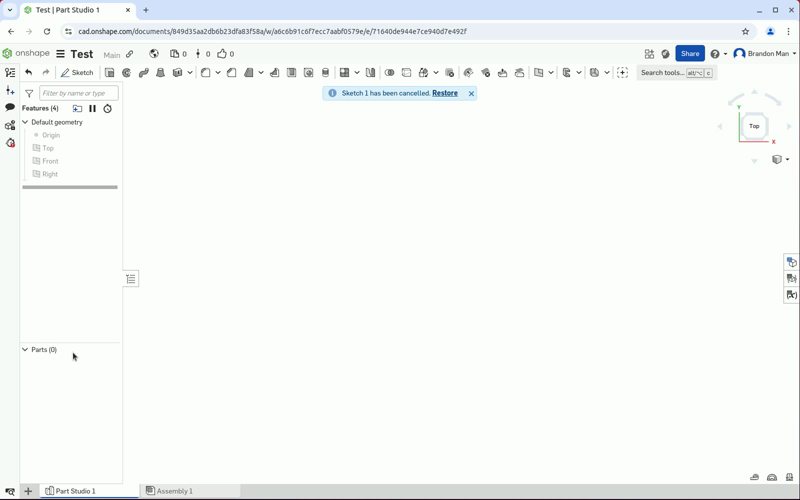
key(shift+p)
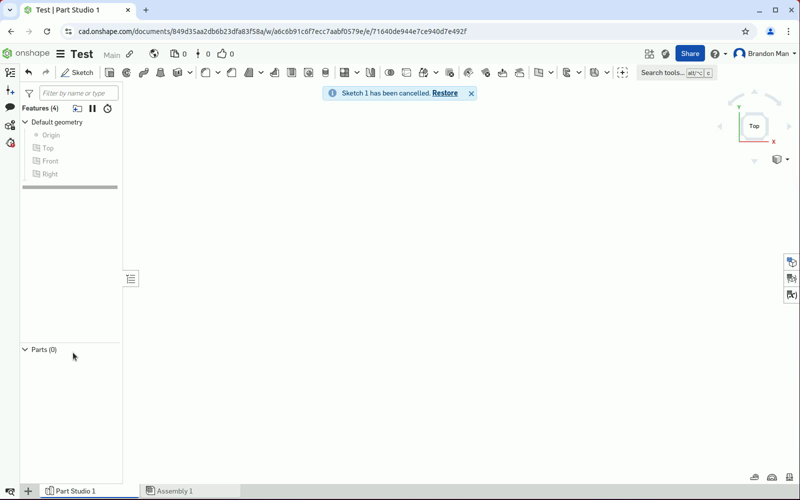
key(space)
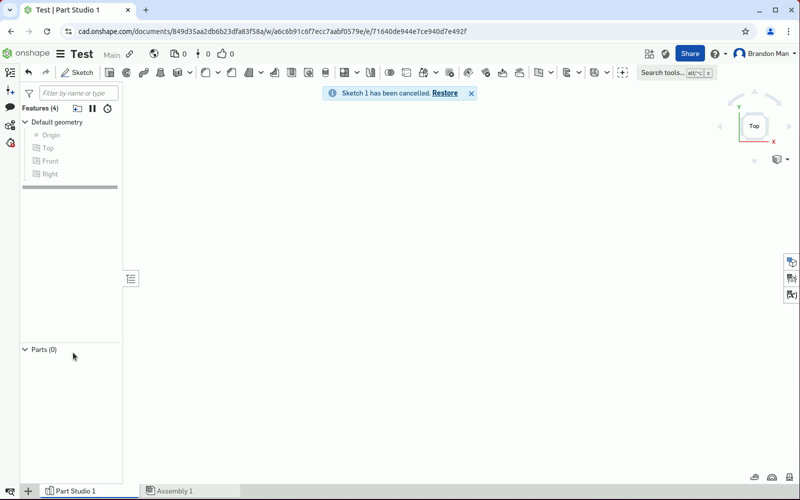
key_down(shift)
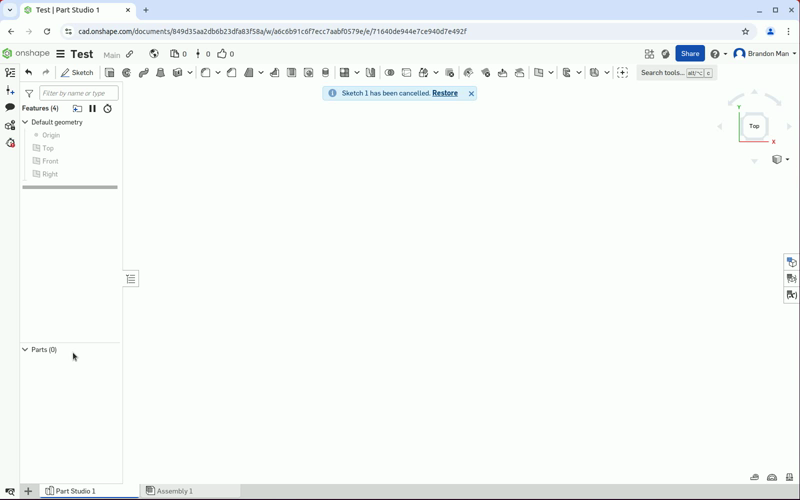
key(up)
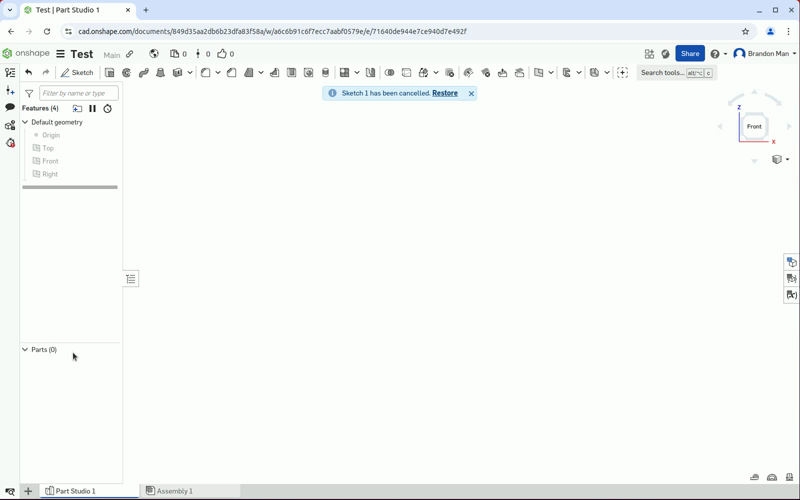
key_up(shift)
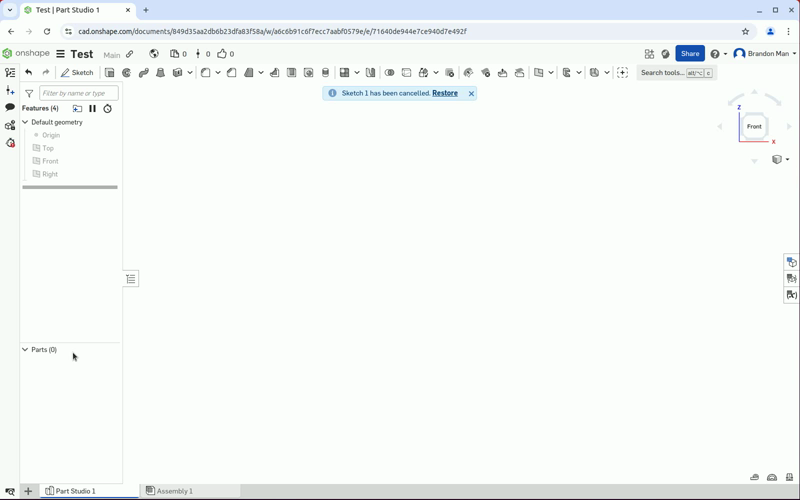
mouse_move(73, 352)
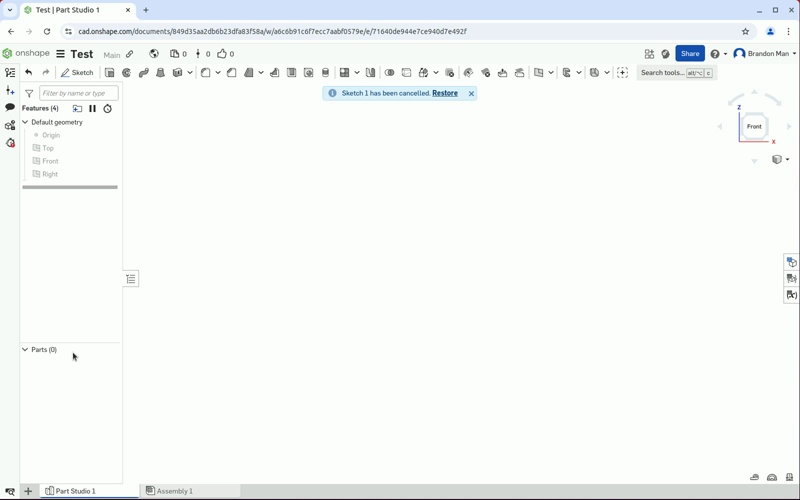
key(shift+y)
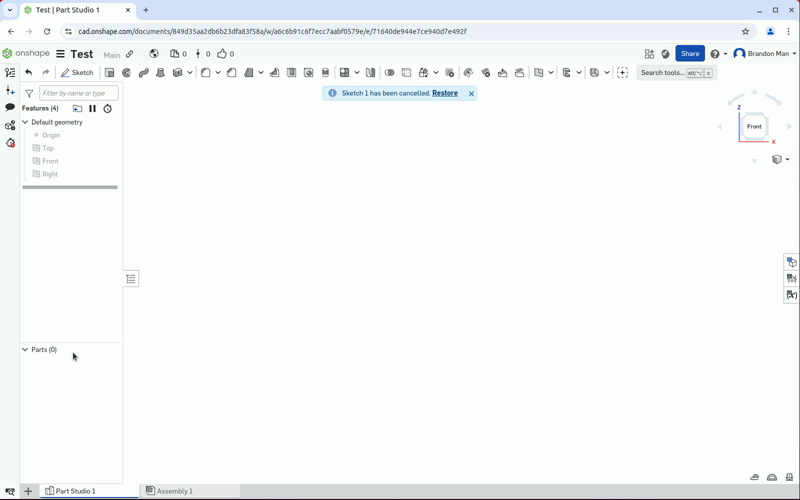
key(shift+s)
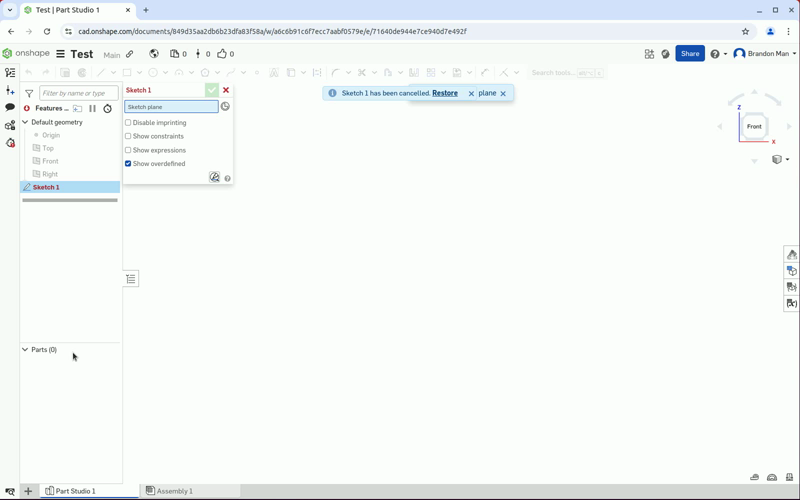
mouse_move(73, 163)
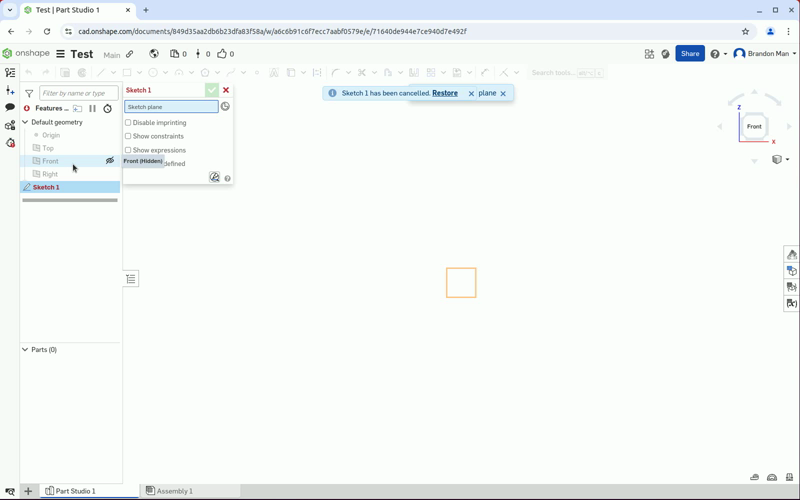
click(73, 163)
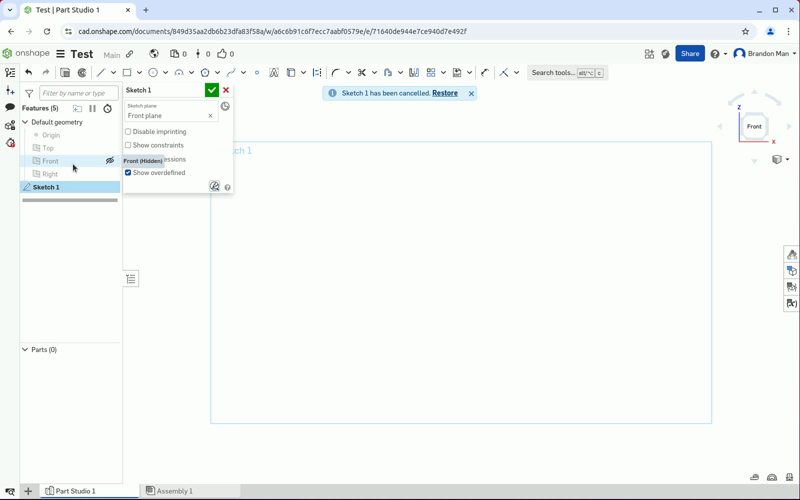
mouse_move(73, 352)
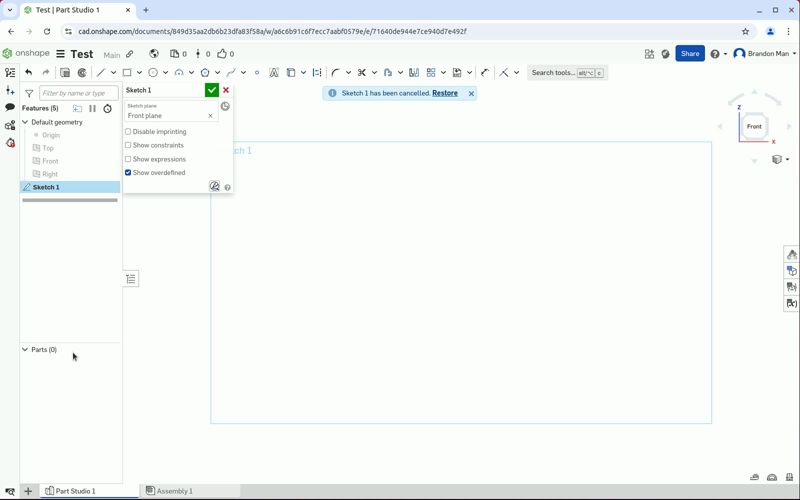
key(y)
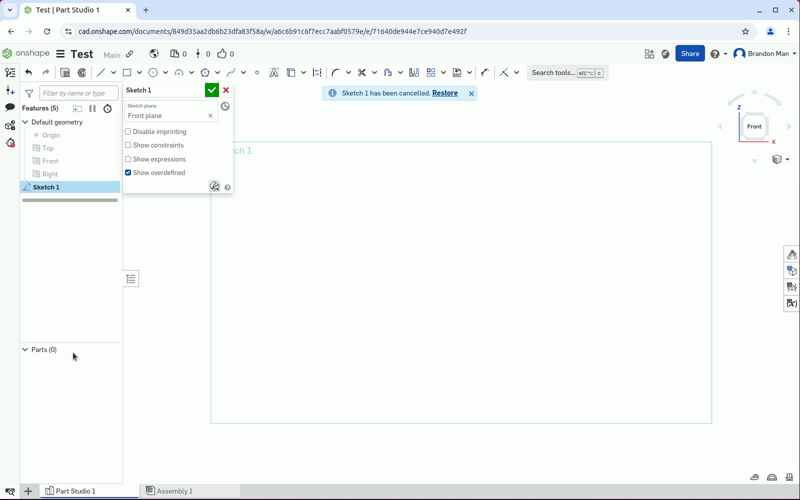
key(l)
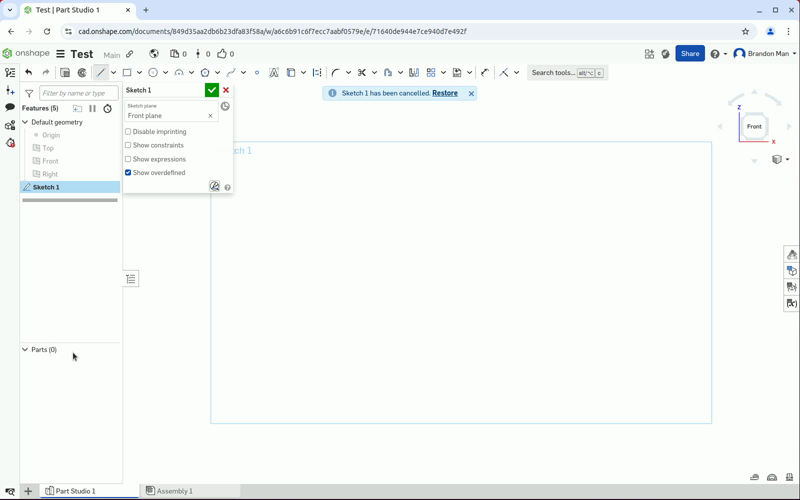
key_down(shift)
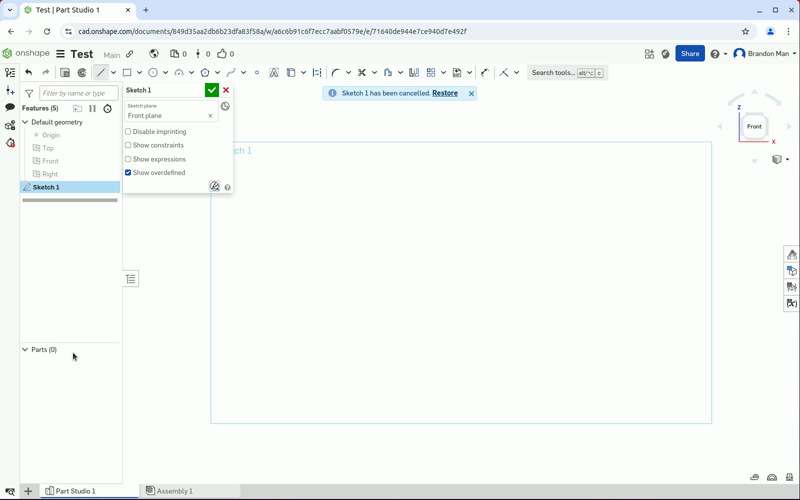
mouse_move(460, 287)
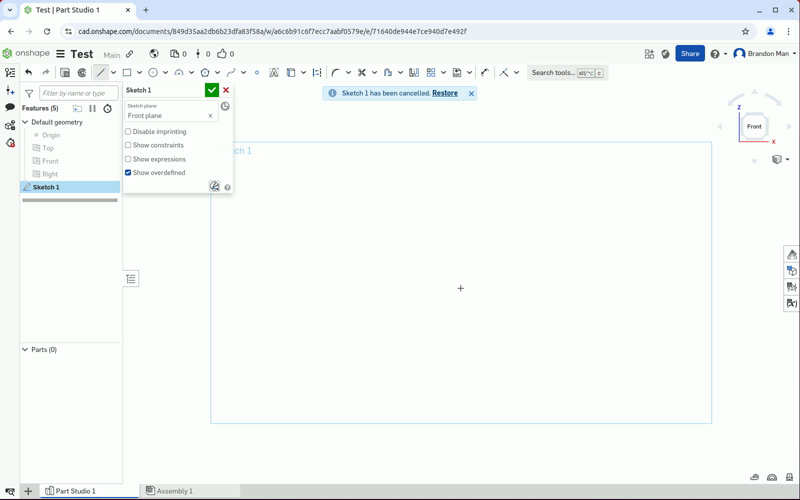
click(460, 287)
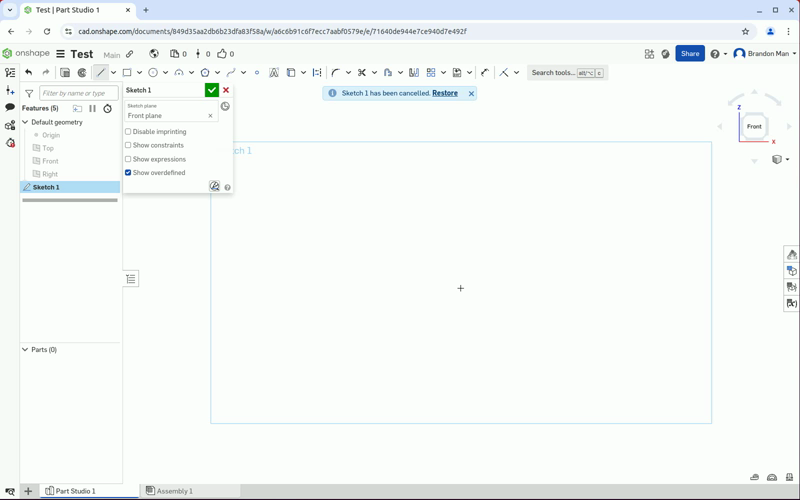
key_up(shift)
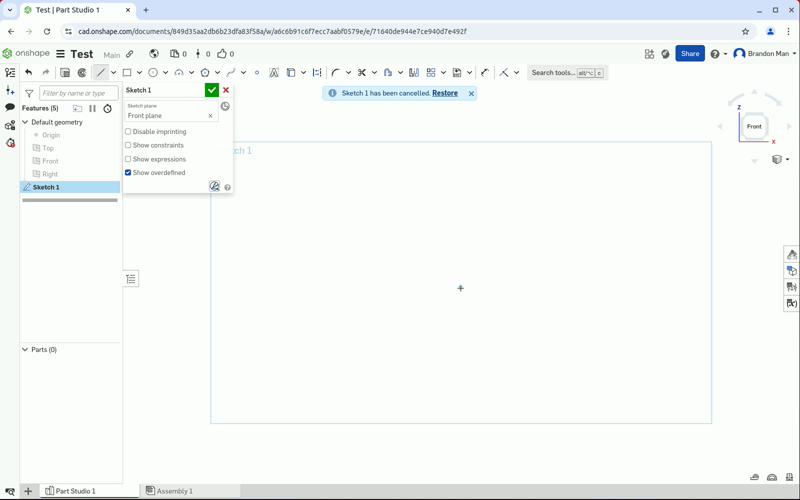
key_down(shift)
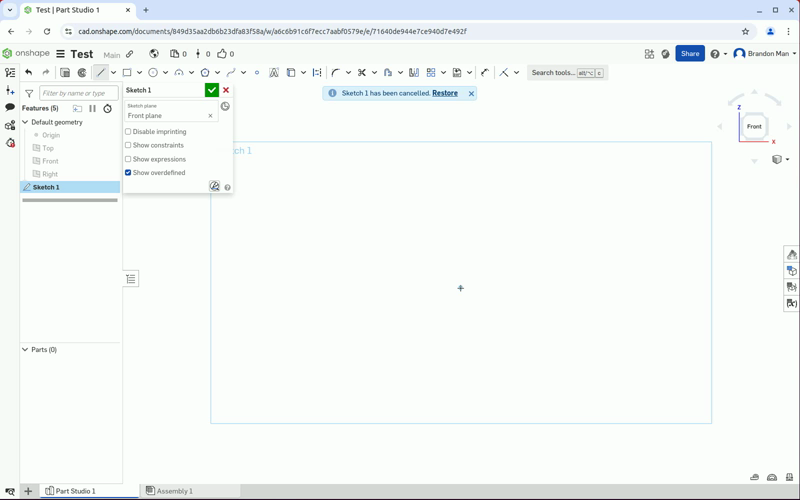
mouse_move(490, 287)
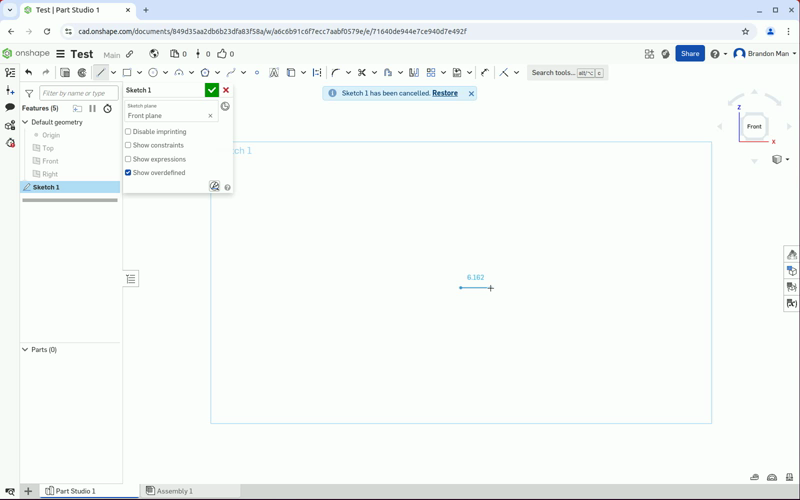
mouse_move(466, 287)
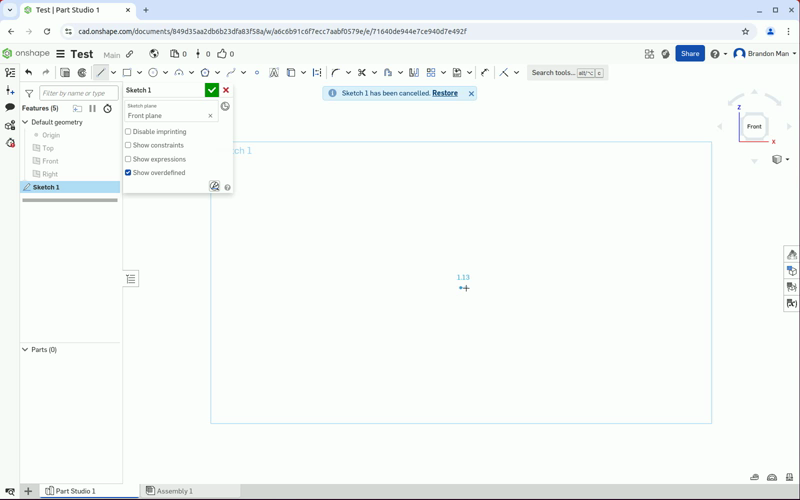
scroll(6)
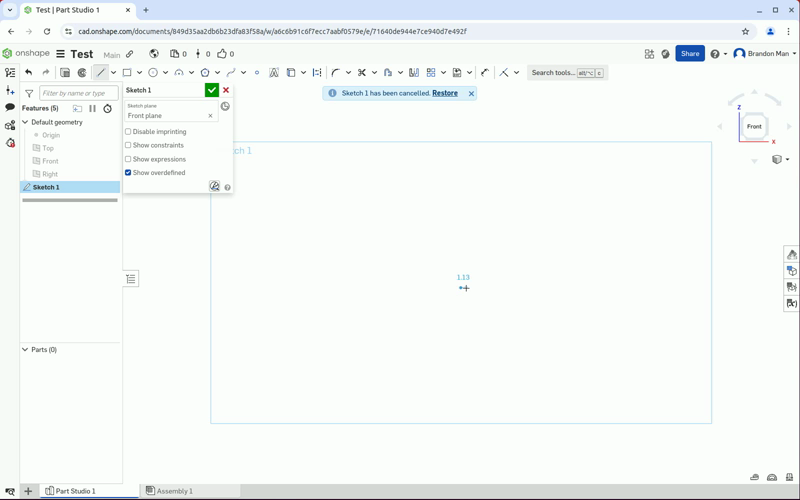
scroll(6)
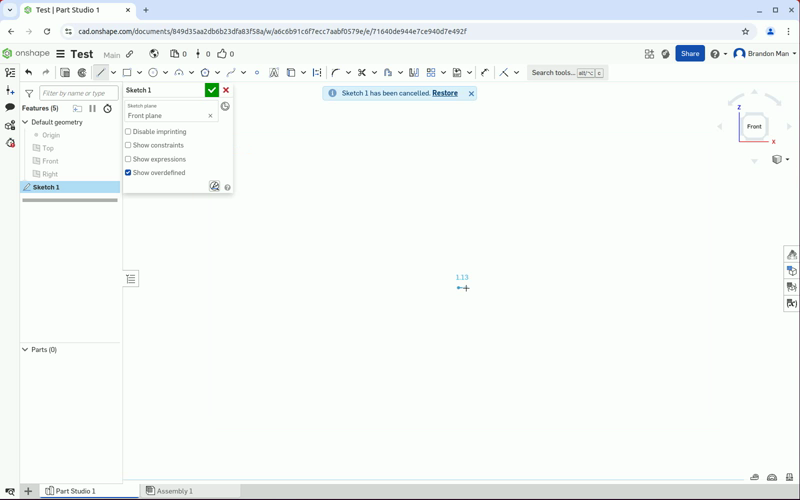
scroll(6)
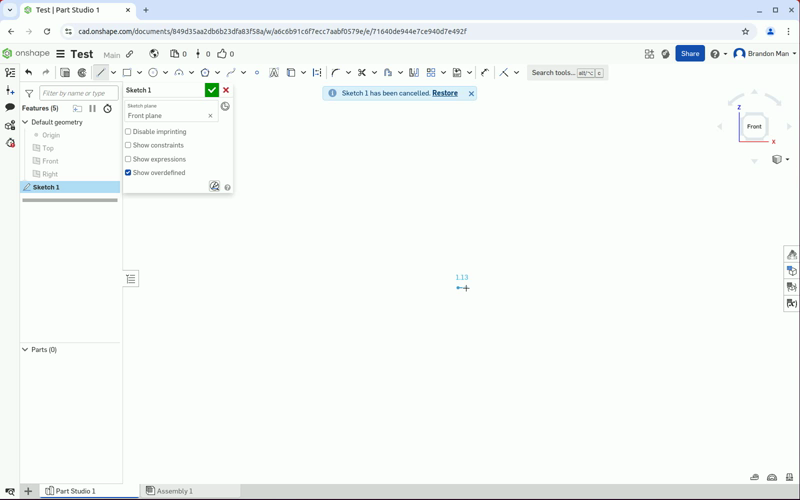
scroll(6)
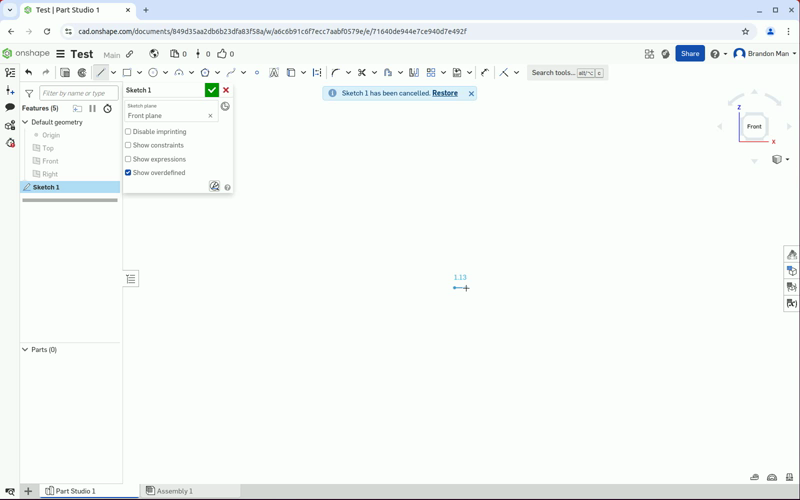
scroll(6)
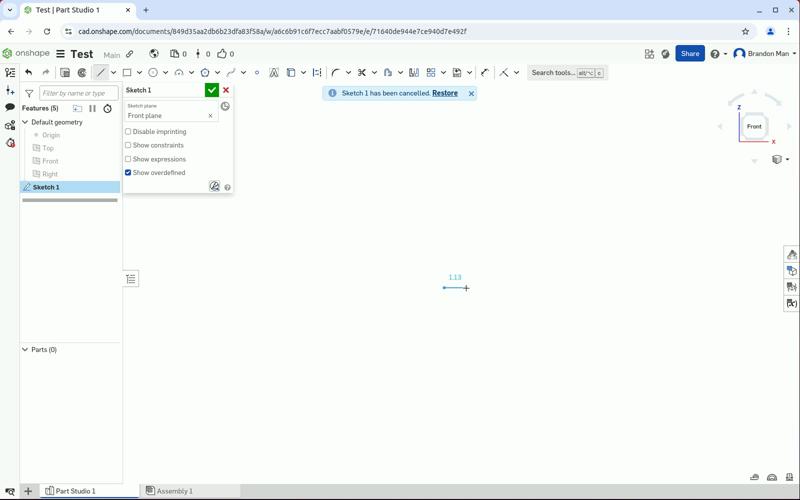
scroll(6)
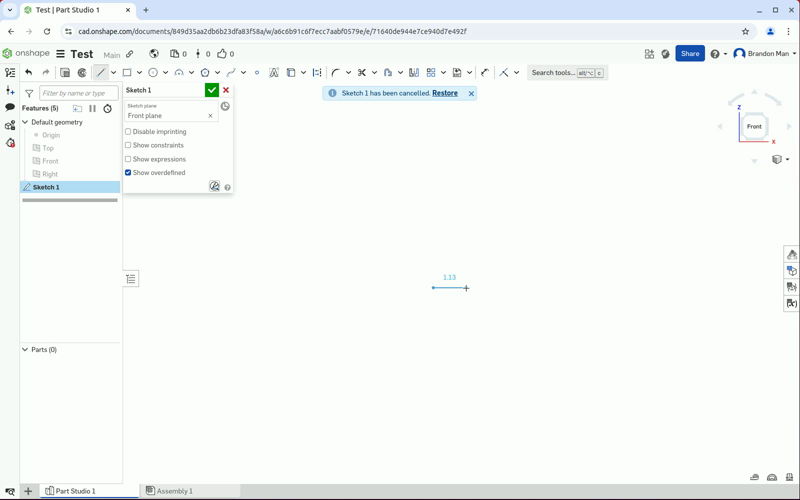
scroll(6)
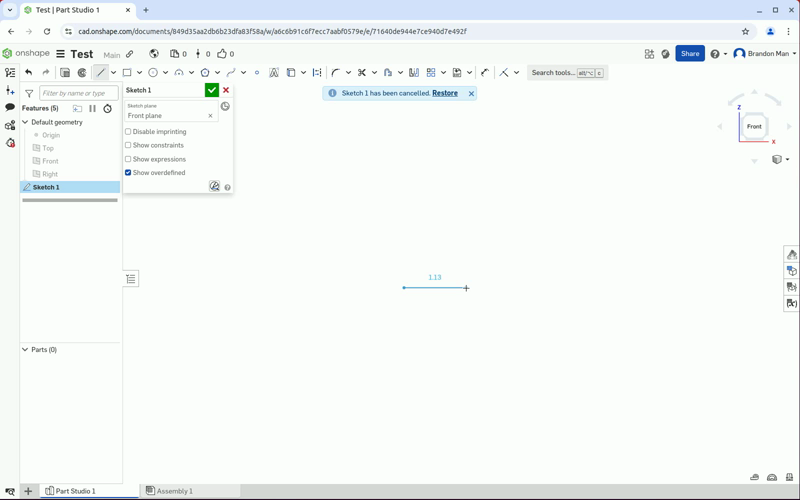
click(466, 287)
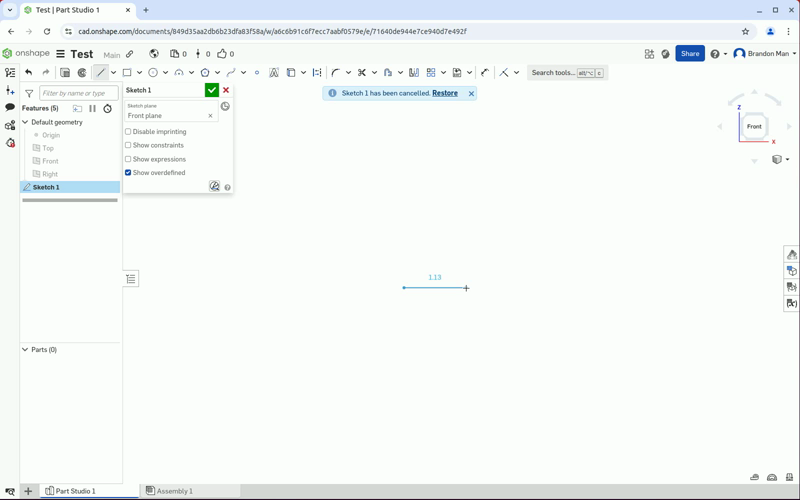
scroll(-6)
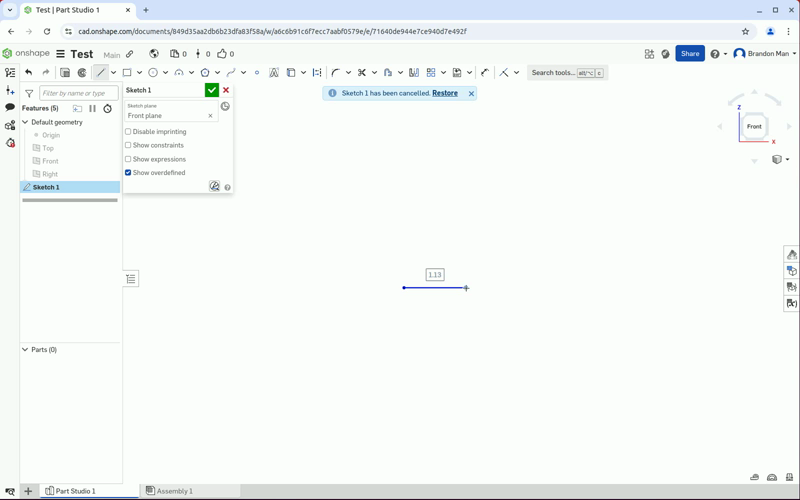
scroll(-6)
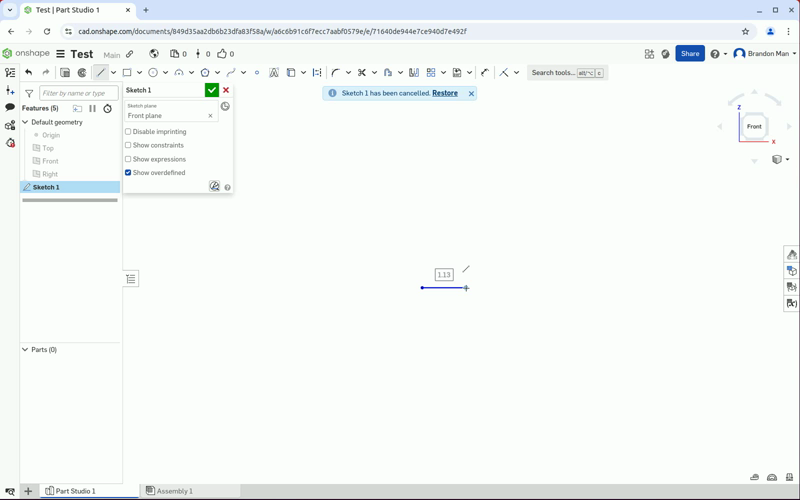
scroll(-6)
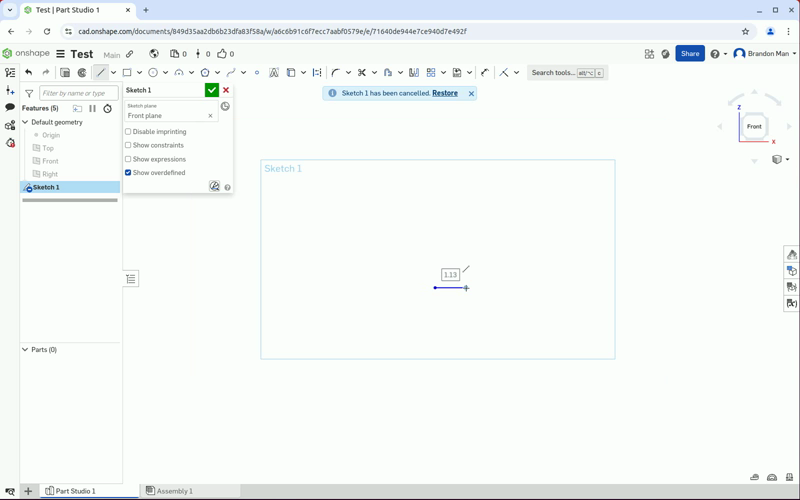
scroll(-6)
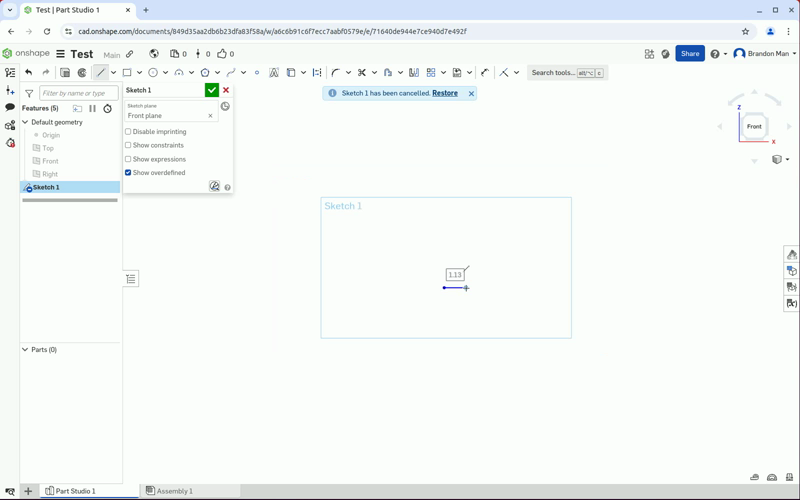
scroll(-6)
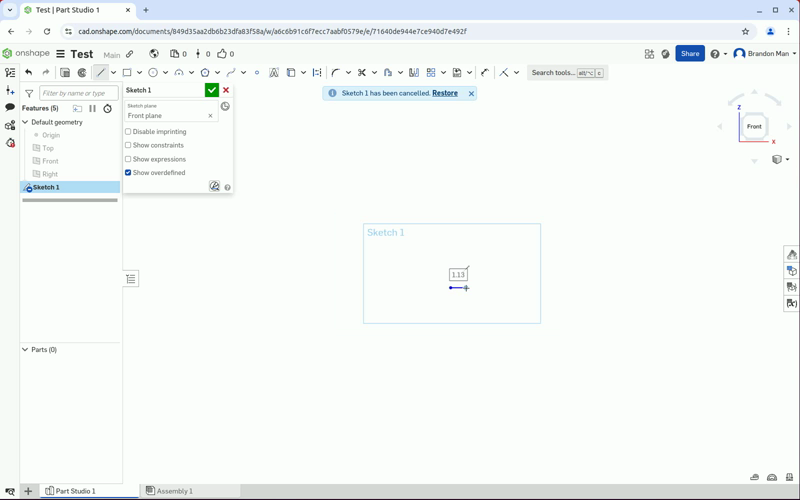
scroll(-6)
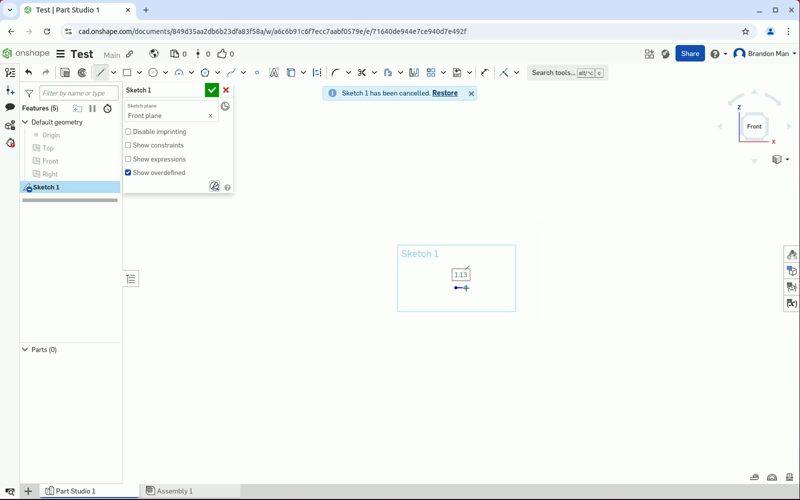
scroll(-6)
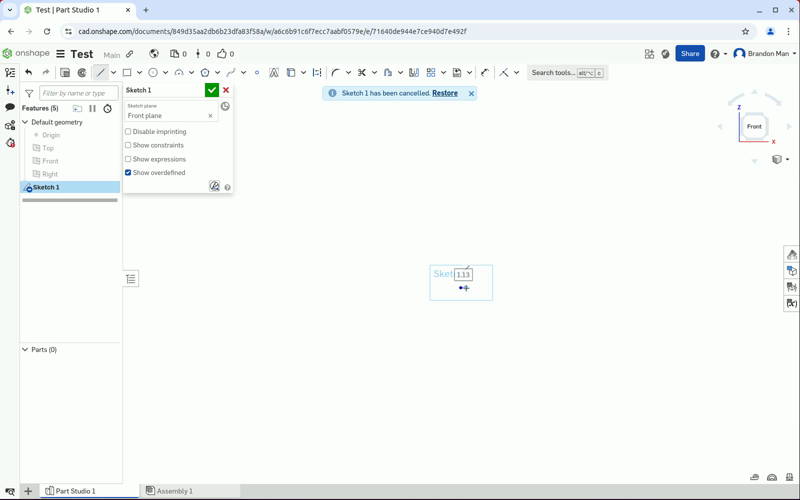
key_up(shift)
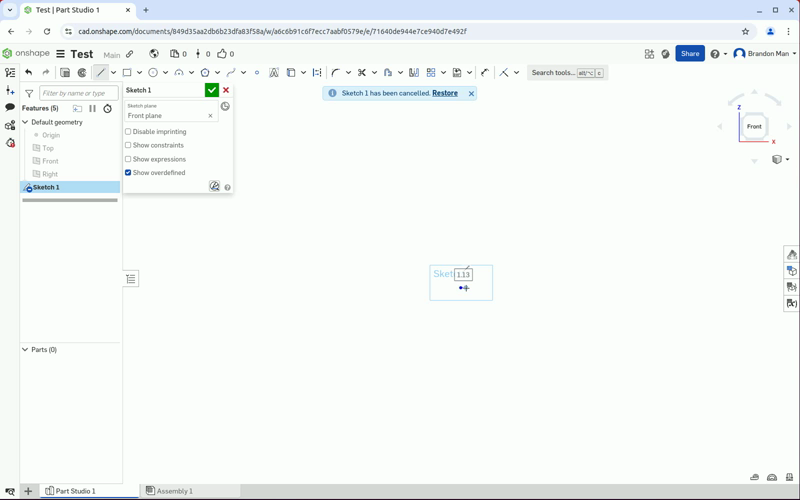
key_down(shift)
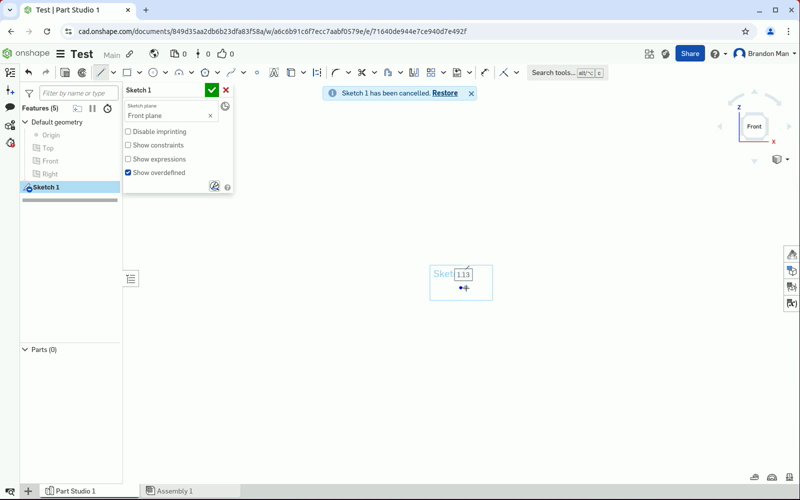
mouse_move(496, 287)
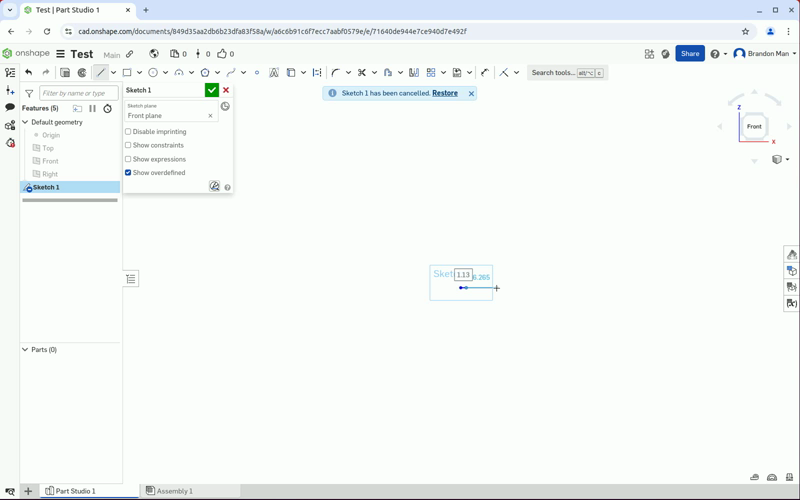
mouse_move(466, 281)
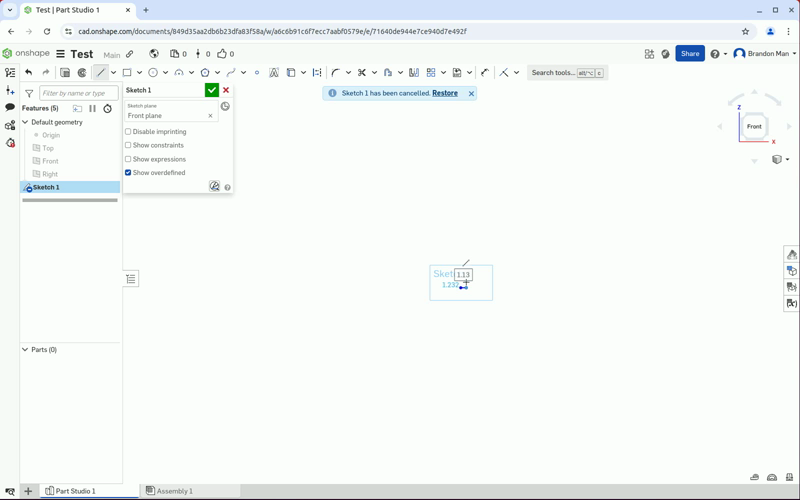
scroll(6)
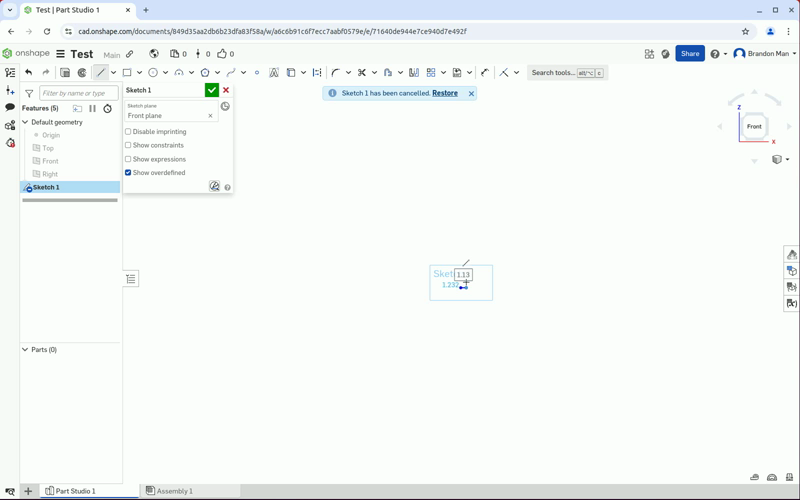
scroll(6)
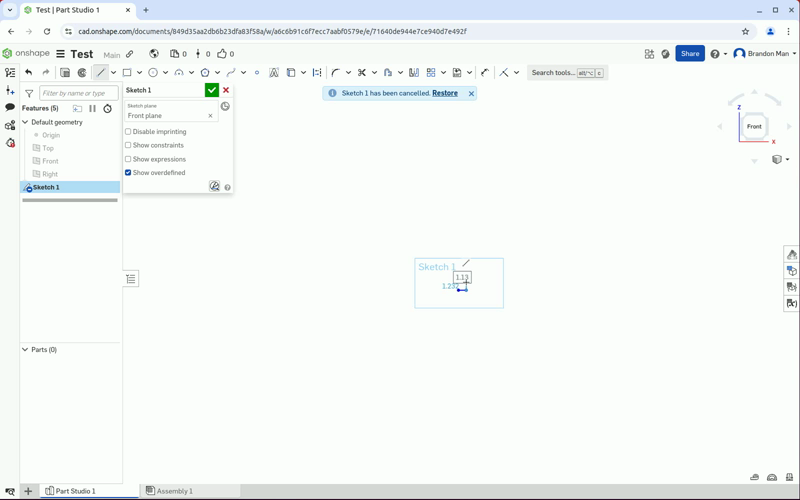
scroll(6)
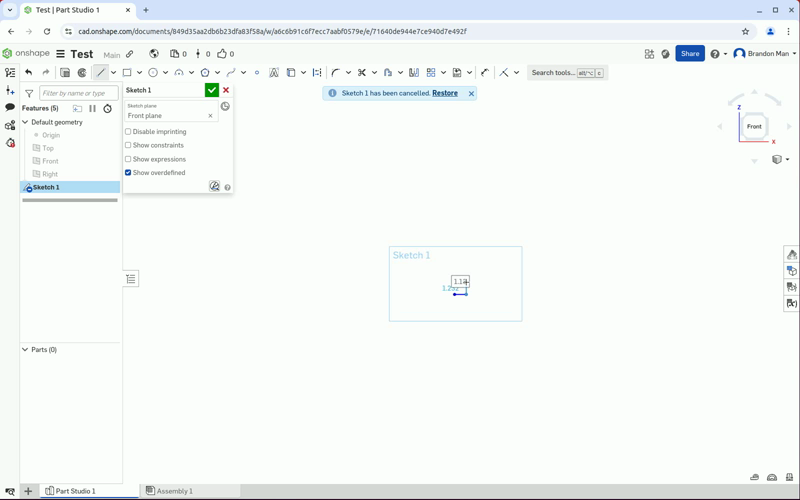
scroll(6)
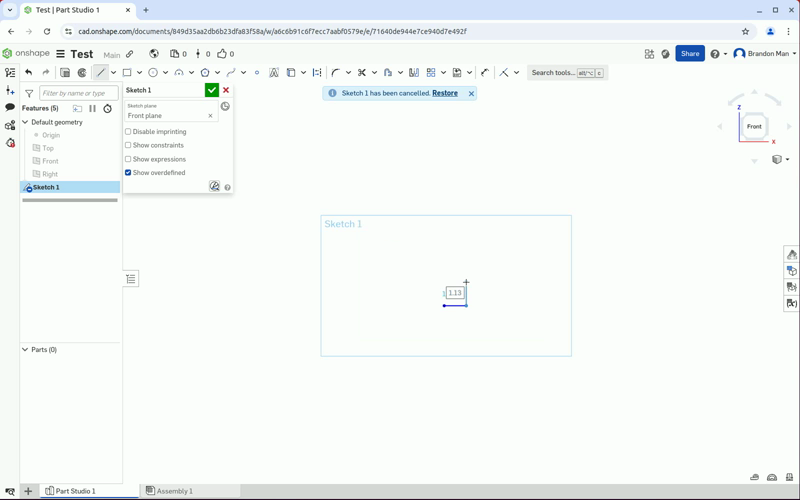
scroll(6)
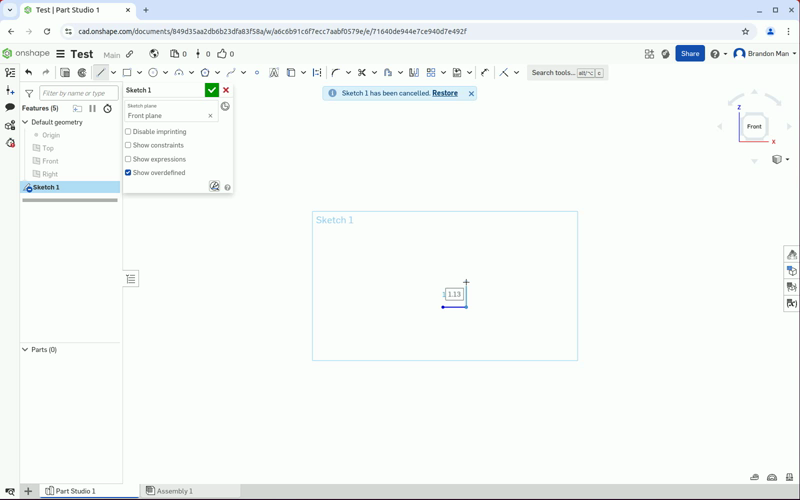
scroll(6)
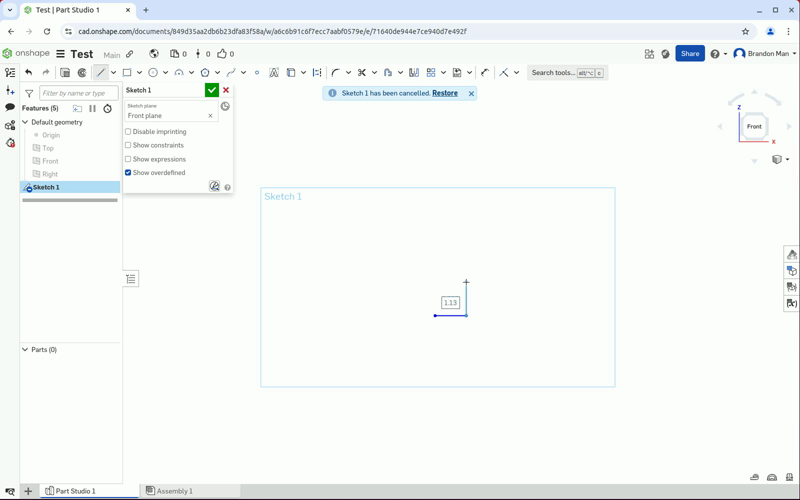
scroll(6)
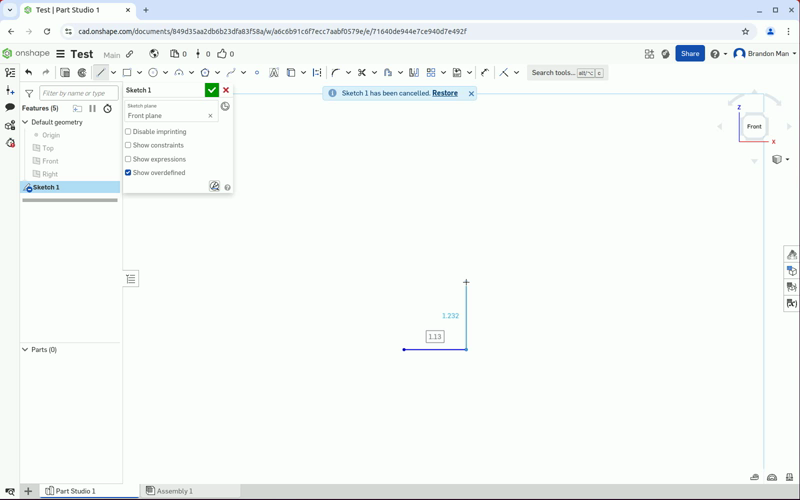
click(466, 281)
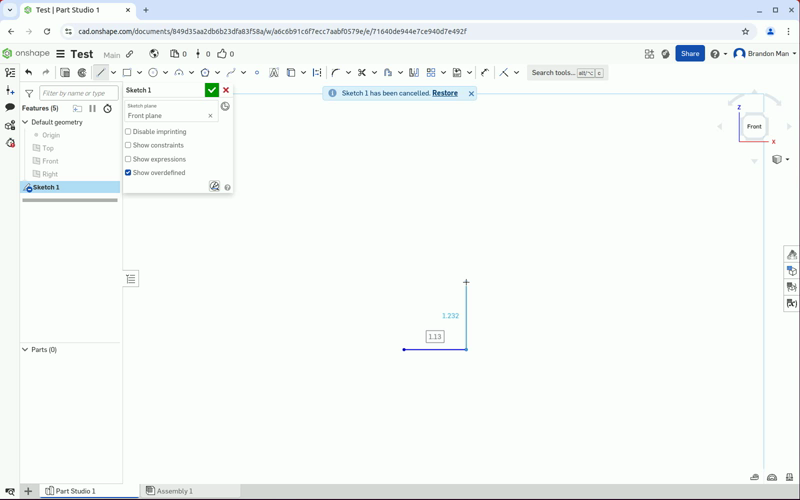
scroll(-6)
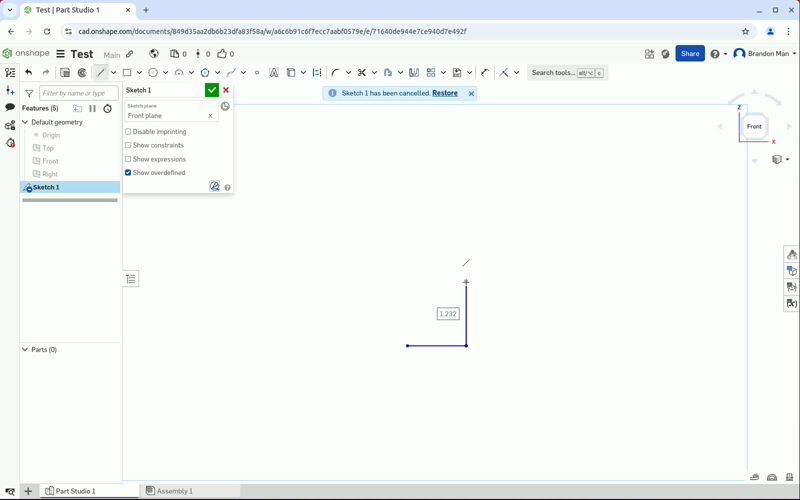
scroll(-6)
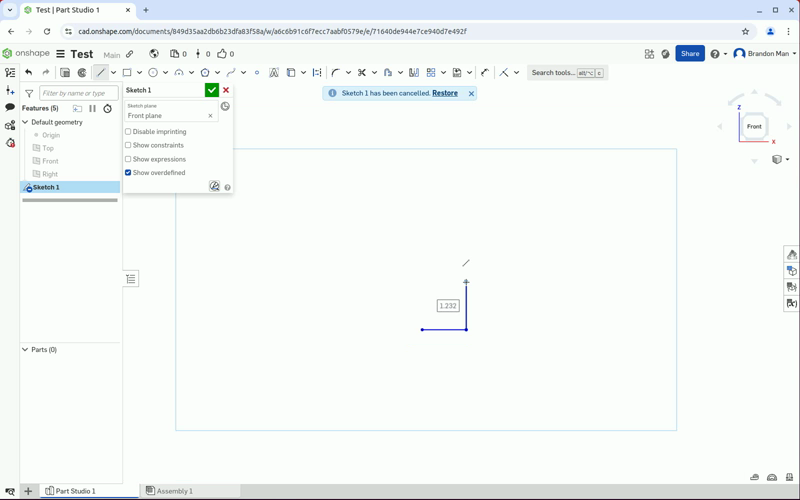
scroll(-6)
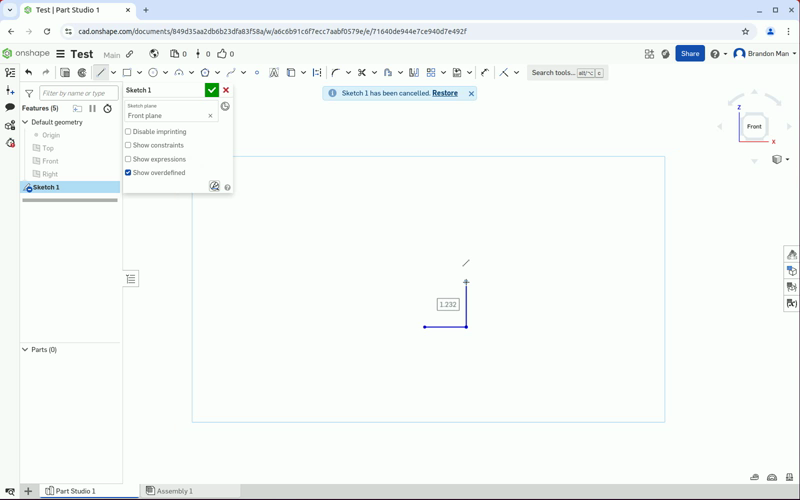
scroll(-6)
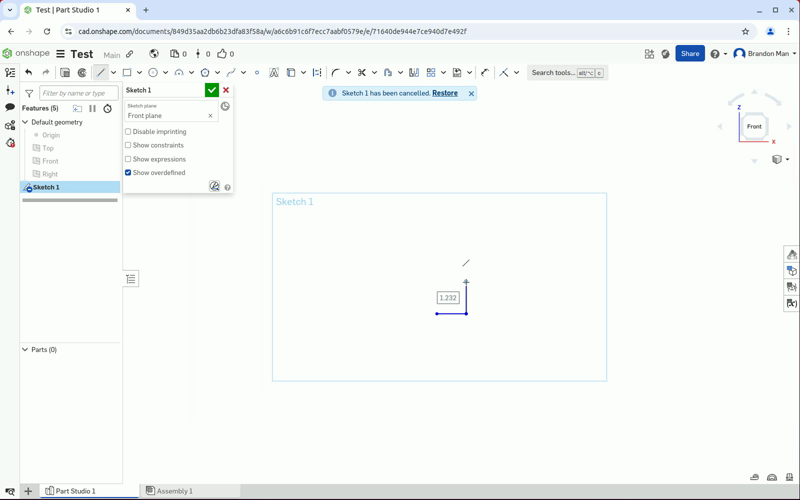
scroll(-6)
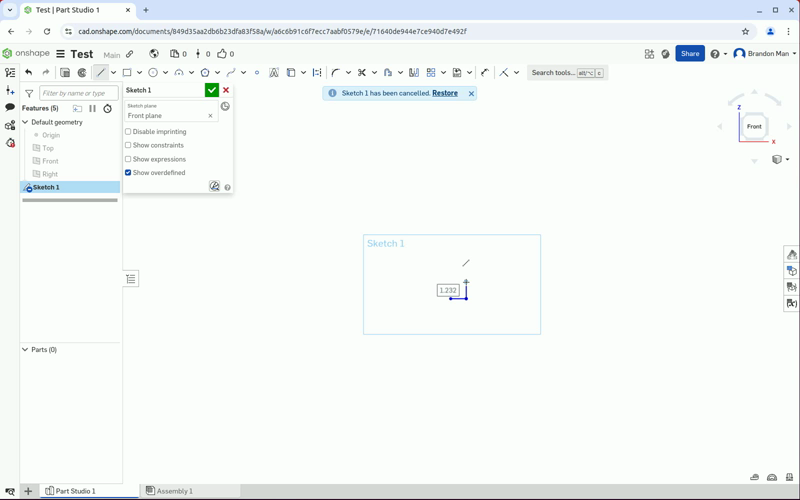
scroll(-6)
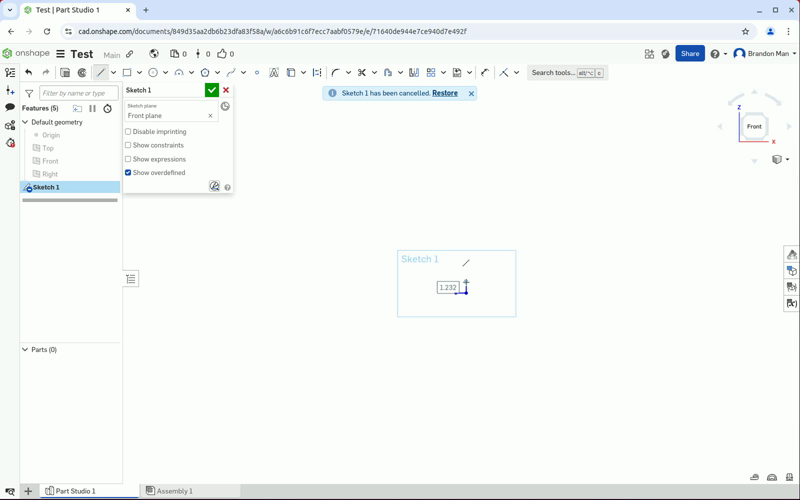
scroll(-6)
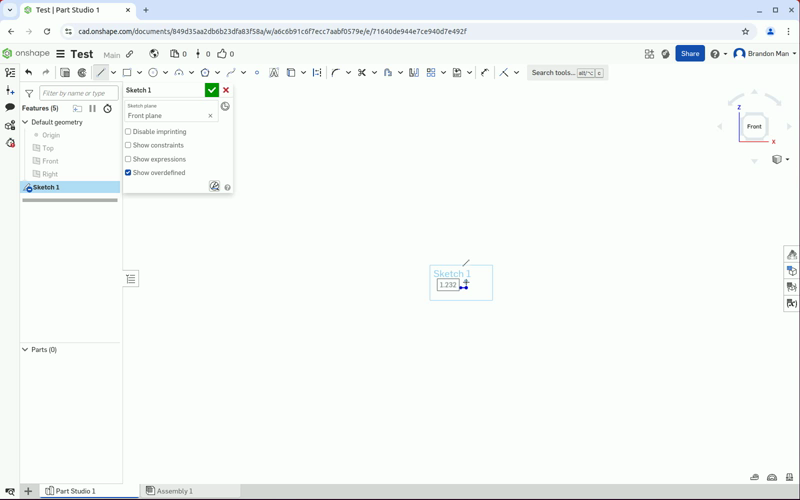
key_up(shift)
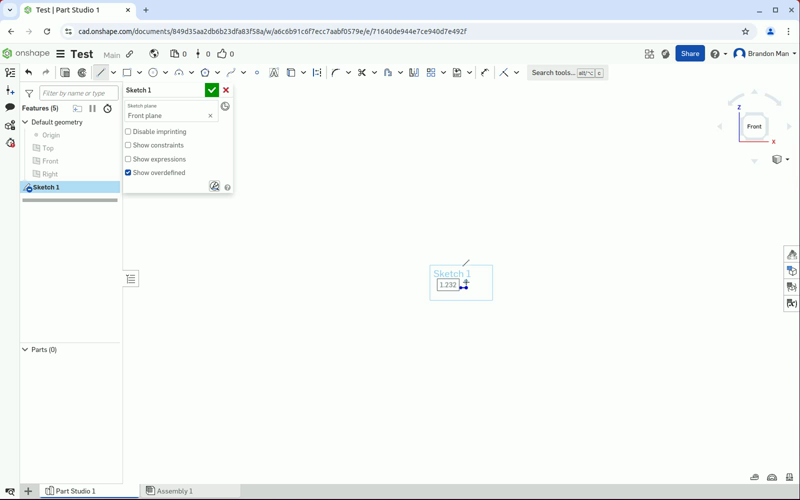
key_down(shift)
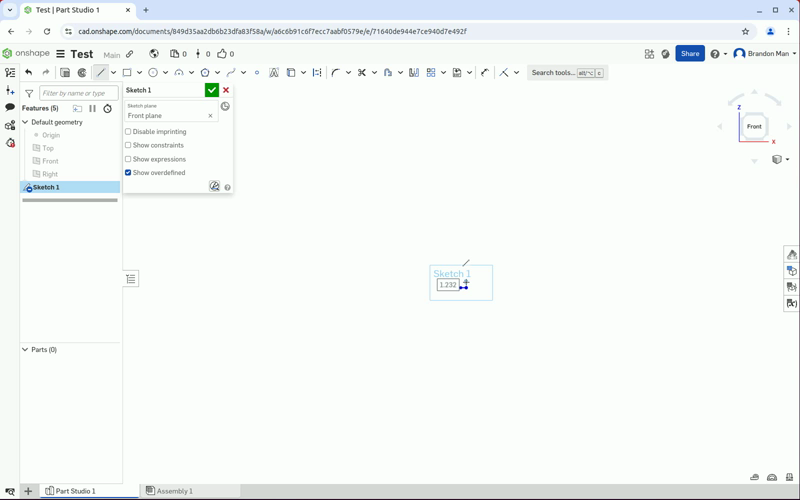
mouse_move(496, 281)
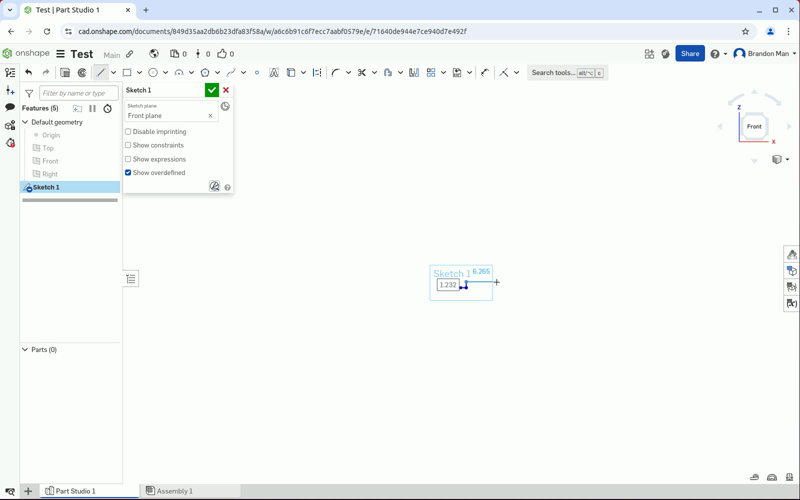
mouse_move(460, 281)
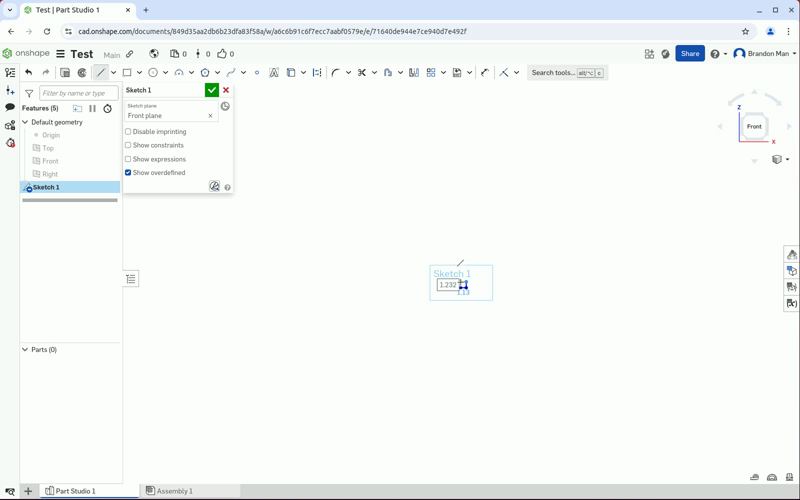
scroll(6)
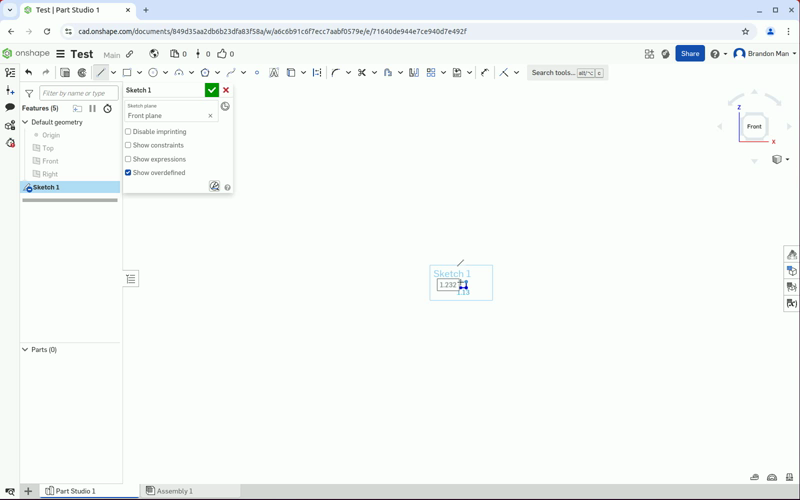
scroll(6)
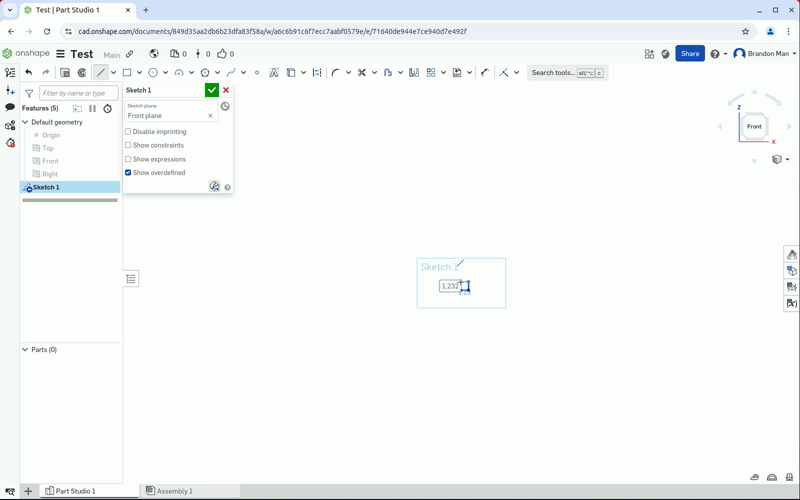
scroll(6)
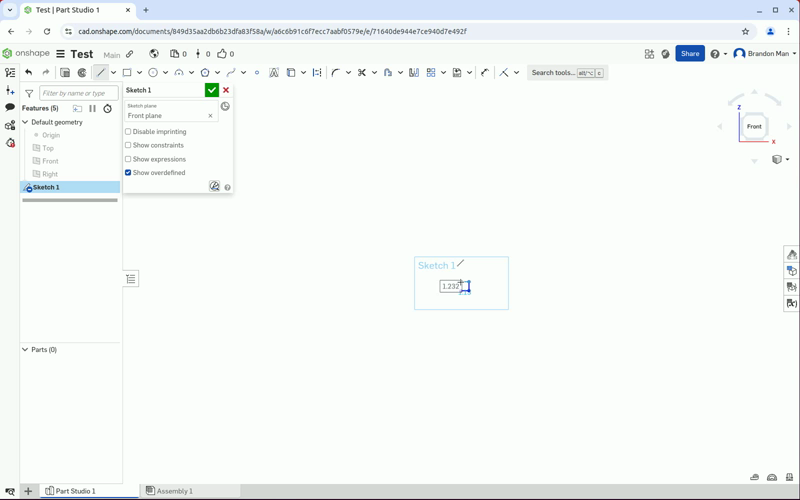
scroll(6)
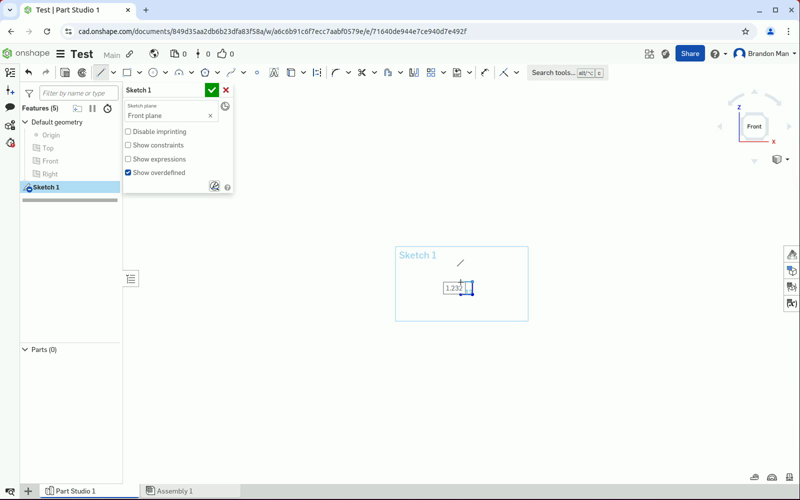
scroll(6)
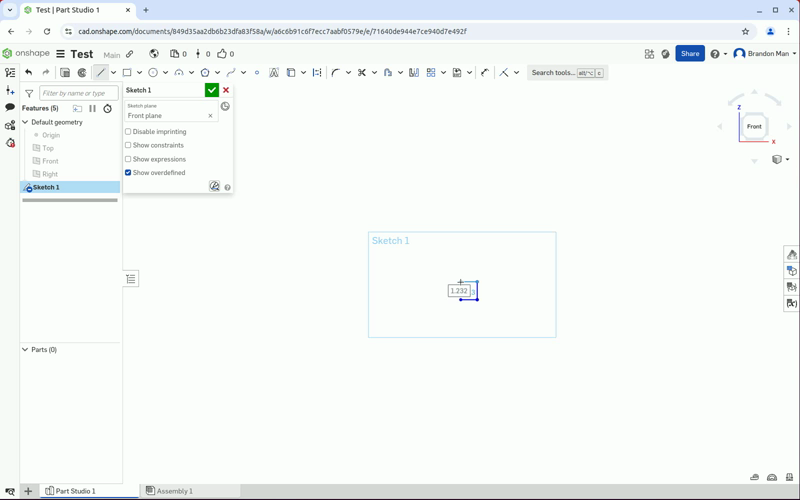
scroll(6)
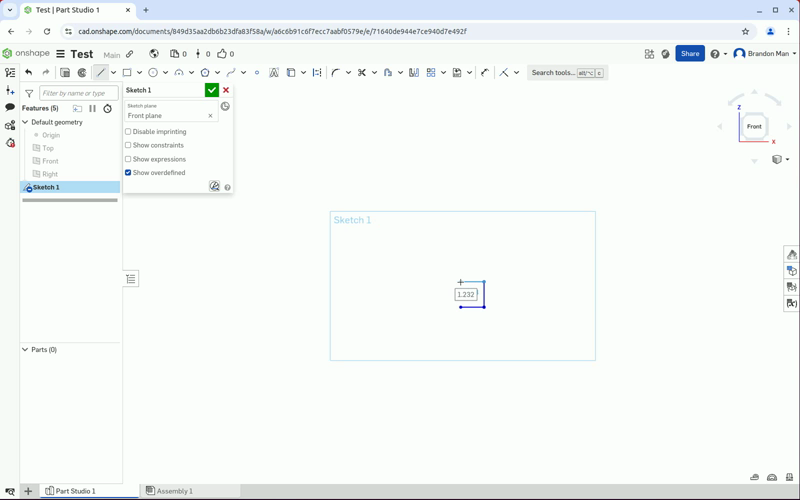
scroll(6)
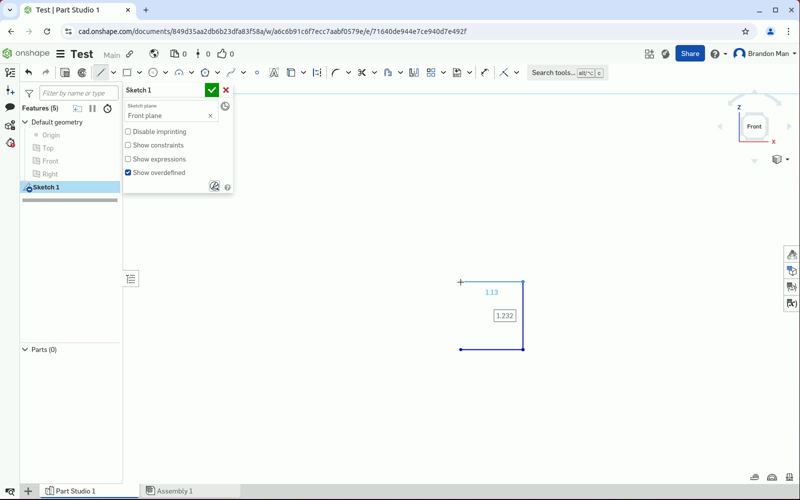
click(460, 281)
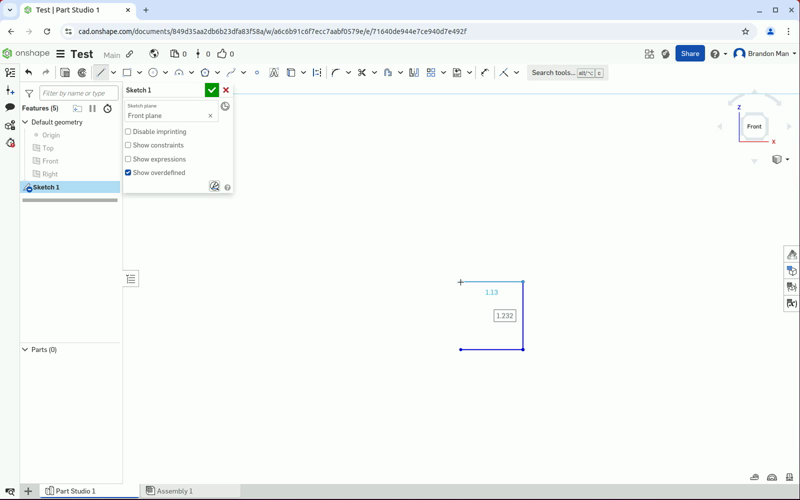
scroll(-6)
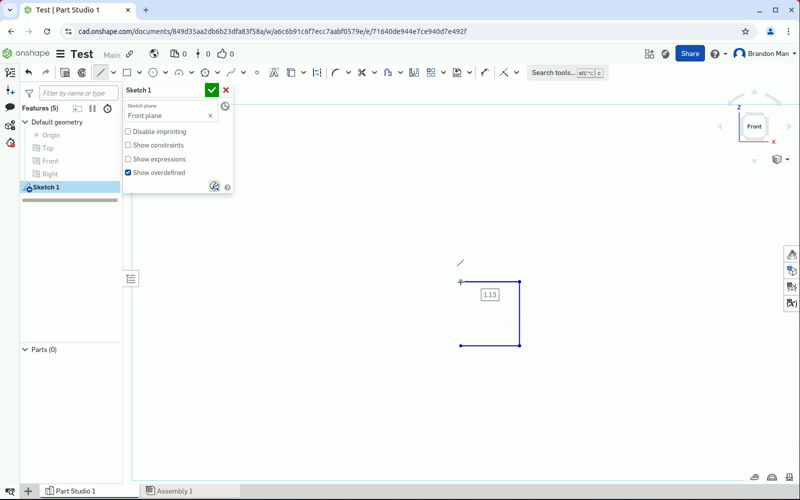
scroll(-6)
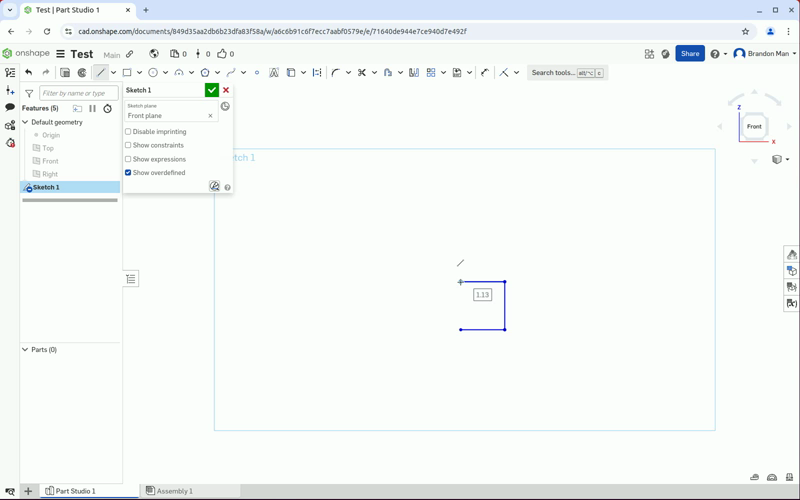
scroll(-6)
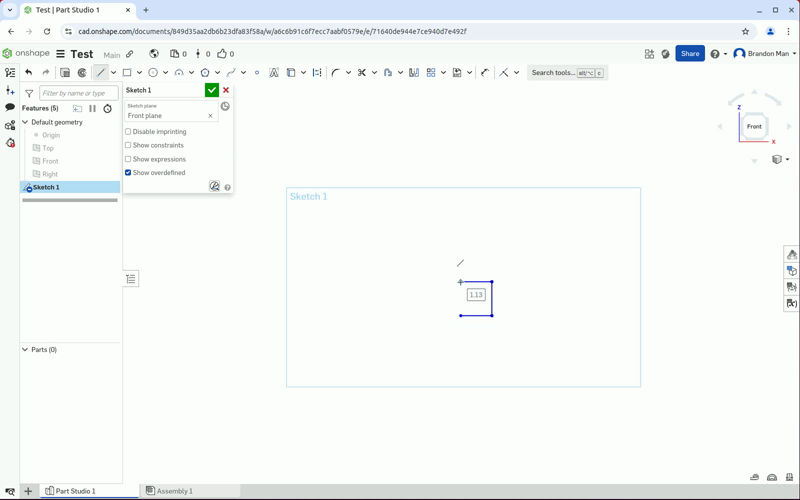
scroll(-6)
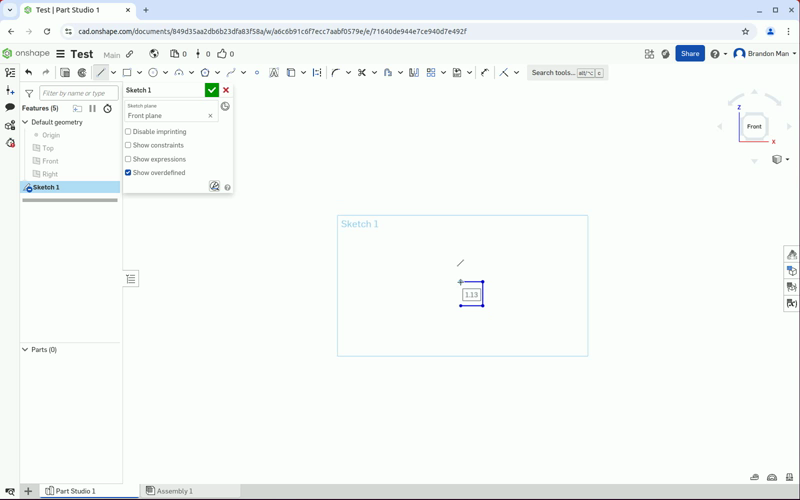
scroll(-6)
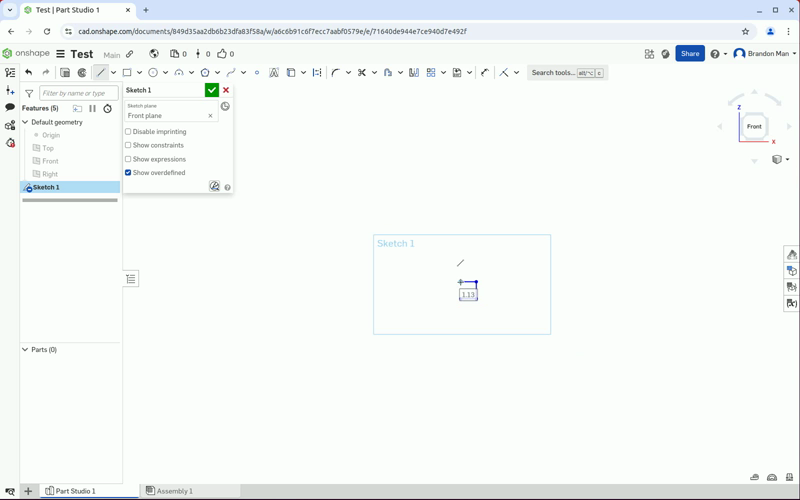
scroll(-6)
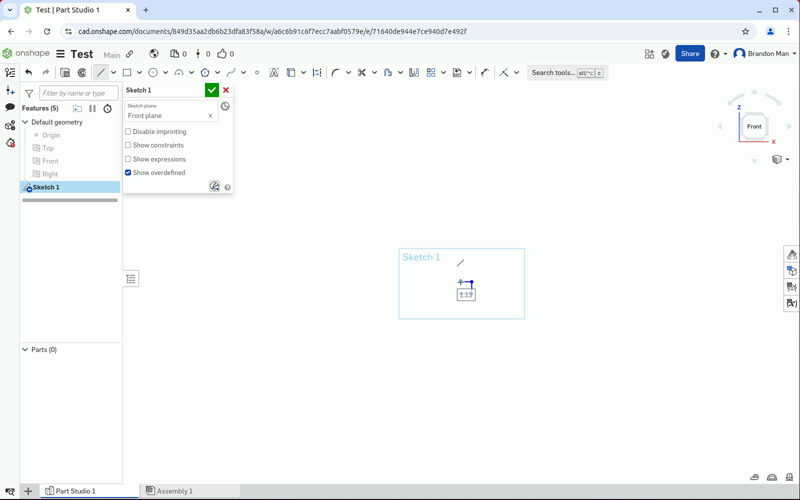
scroll(-6)
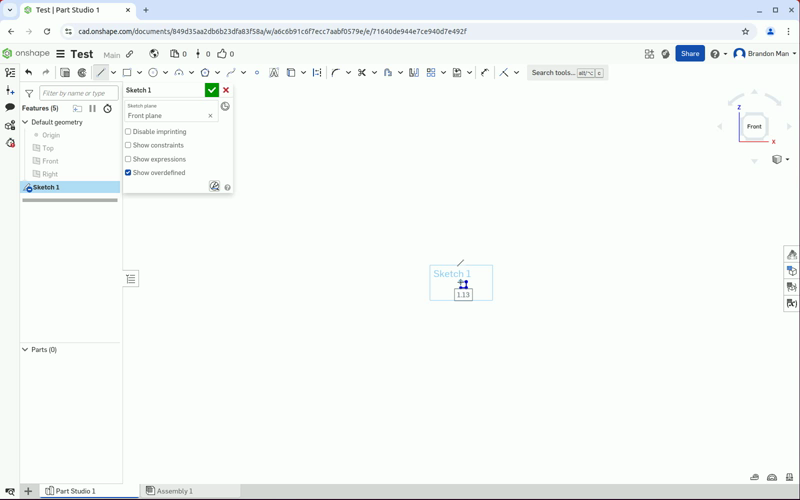
key_up(shift)
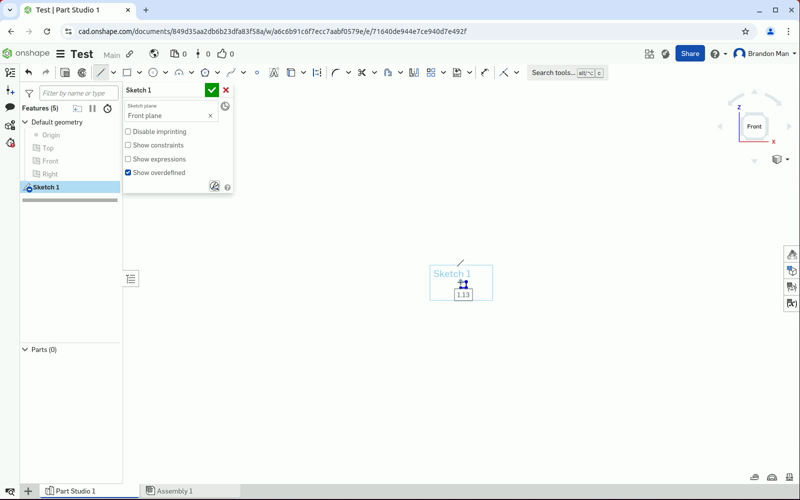
mouse_move(490, 281)
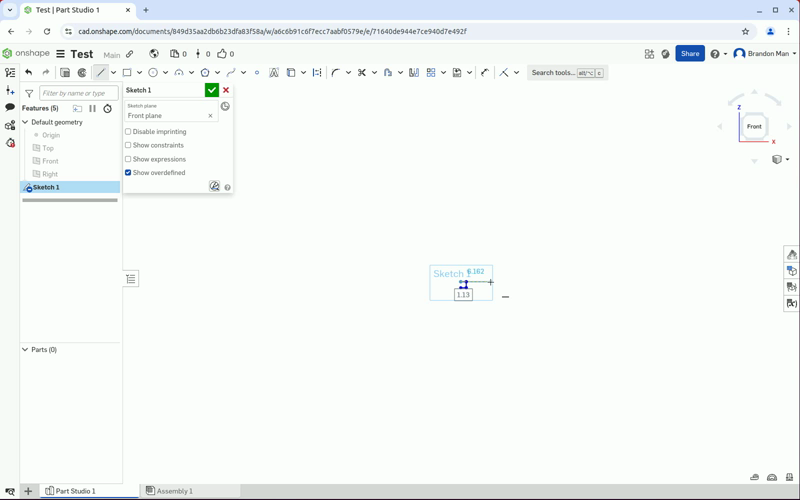
key_down(shift)
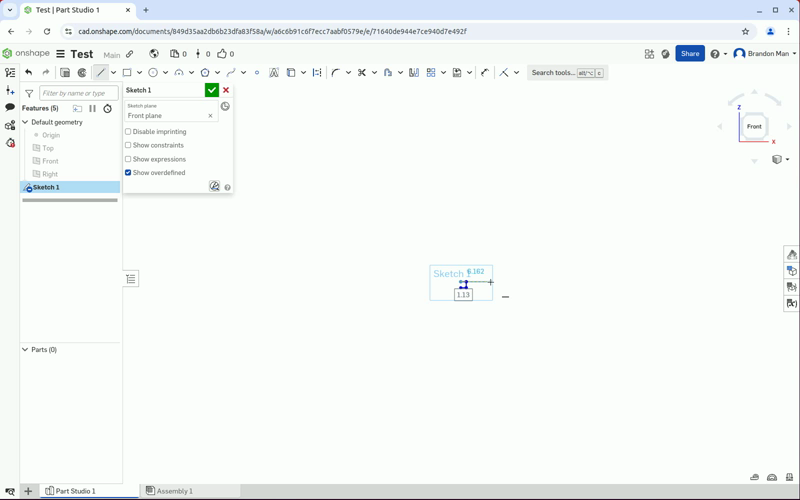
mouse_move(460, 287)
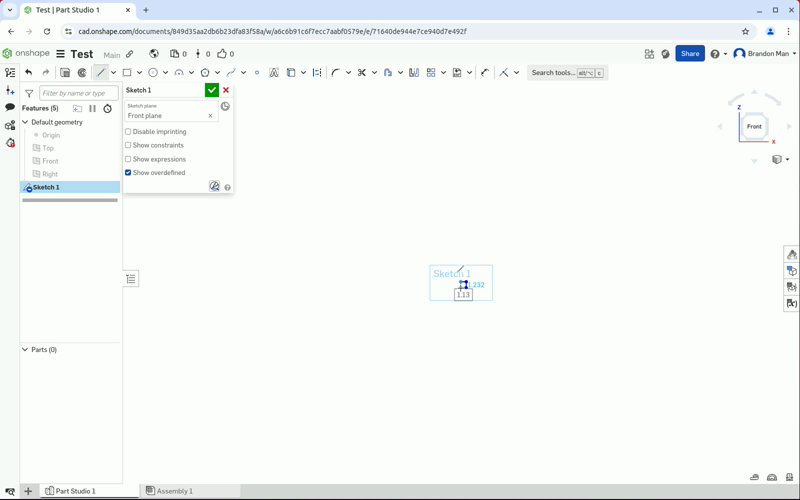
scroll(6)
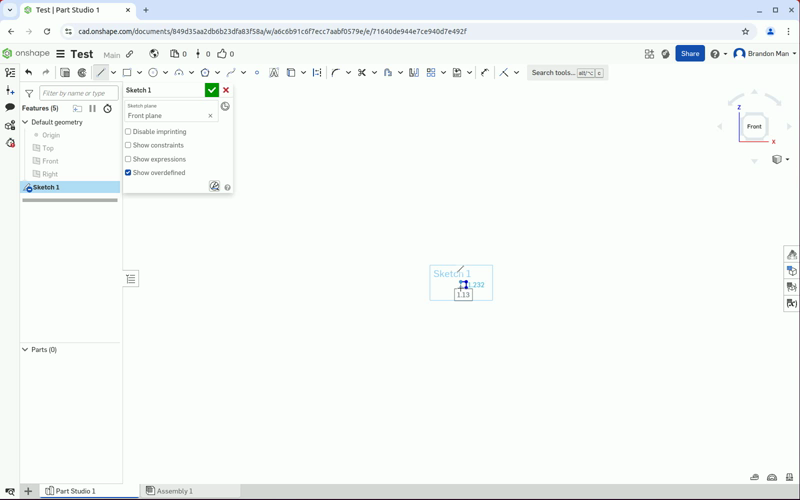
scroll(6)
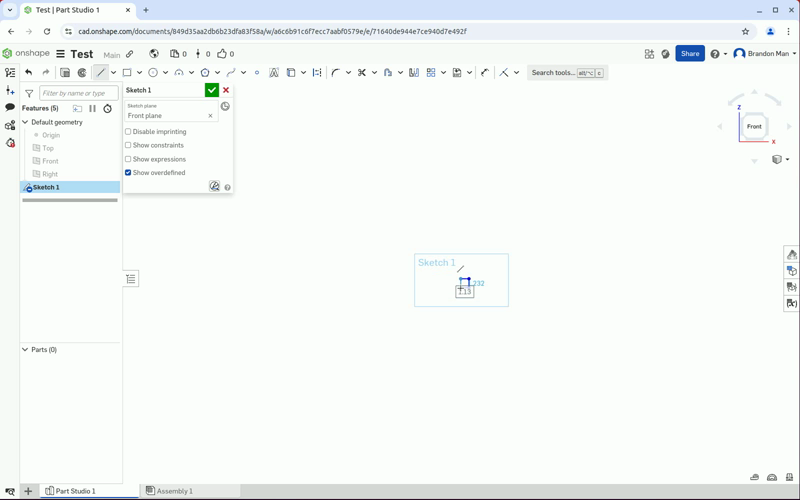
scroll(6)
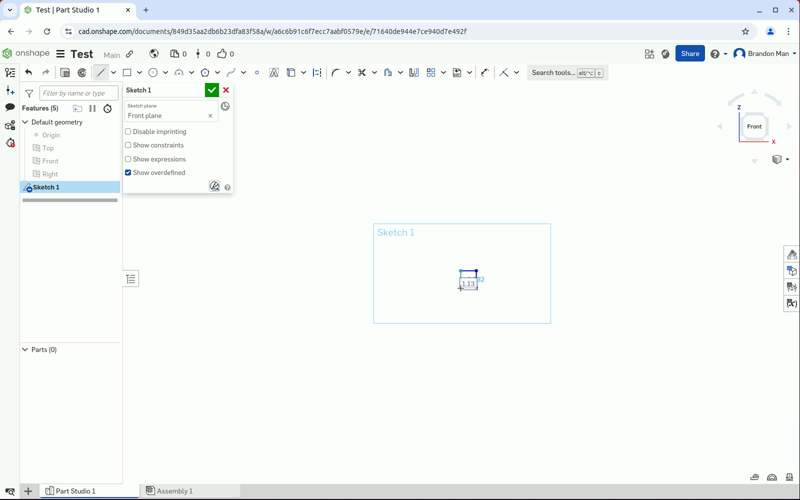
scroll(6)
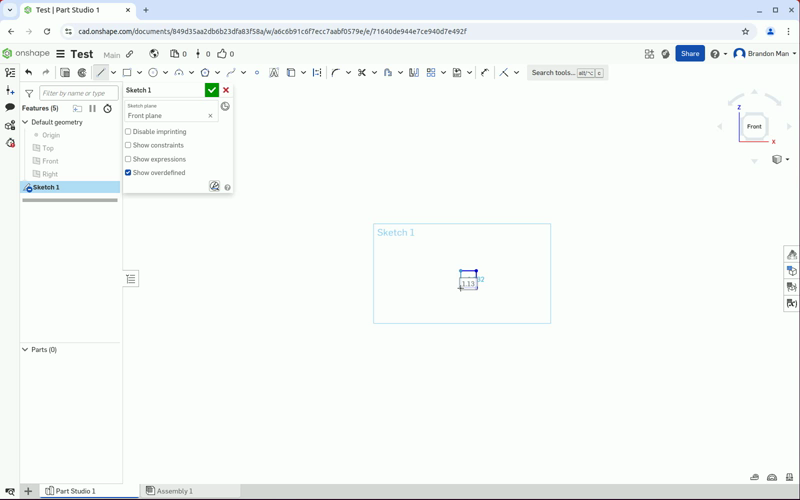
scroll(6)
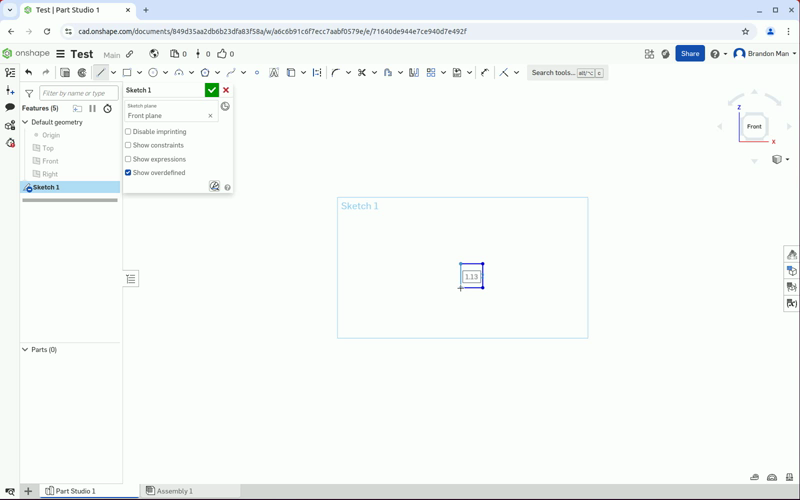
scroll(6)
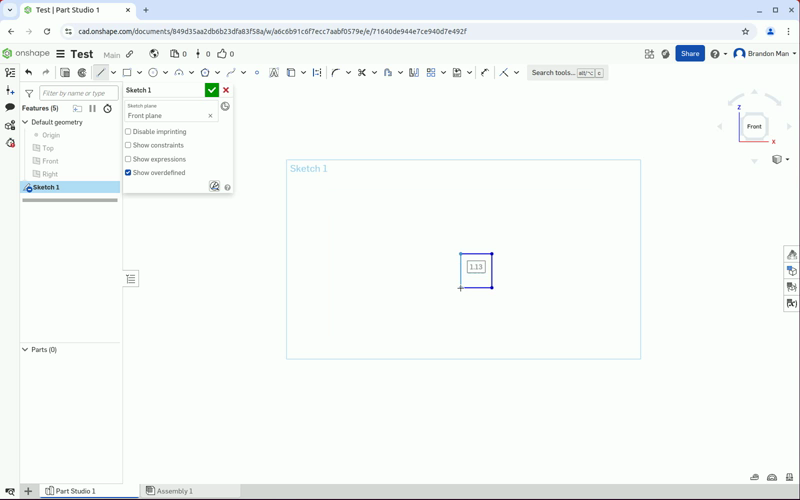
scroll(6)
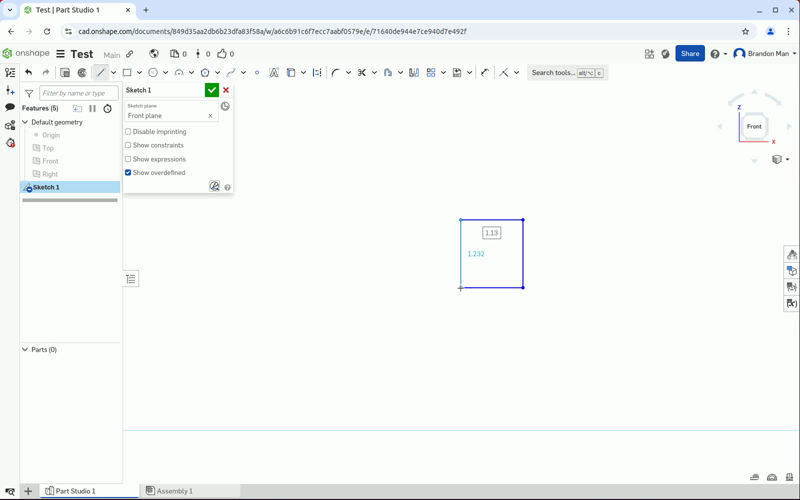
key_up(shift)
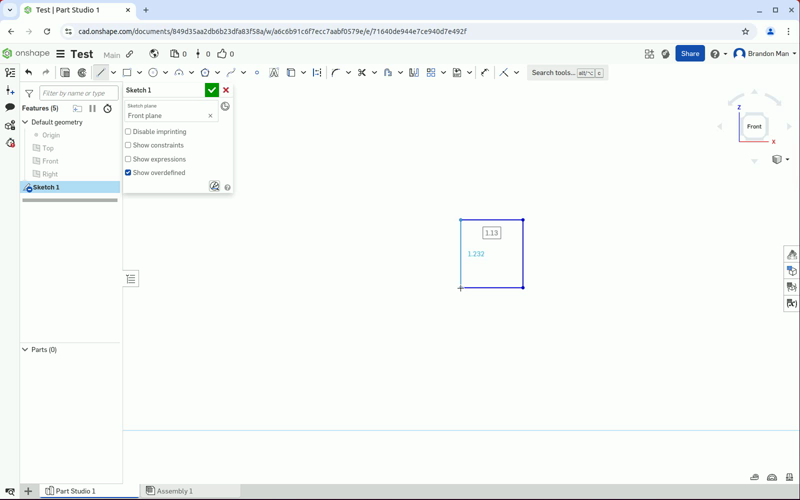
click(460, 287)
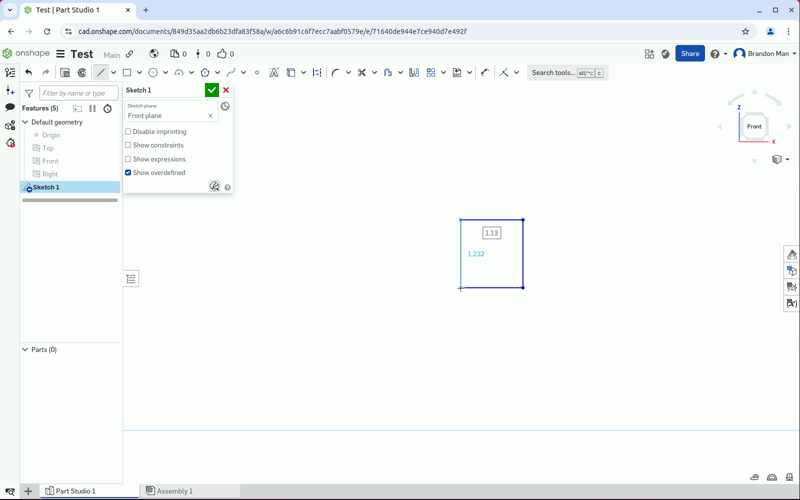
scroll(-6)
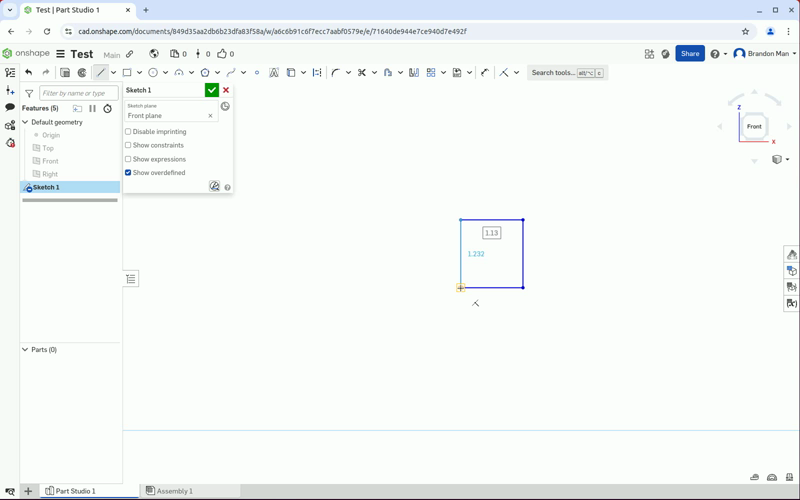
scroll(-6)
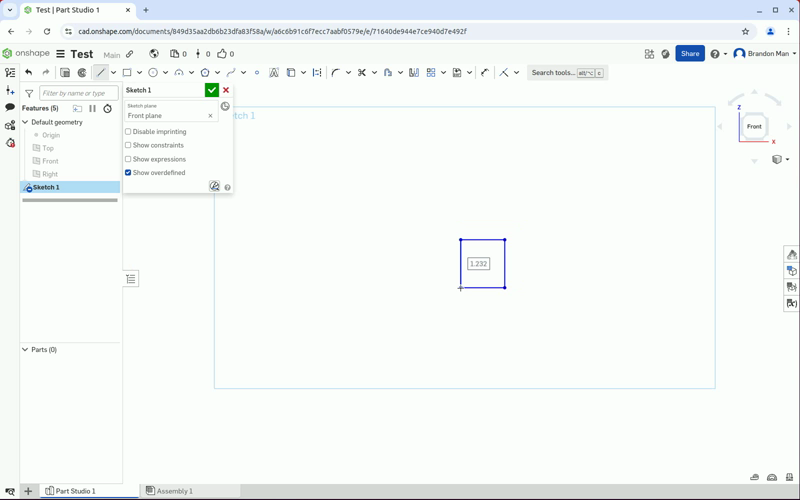
scroll(-6)
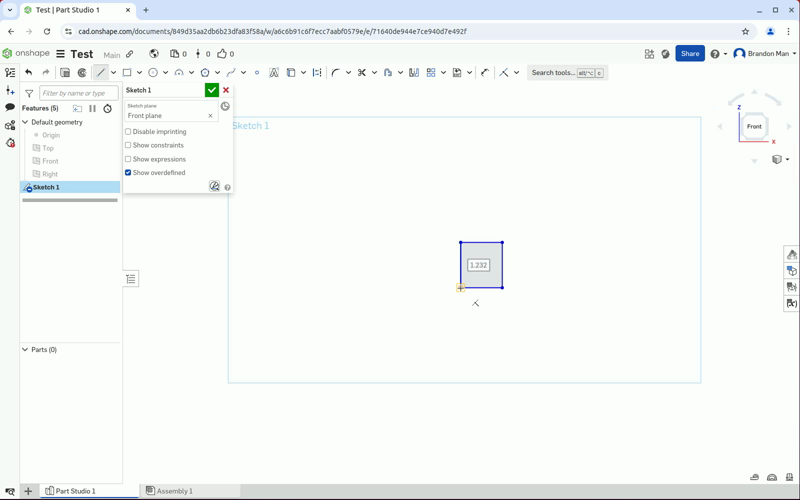
scroll(-6)
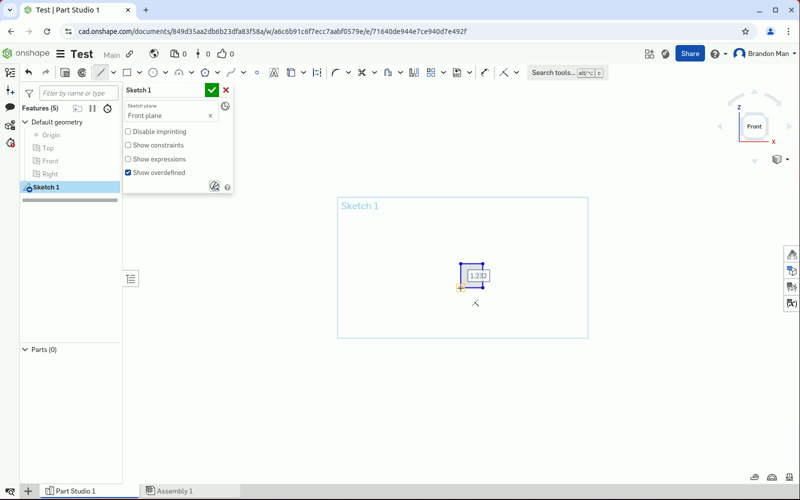
scroll(-6)
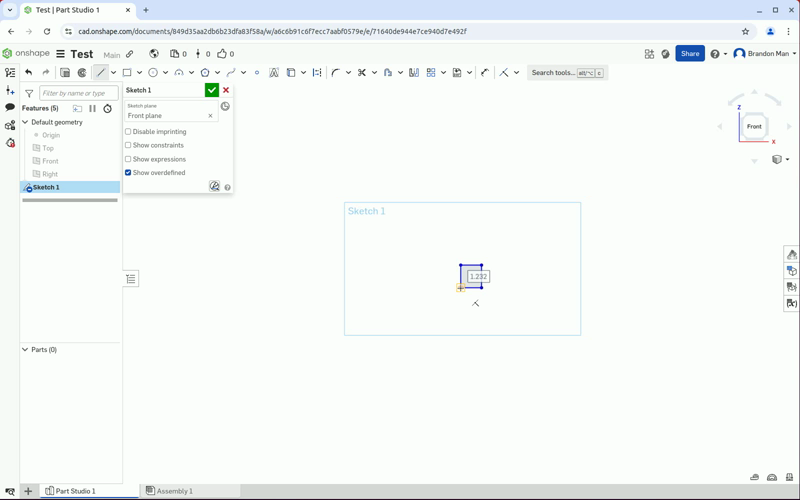
scroll(-6)
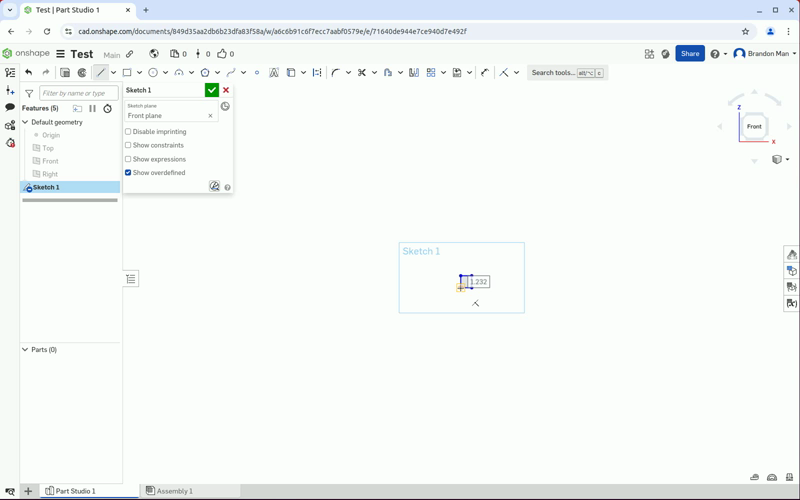
scroll(-6)
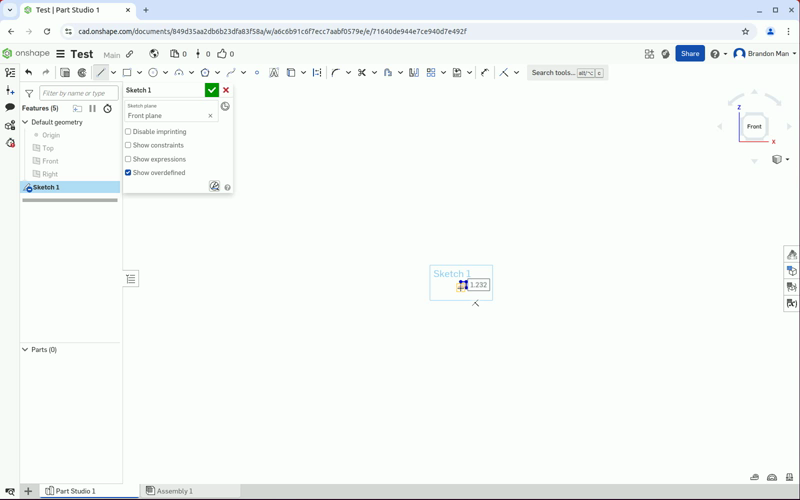
key(esc)
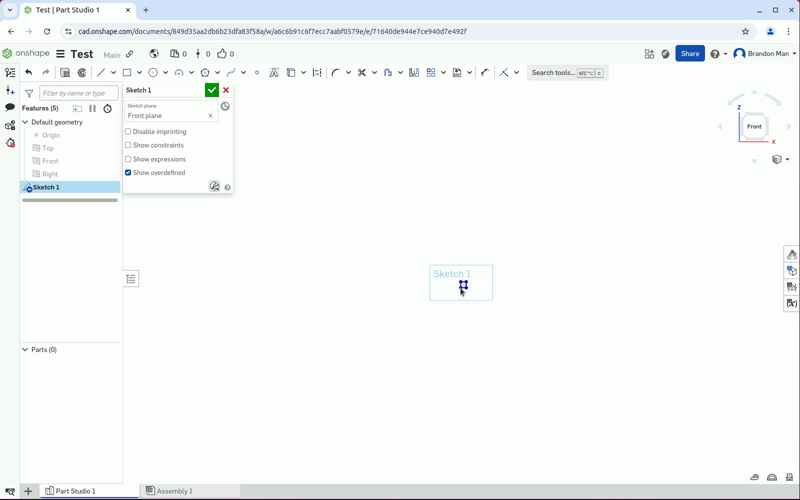
mouse_move(464, 285)
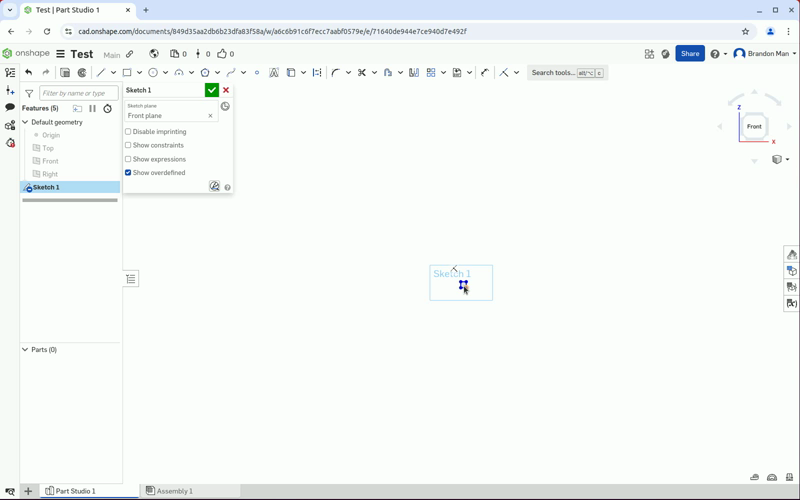
scroll(6)
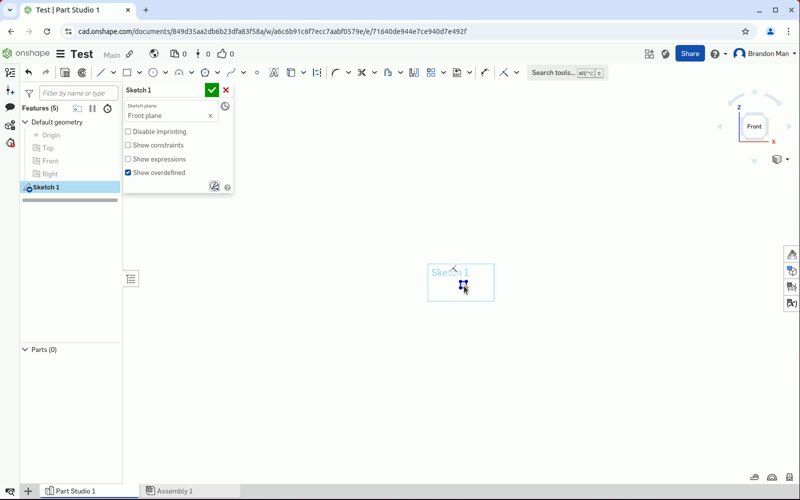
scroll(6)
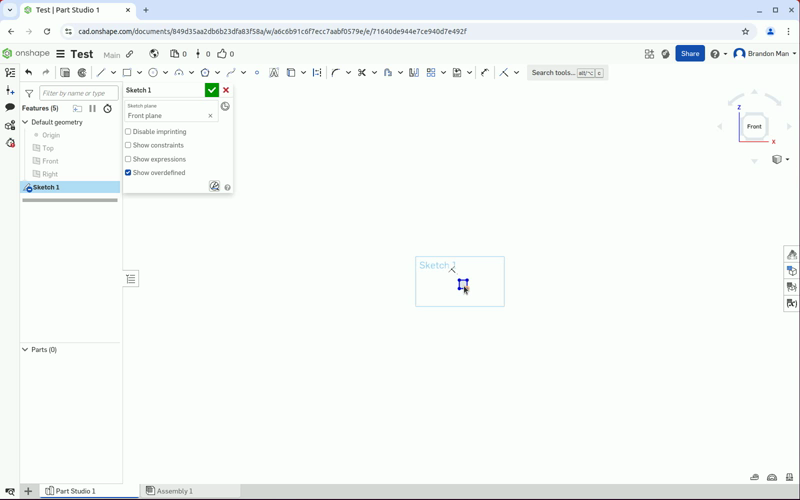
scroll(6)
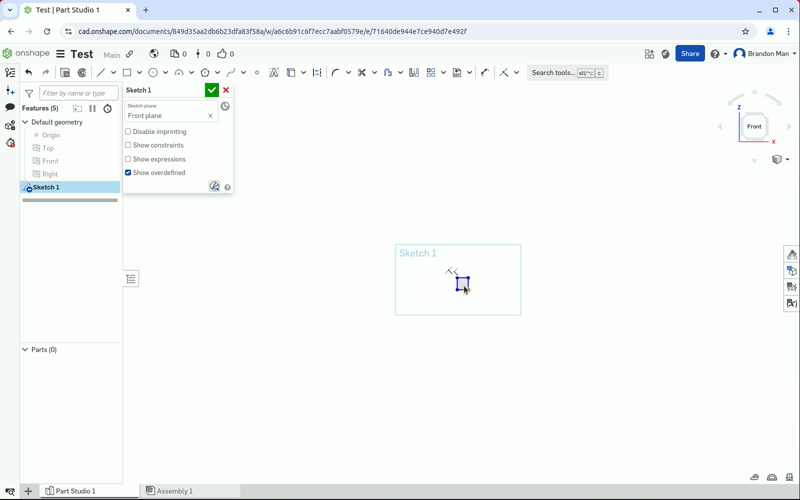
scroll(6)
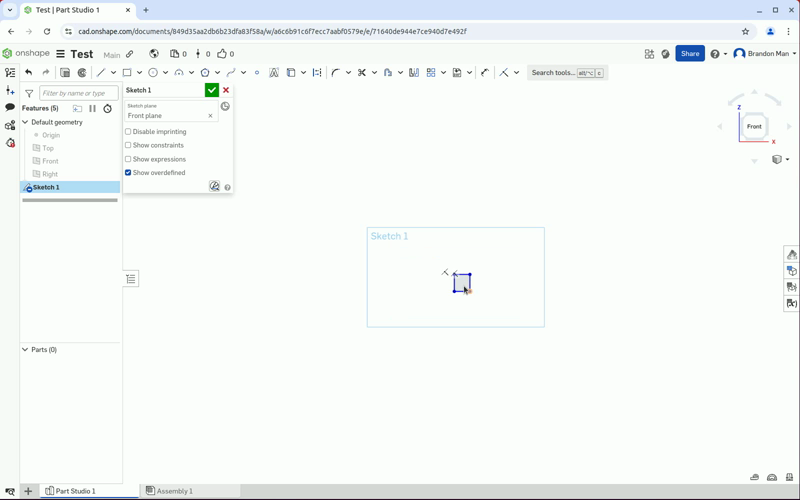
scroll(6)
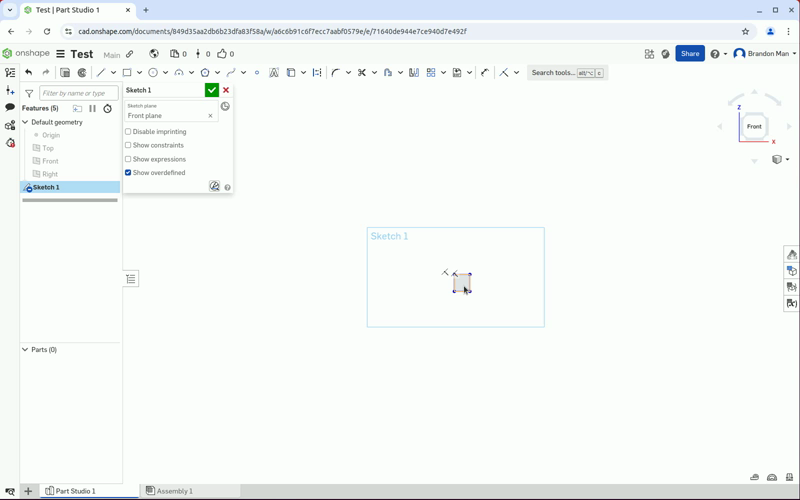
scroll(6)
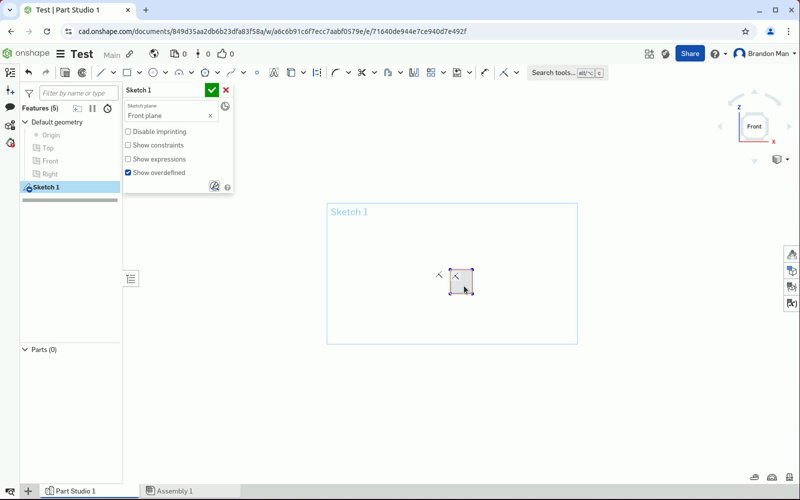
scroll(6)
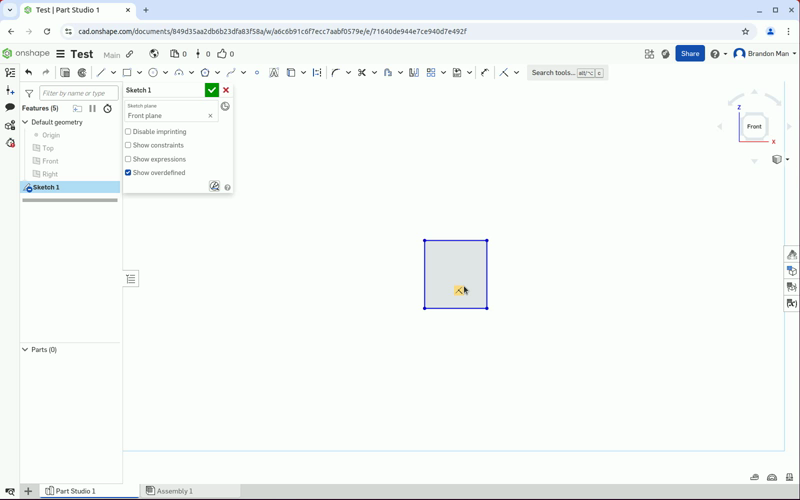
click(464, 285)
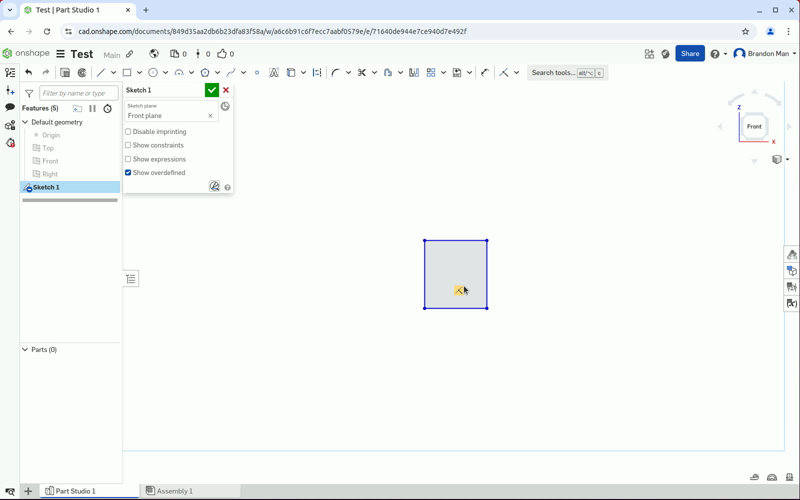
scroll(-6)
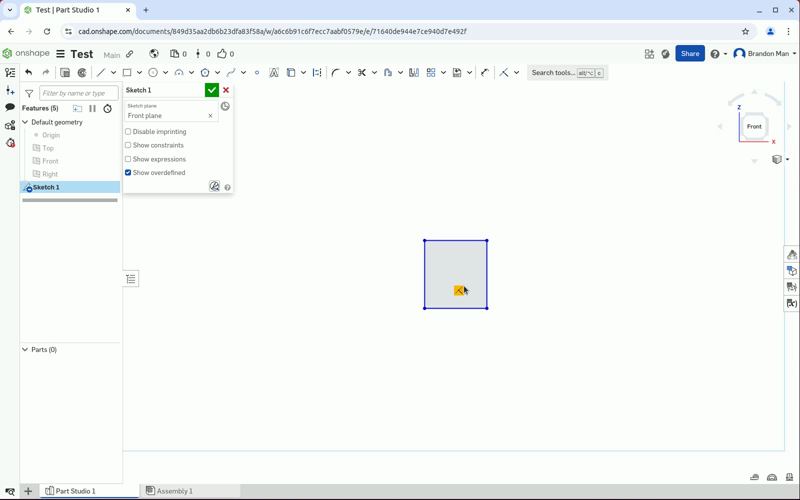
scroll(-6)
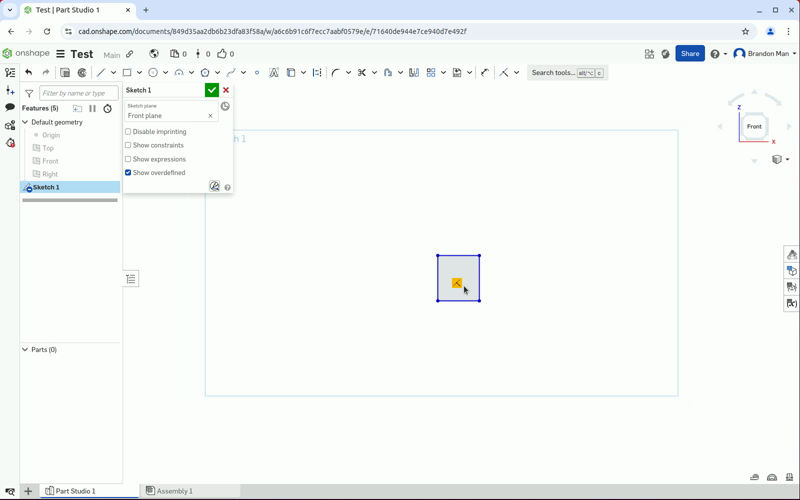
scroll(-6)
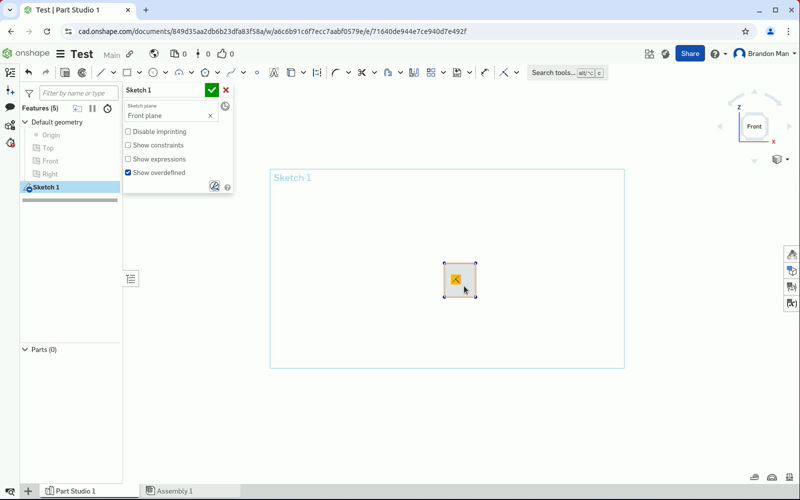
scroll(-6)
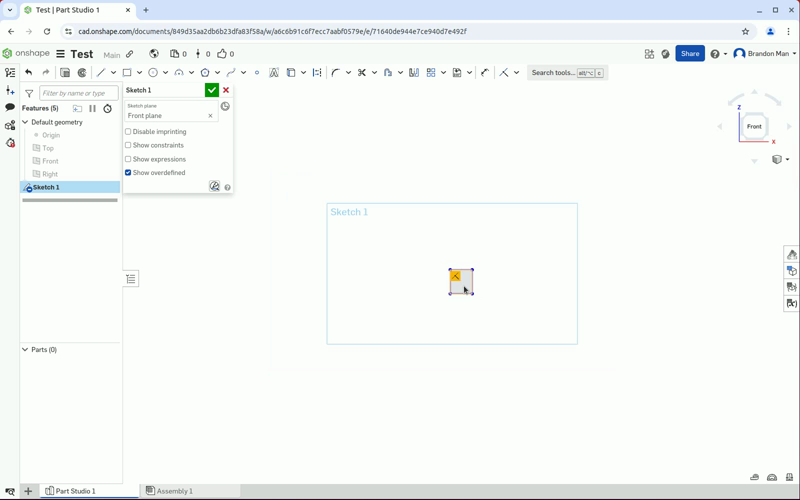
scroll(-6)
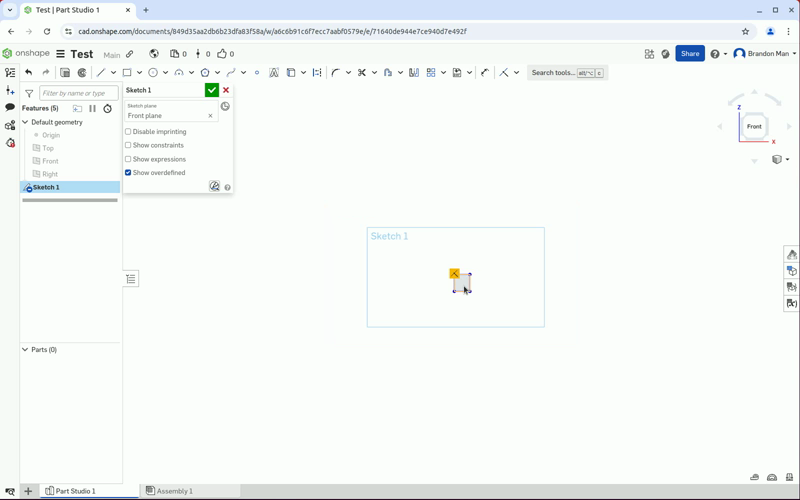
scroll(-6)
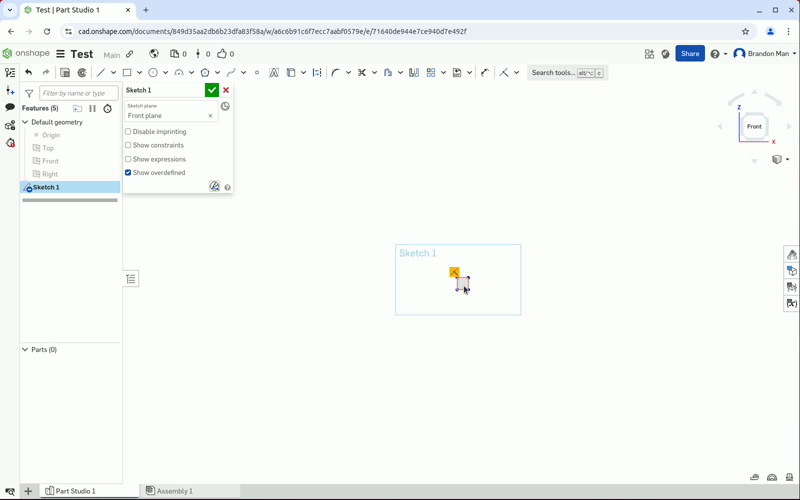
scroll(-6)
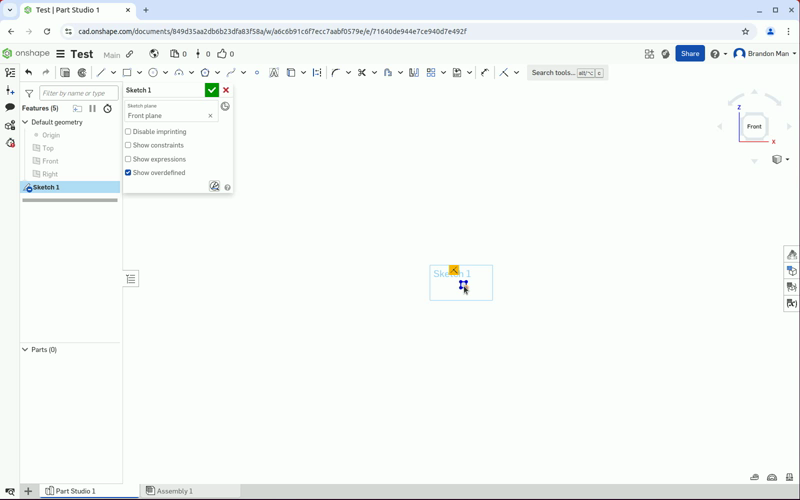
mouse_move(73, 352)
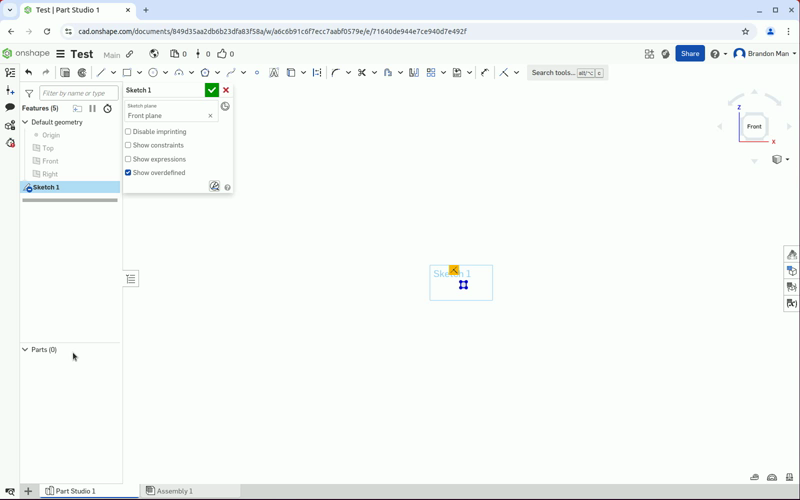
key(shift+y)
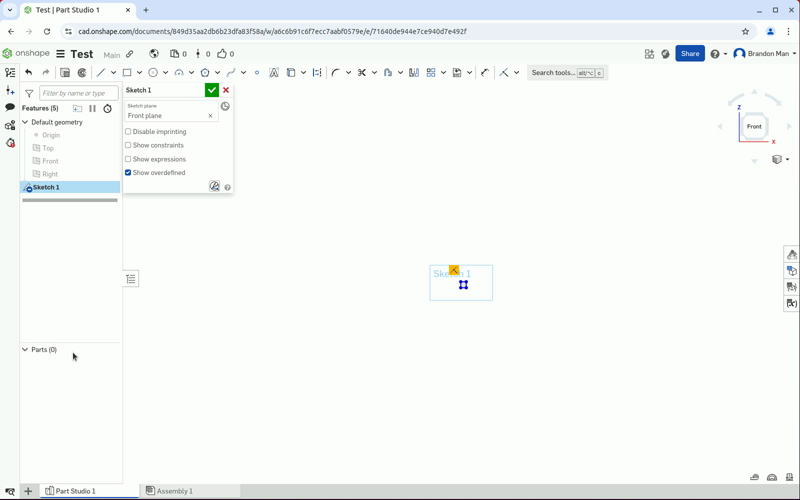
key(shift+e)
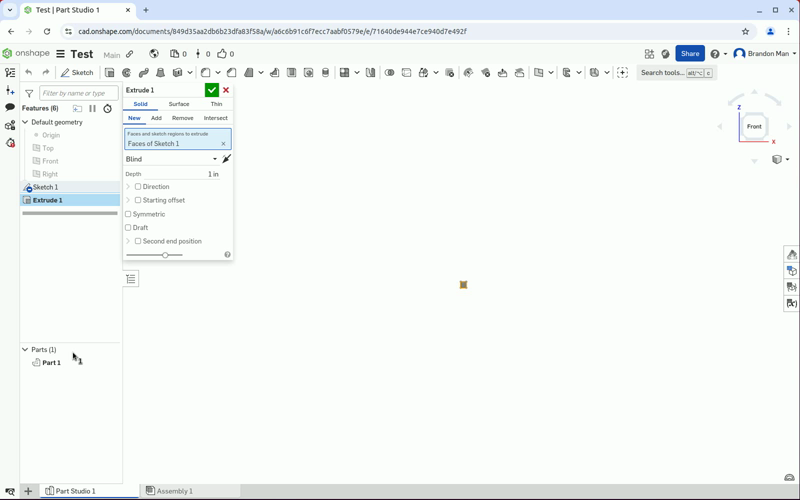
mouse_move(143, 106)
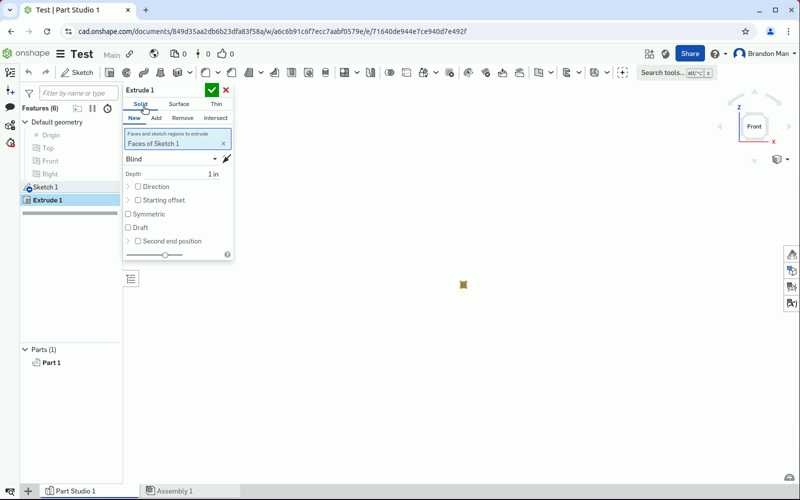
click(143, 106)
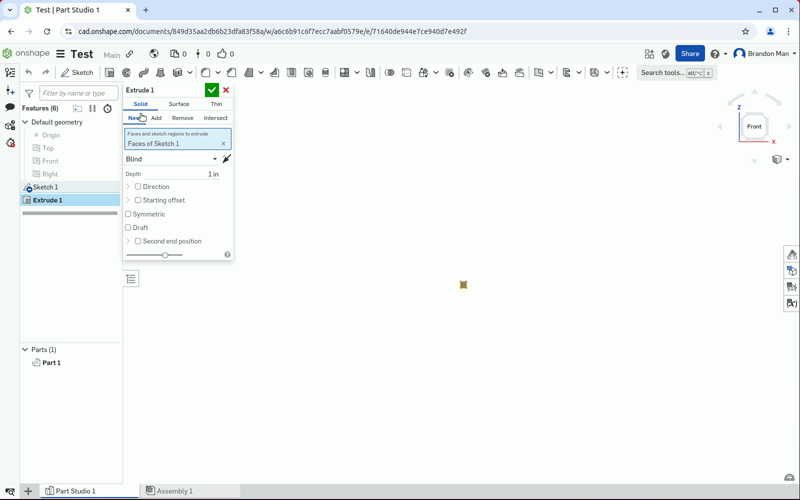
mouse_move(137, 120)
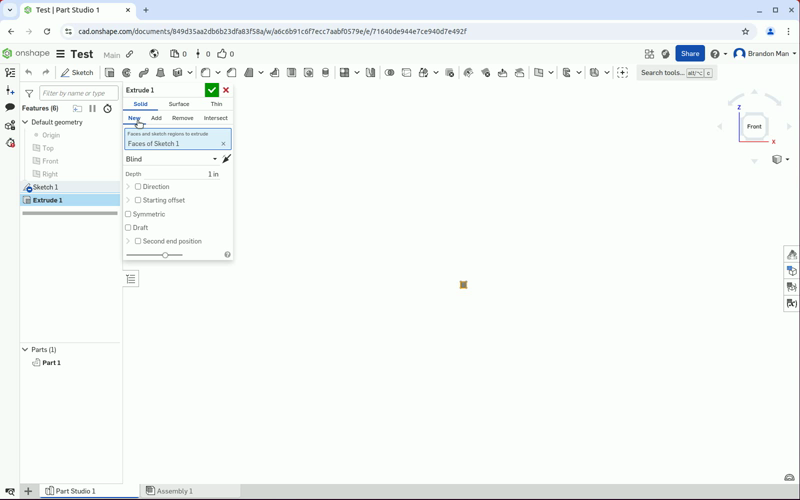
click(137, 120)
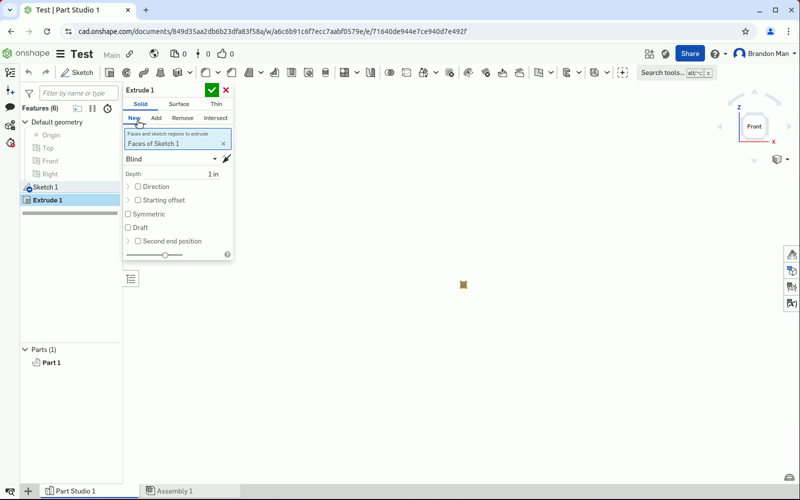
key(tab, 4)
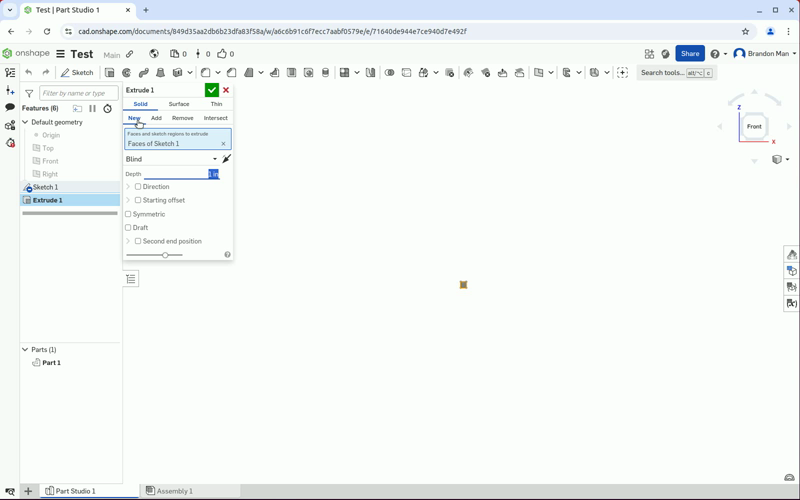
text(46.216)
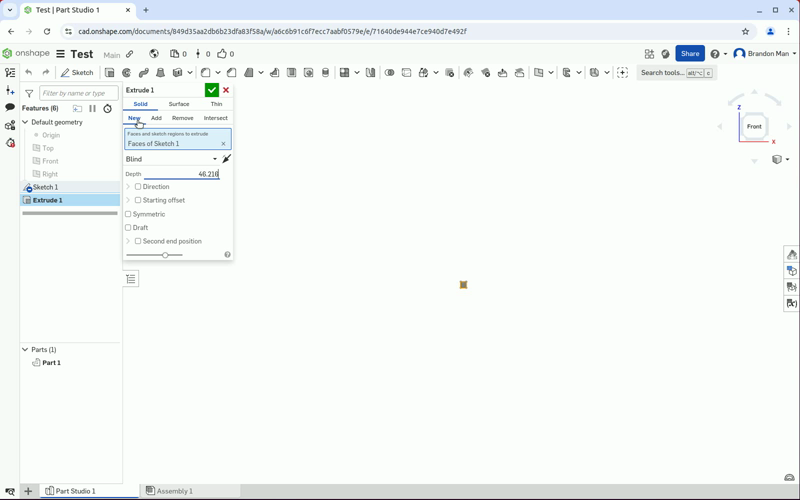
key(tab, 3)
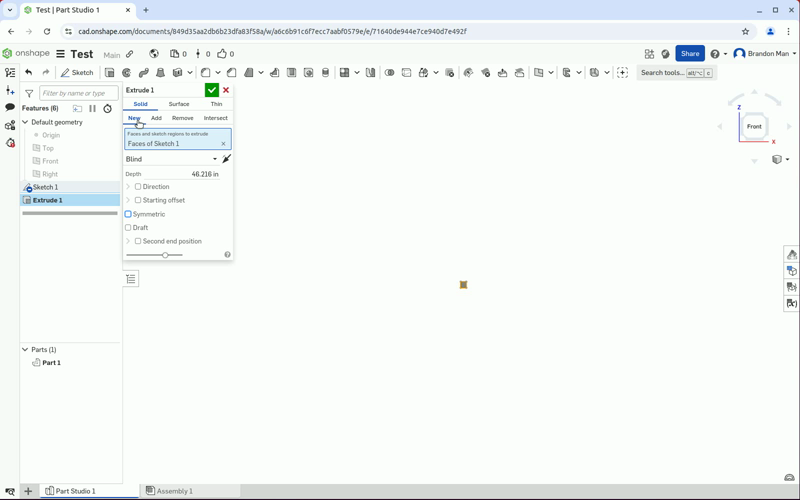
key(space)
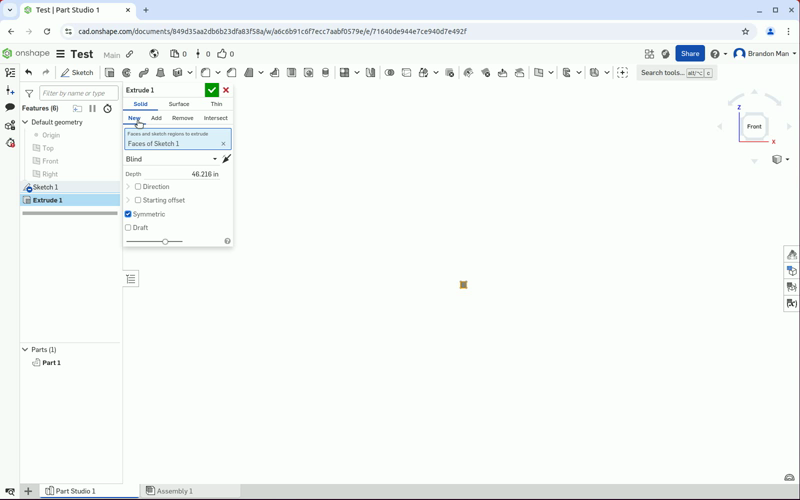
key(enter)
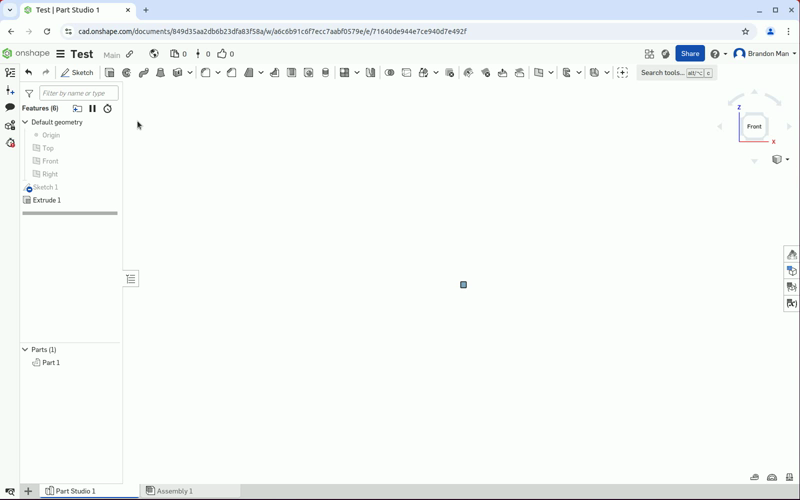
key(shift+h)
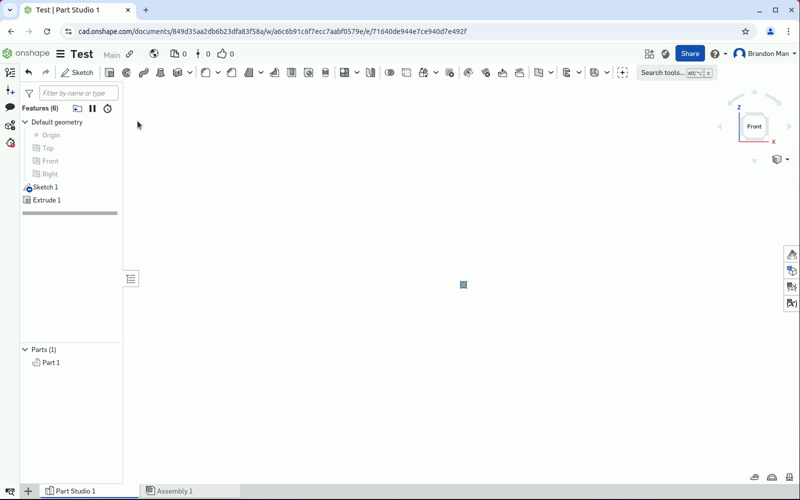
key(shift+h)
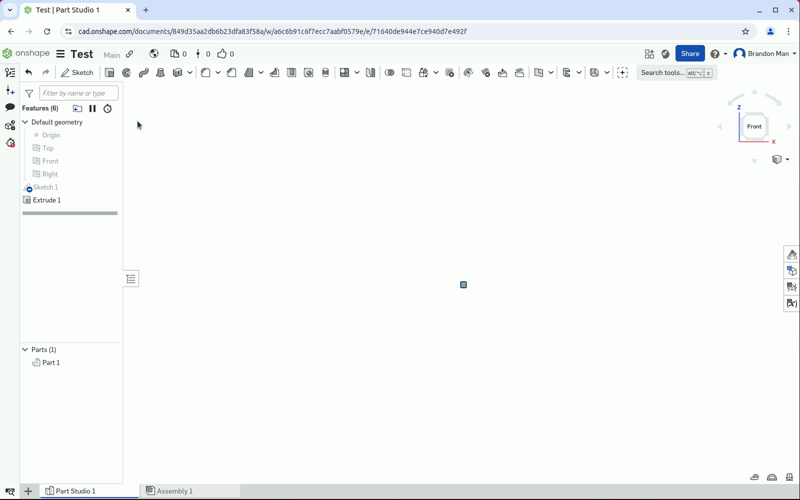
mouse_move(73, 189)
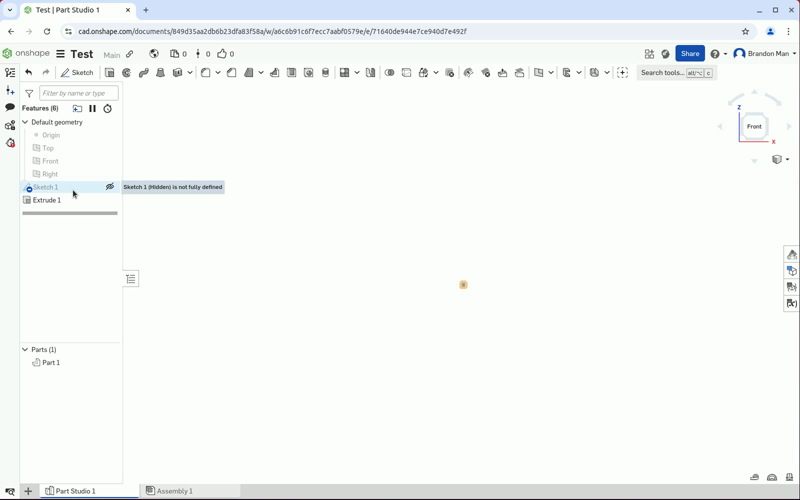
click(73, 189)
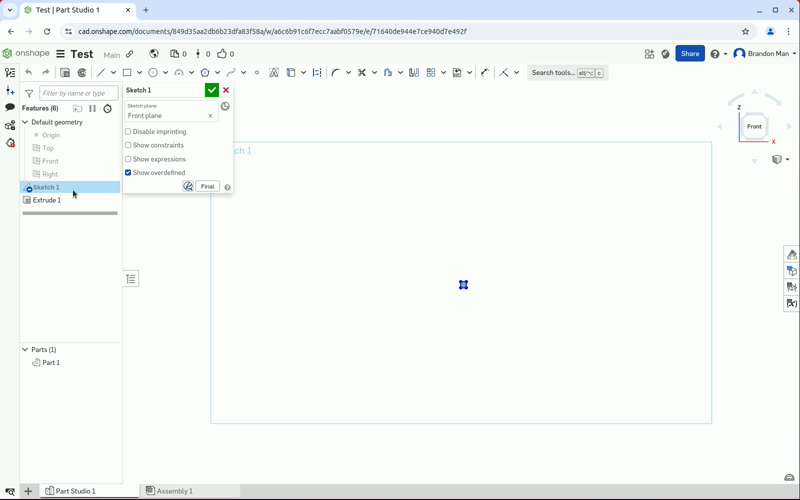
mouse_move(229, 92)
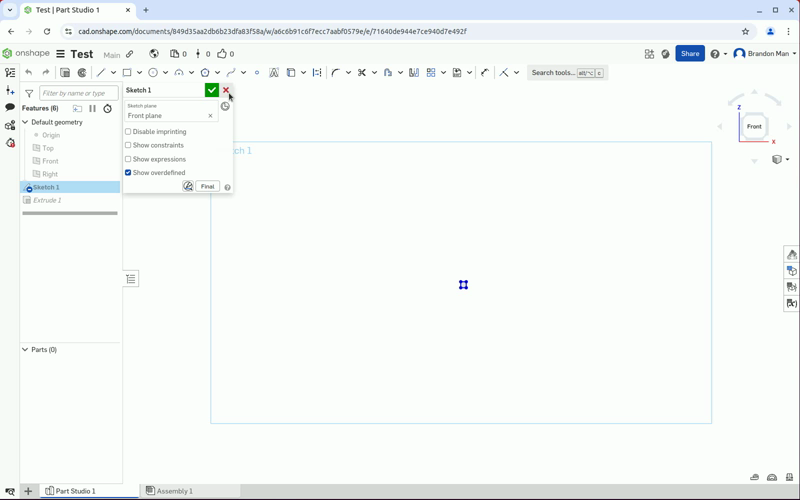
click(229, 92)
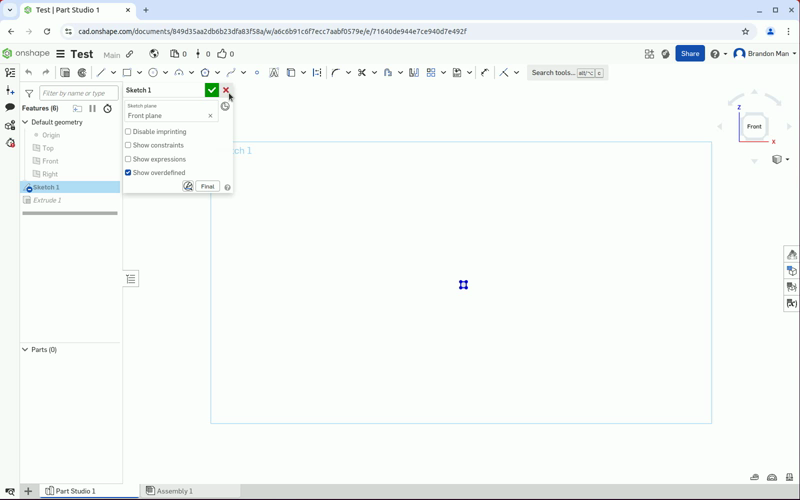
key(shift+s)
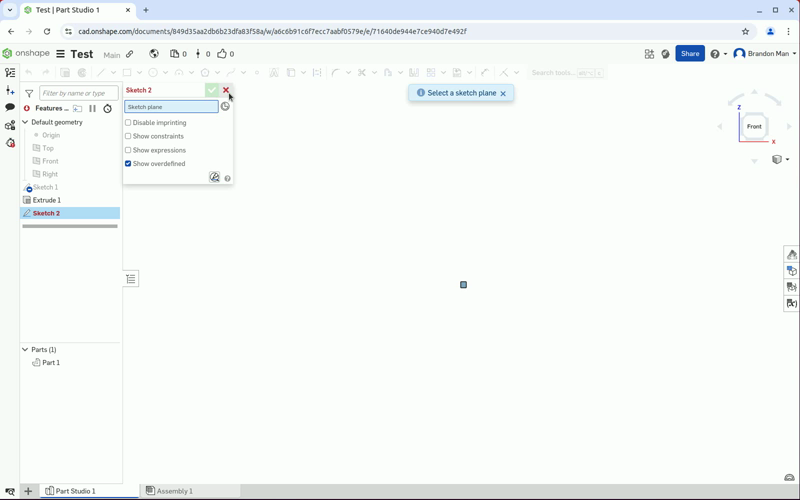
mouse_move(73, 163)
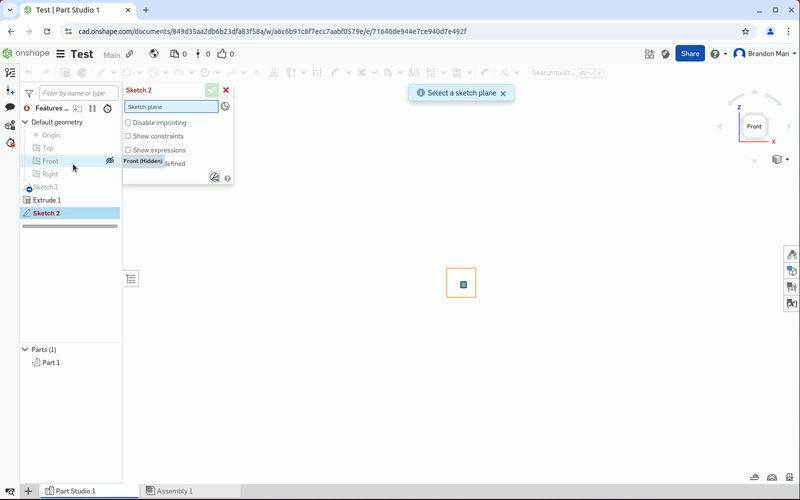
click(73, 163)
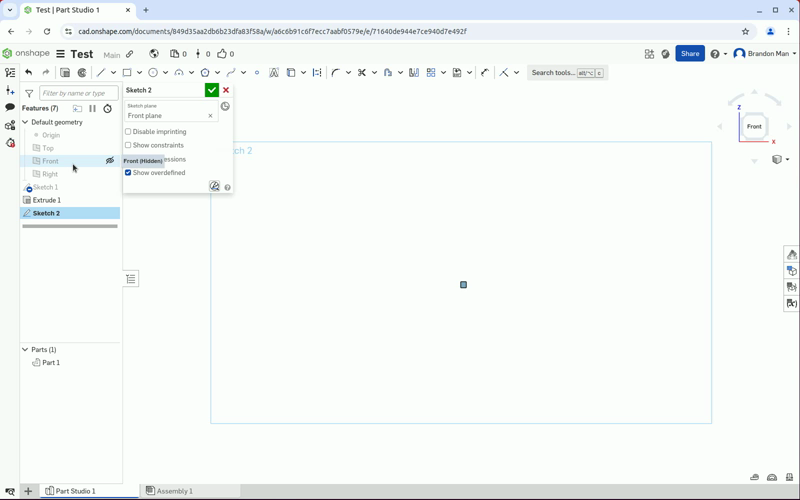
mouse_move(73, 352)
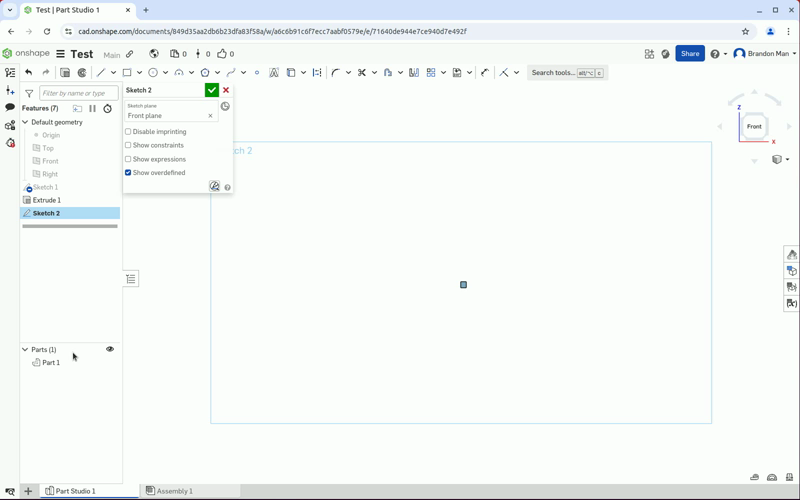
key(y)
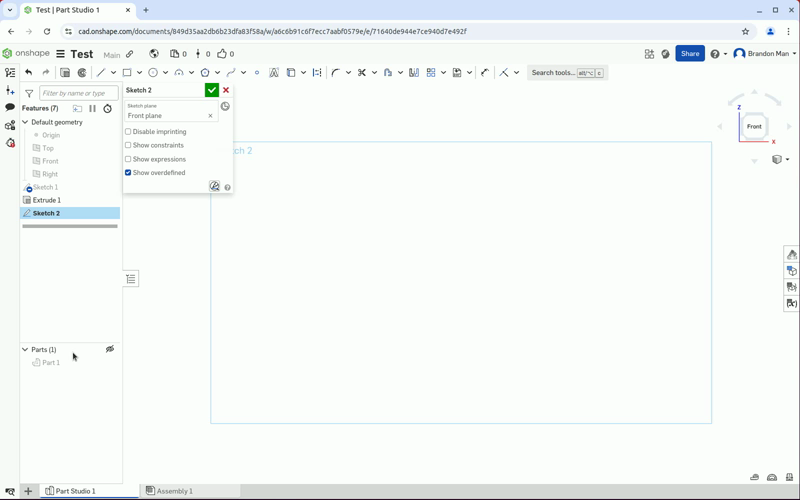
key(l)
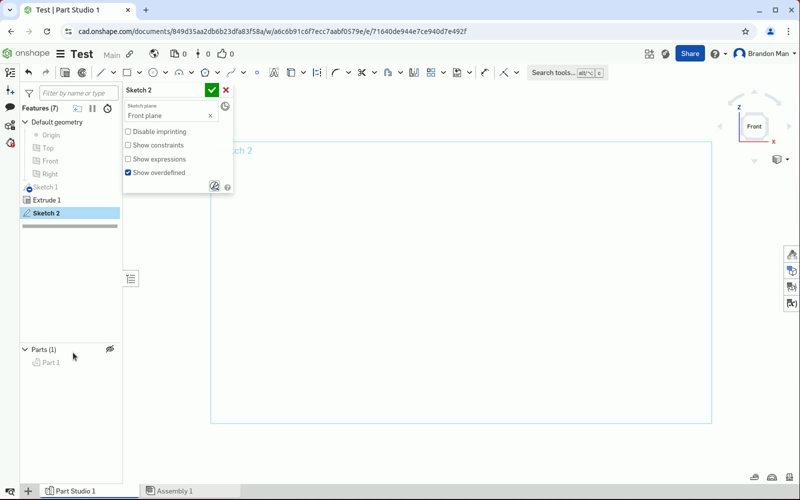
key_down(shift)
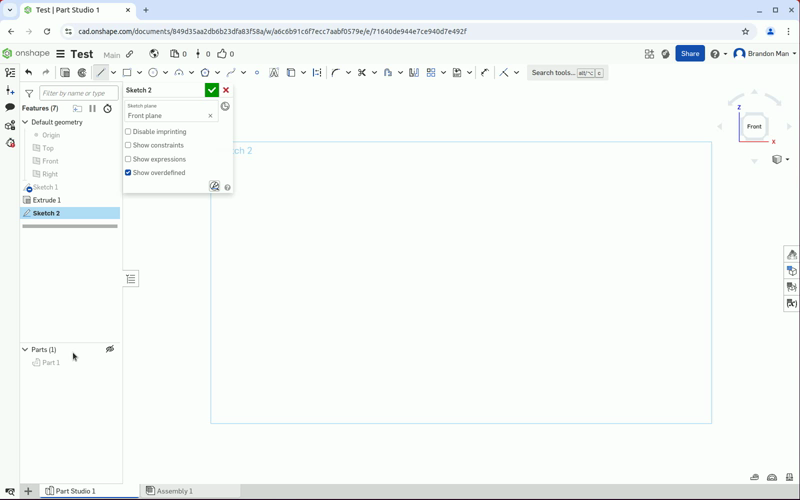
mouse_move(441, 282)
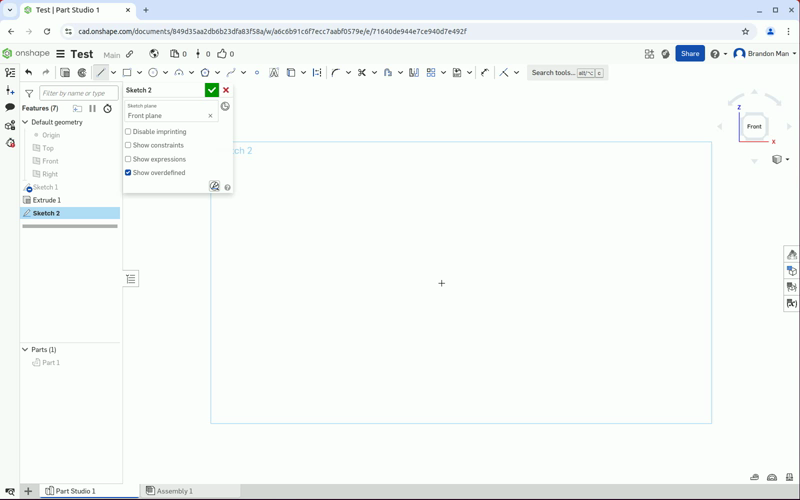
click(441, 282)
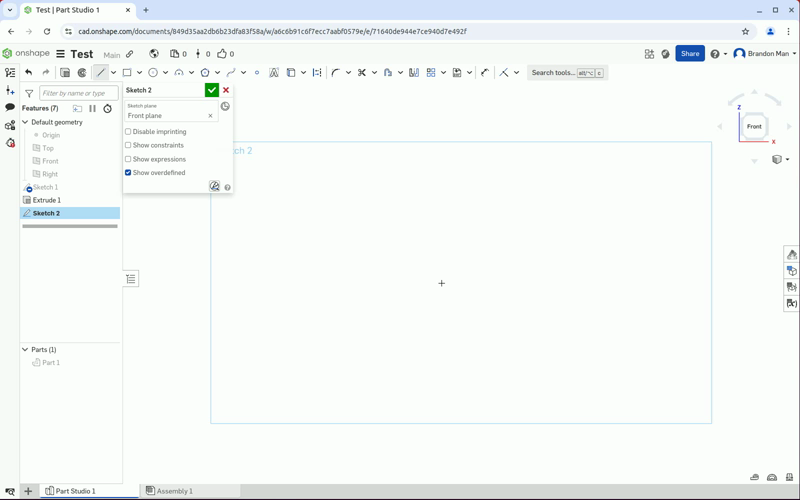
key_up(shift)
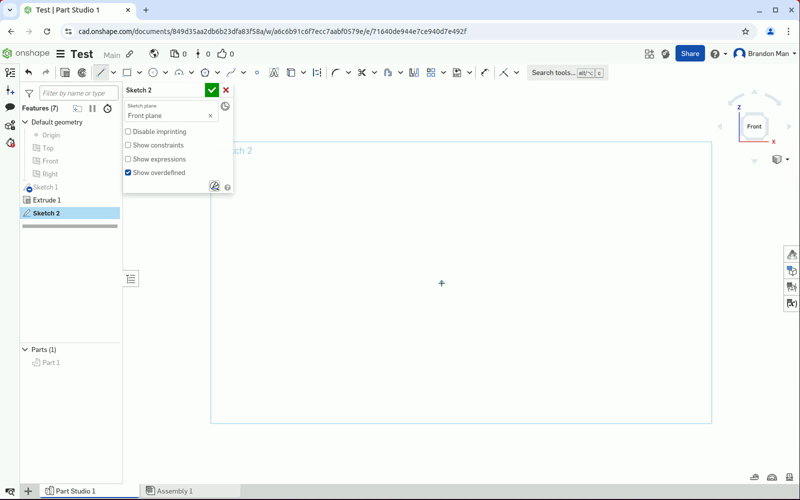
key_down(shift)
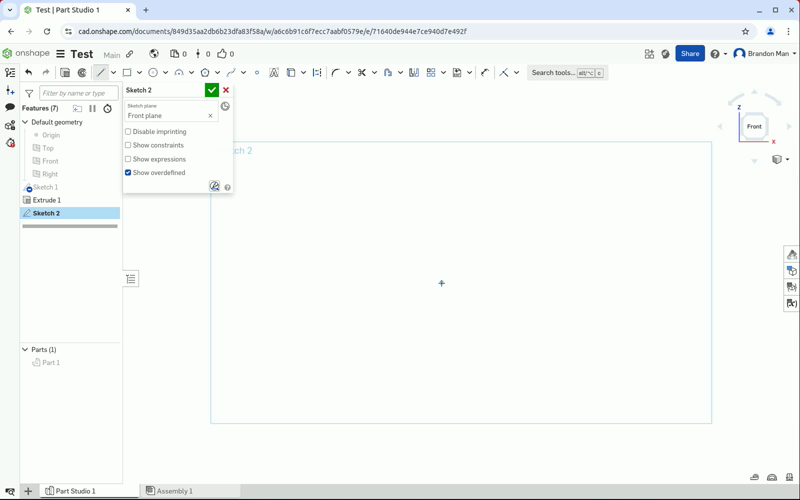
mouse_move(556, 282)
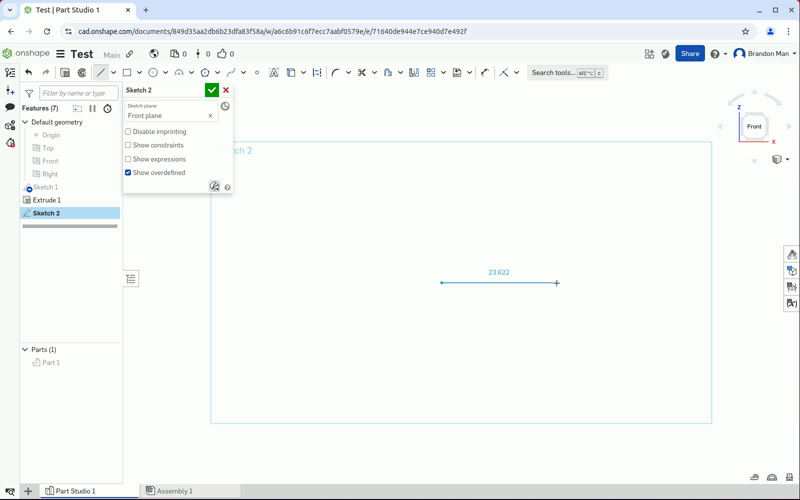
click(556, 282)
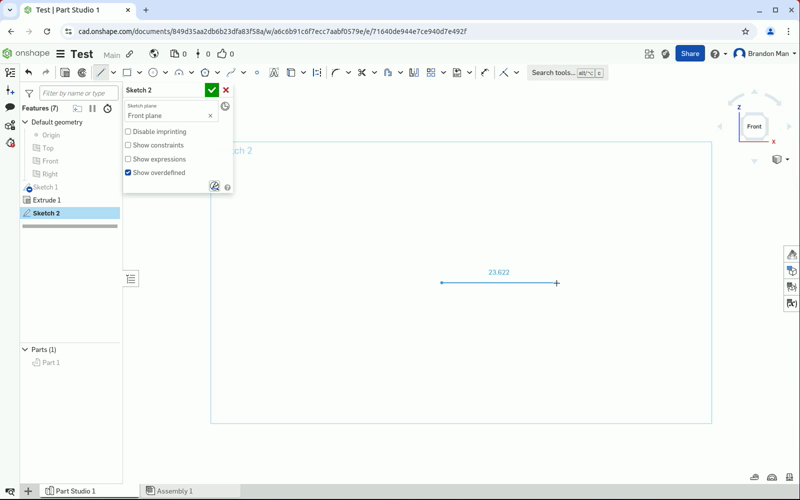
key_up(shift)
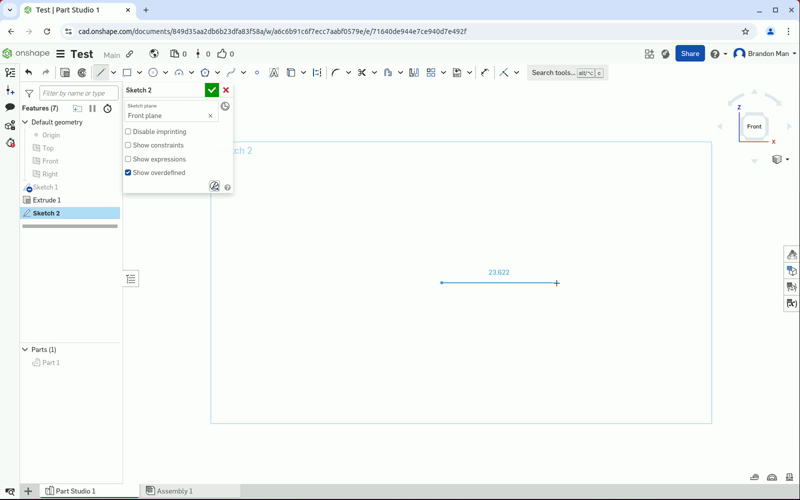
key_down(shift)
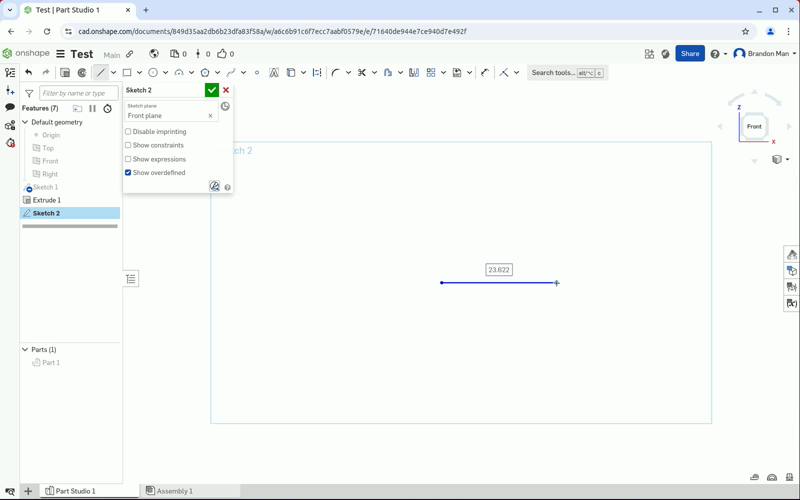
mouse_move(586, 282)
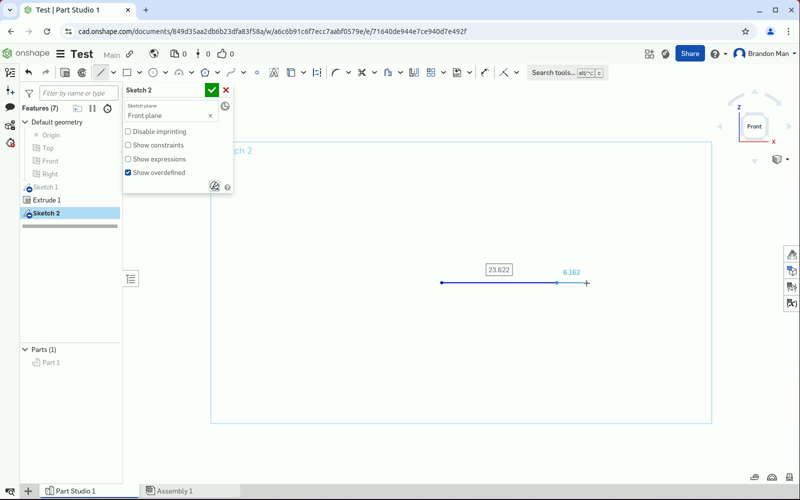
mouse_move(556, 281)
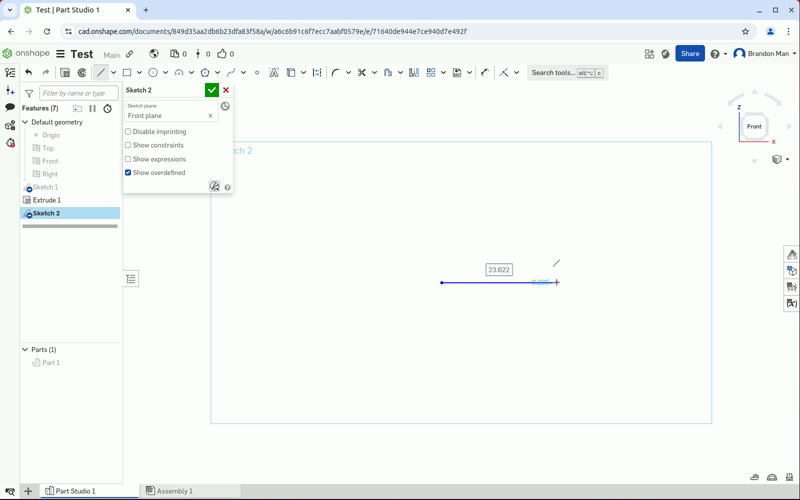
scroll(6)
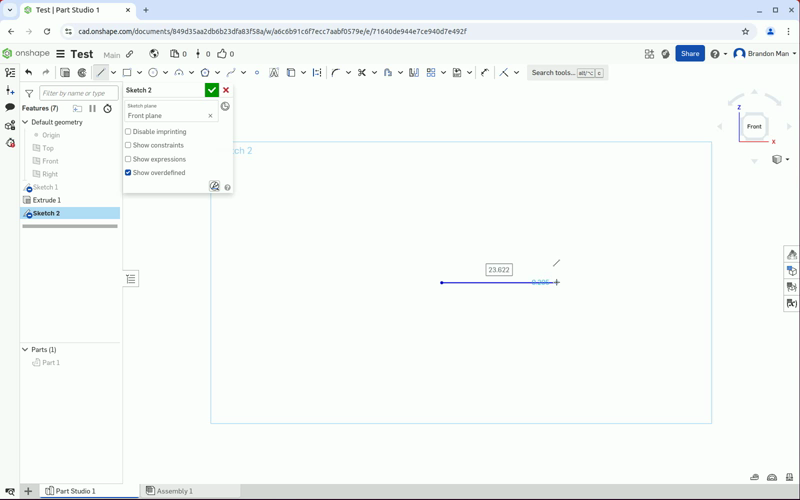
scroll(6)
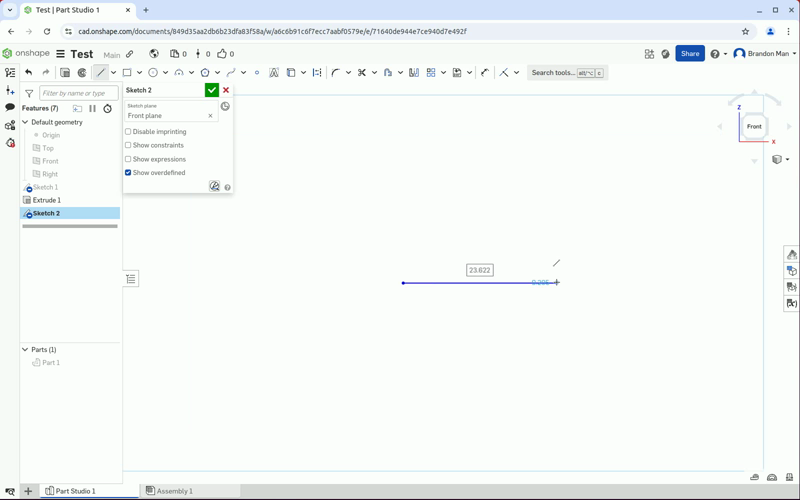
scroll(6)
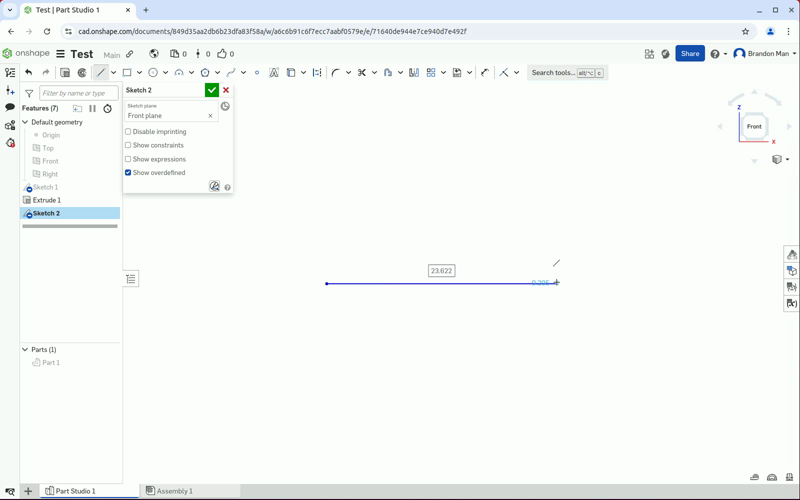
scroll(6)
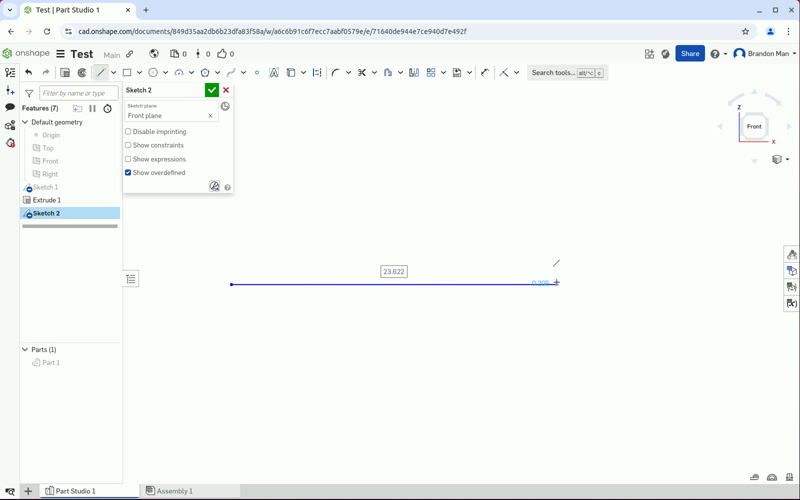
scroll(6)
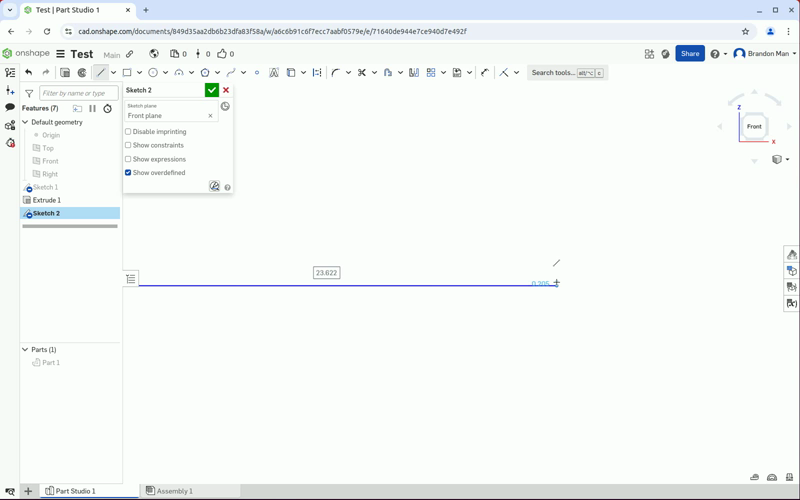
scroll(6)
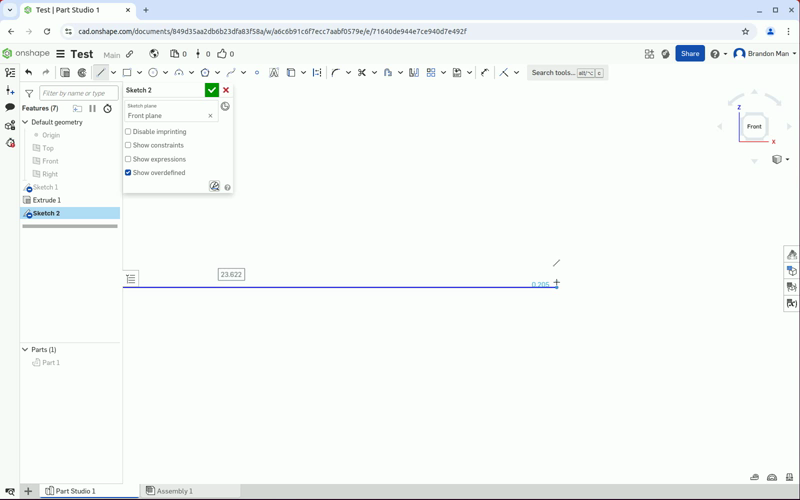
scroll(6)
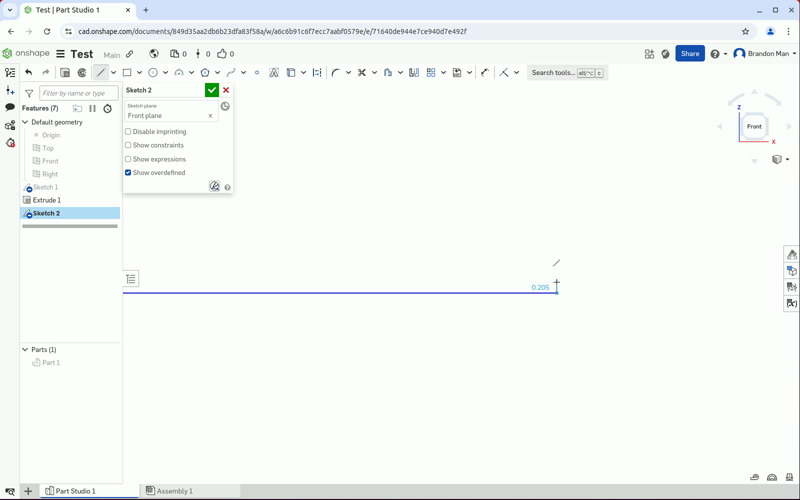
click(556, 281)
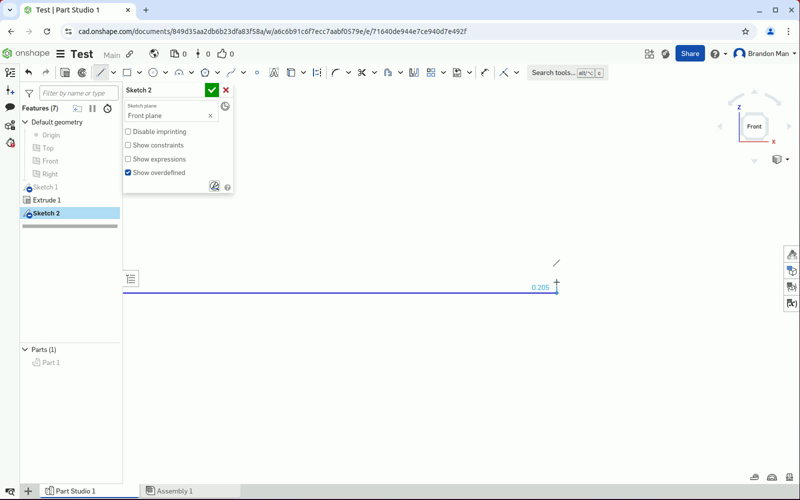
scroll(-6)
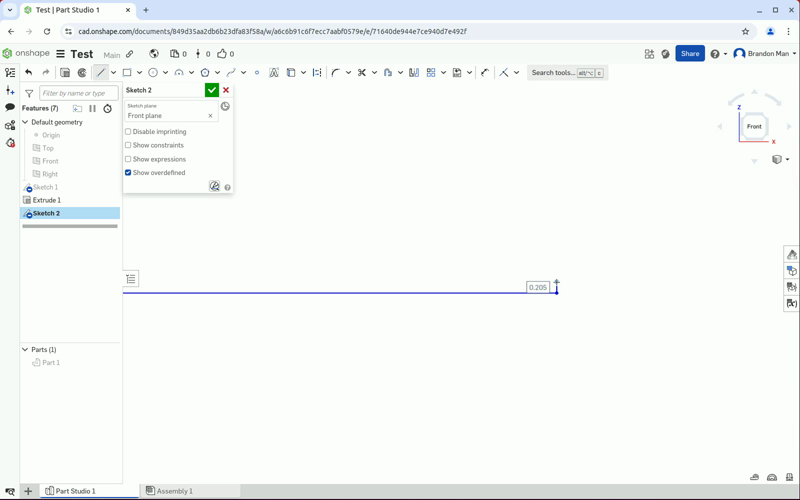
scroll(-6)
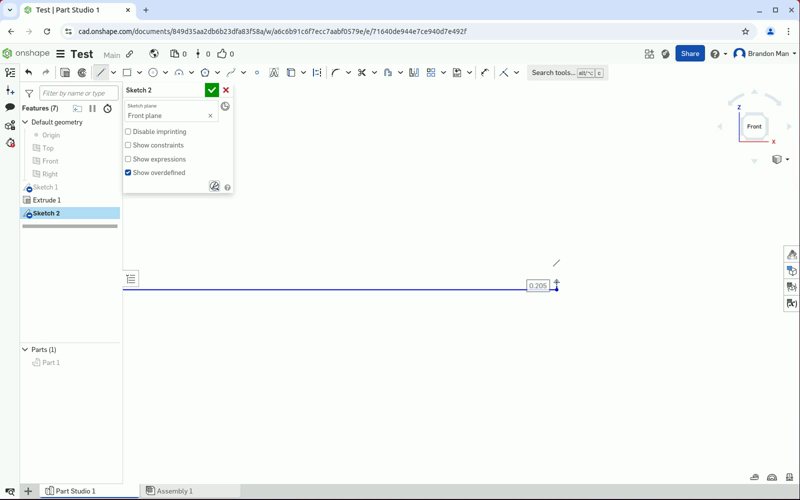
scroll(-6)
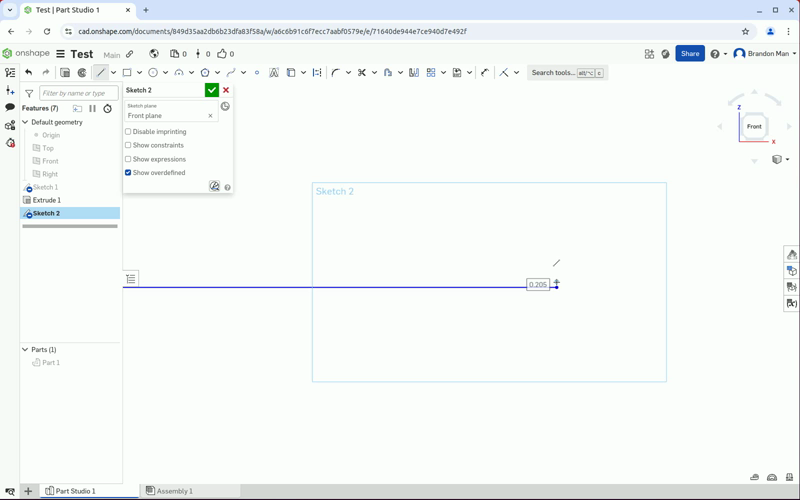
scroll(-6)
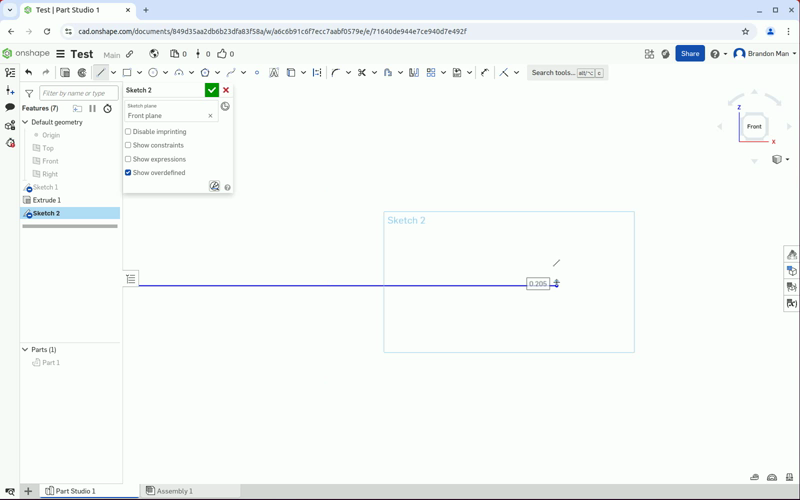
scroll(-6)
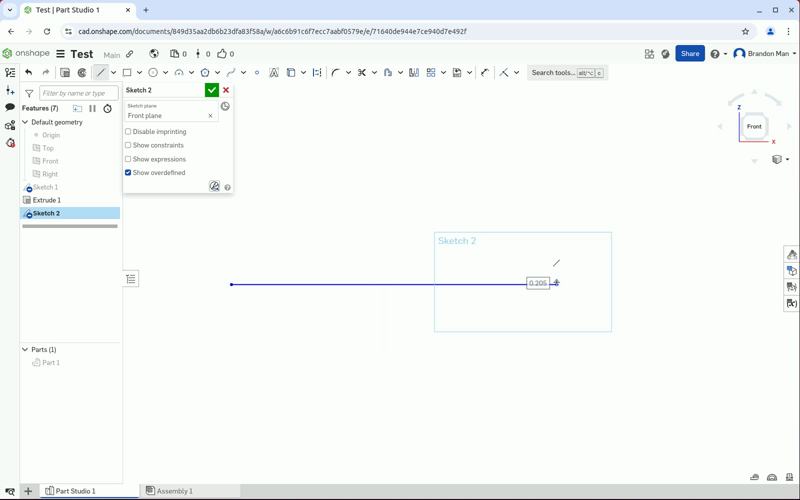
scroll(-6)
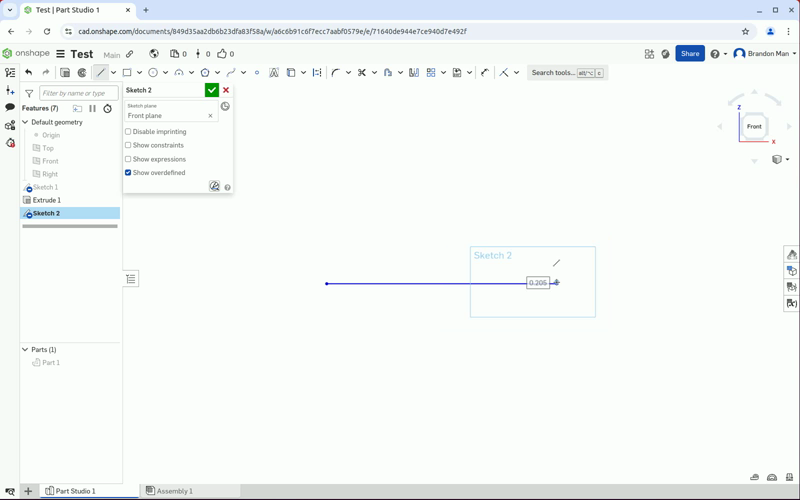
scroll(-6)
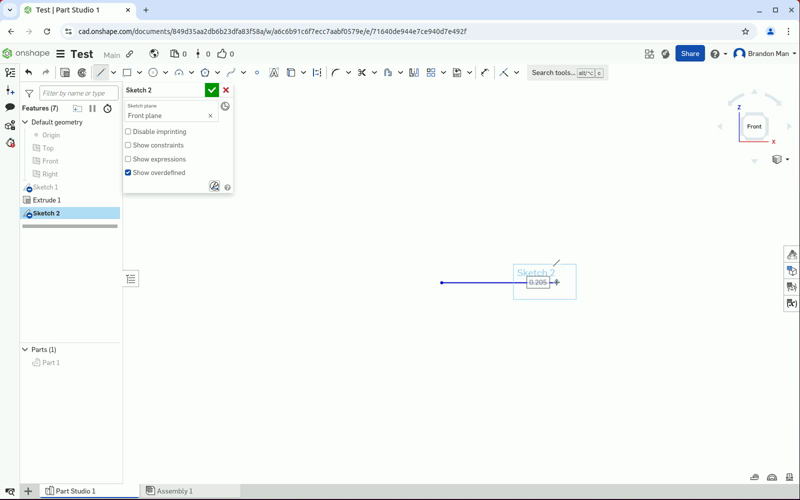
key_up(shift)
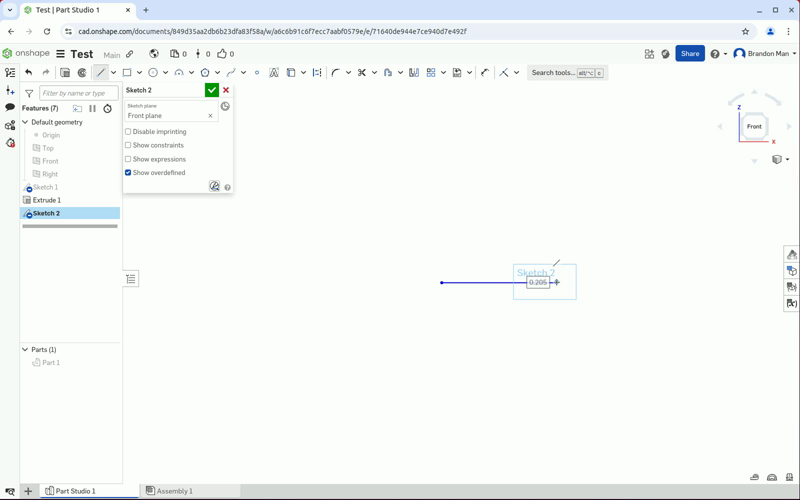
key_down(shift)
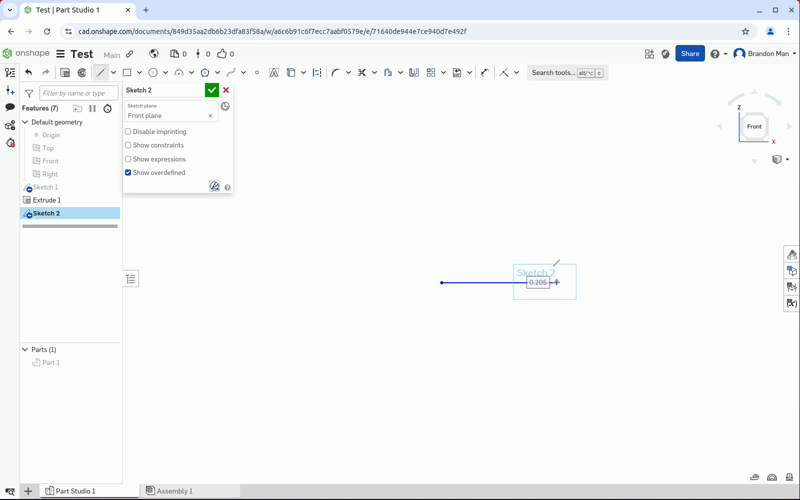
mouse_move(441, 281)
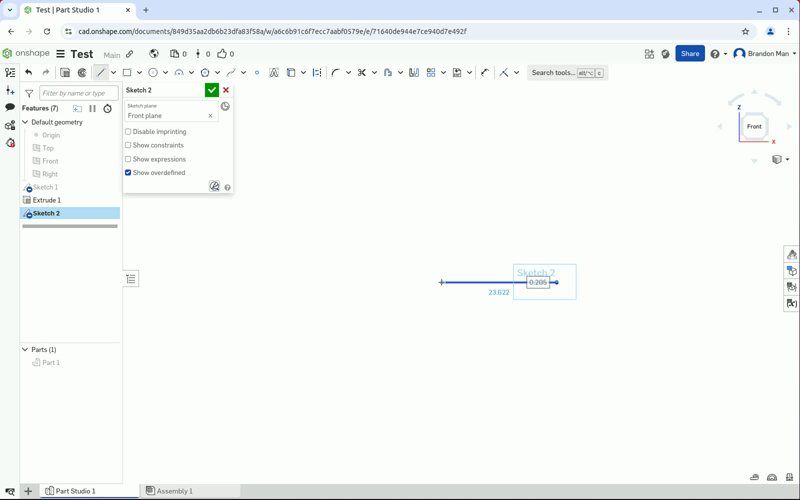
scroll(6)
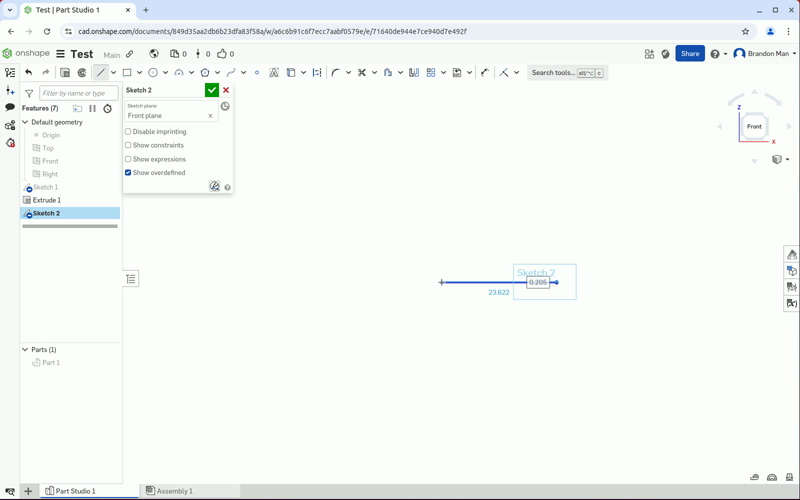
scroll(6)
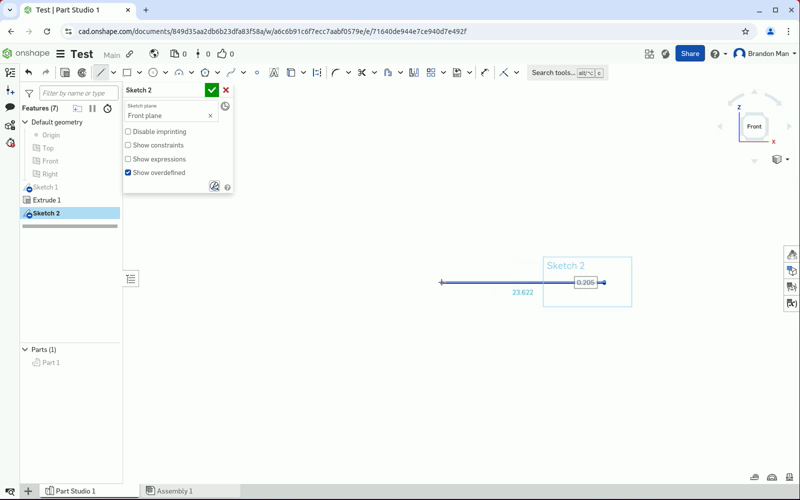
scroll(6)
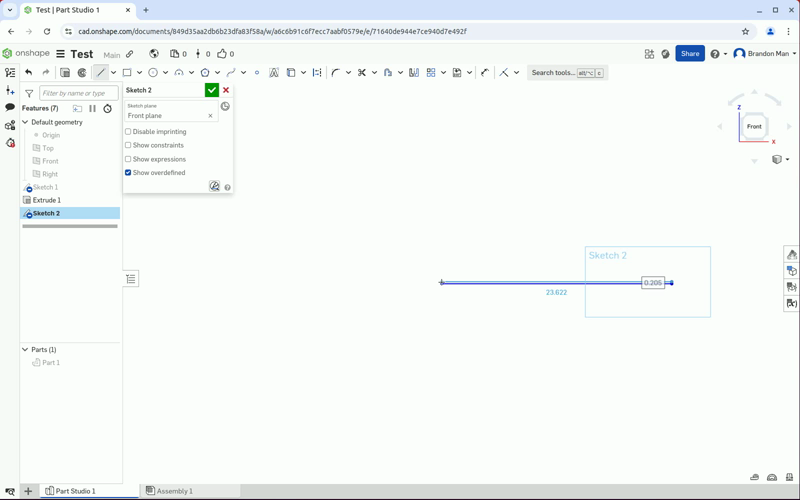
scroll(6)
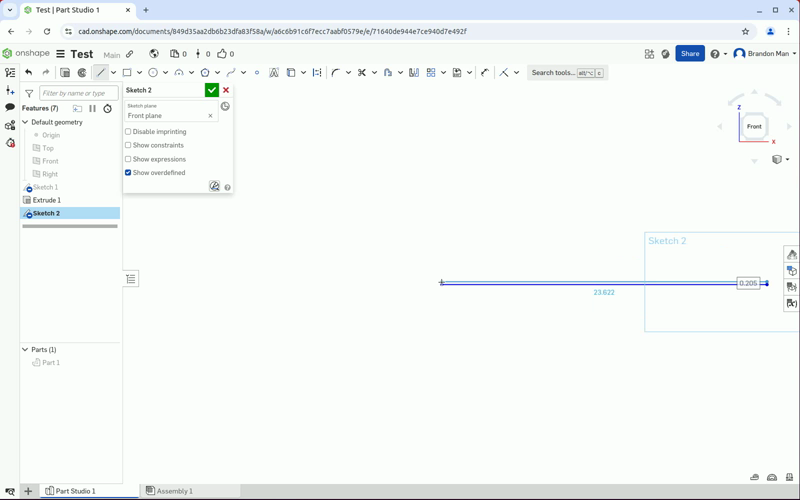
scroll(6)
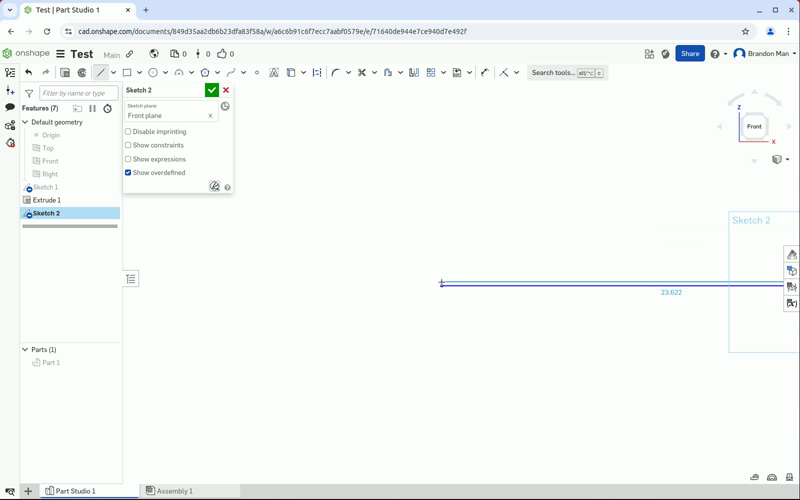
scroll(6)
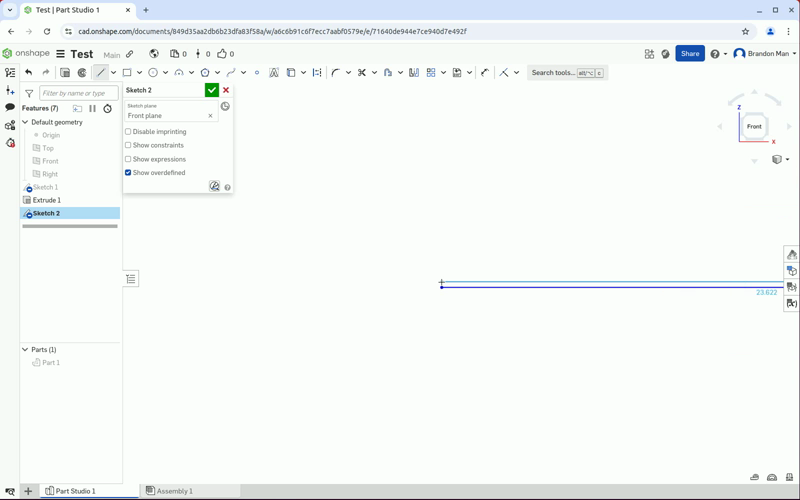
scroll(6)
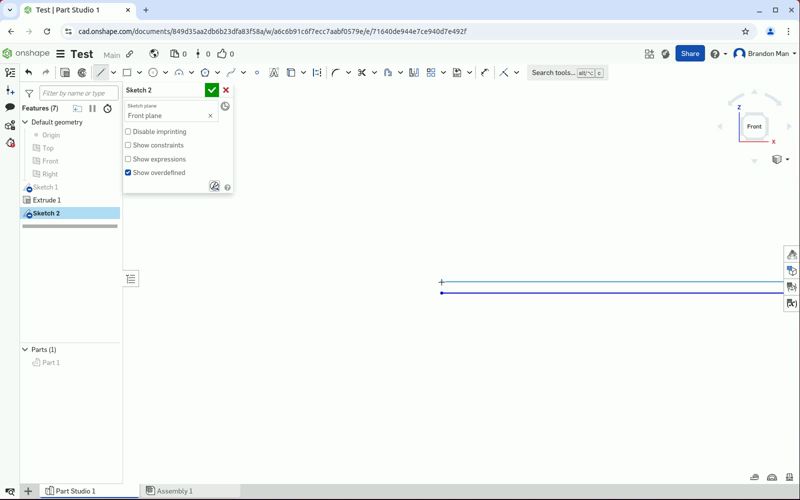
click(441, 281)
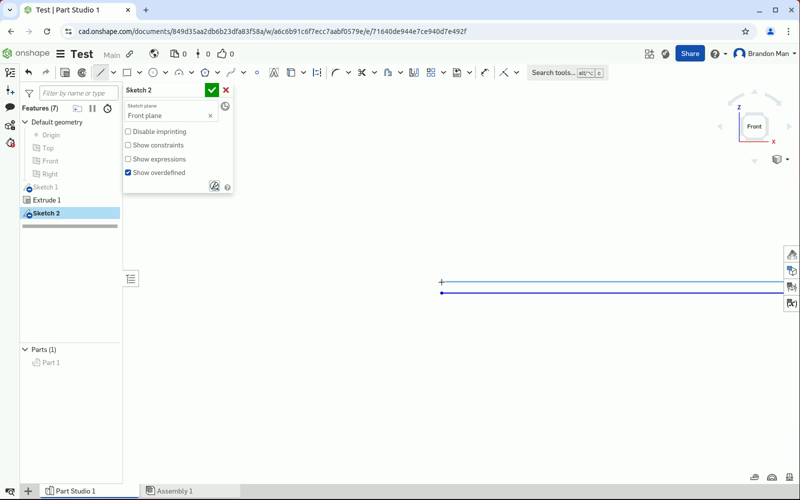
scroll(-6)
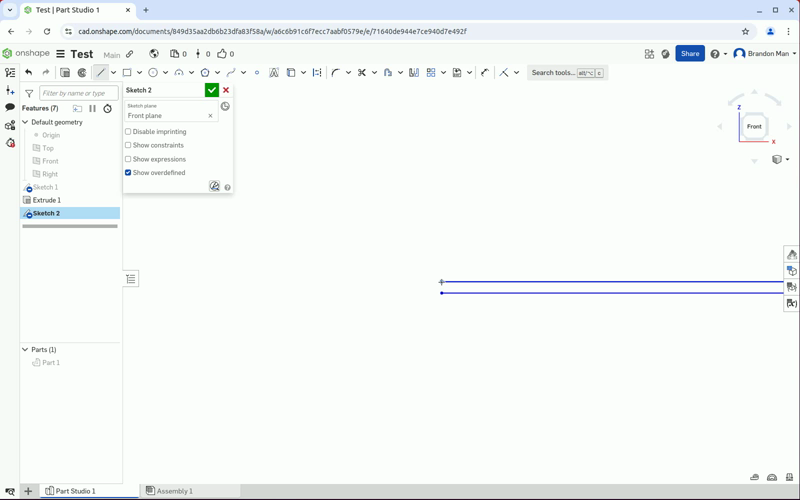
scroll(-6)
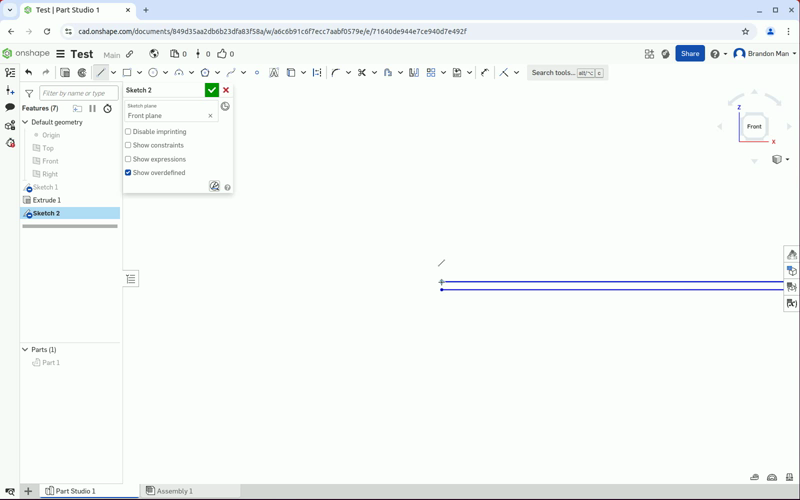
scroll(-6)
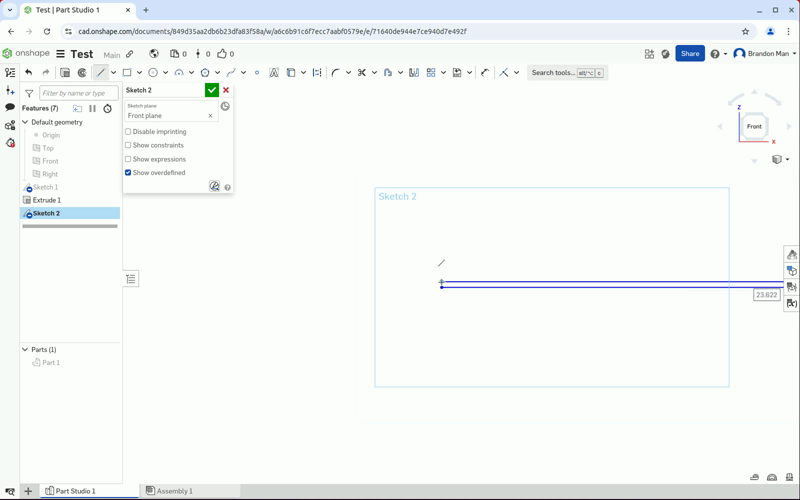
scroll(-6)
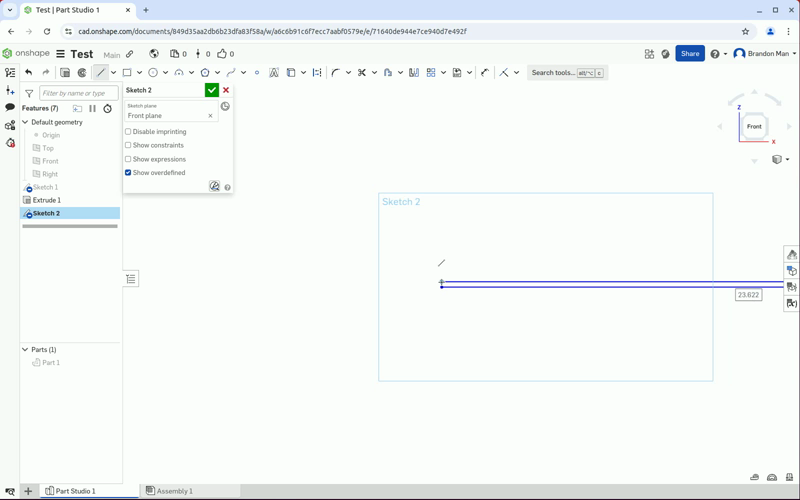
scroll(-6)
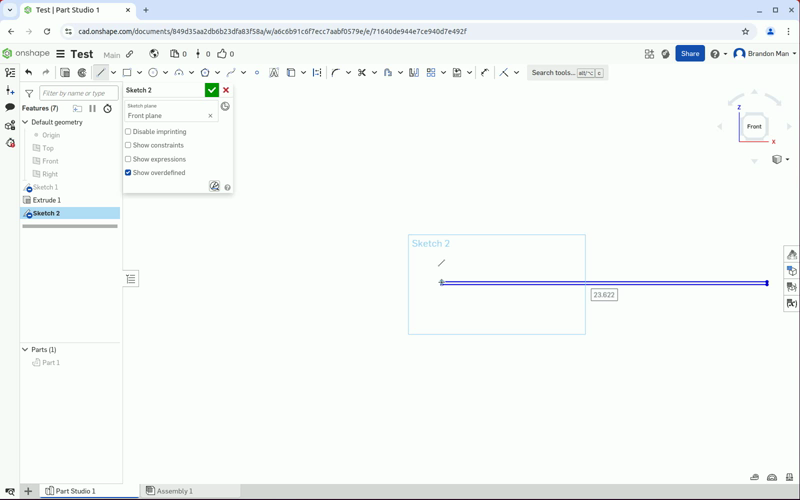
scroll(-6)
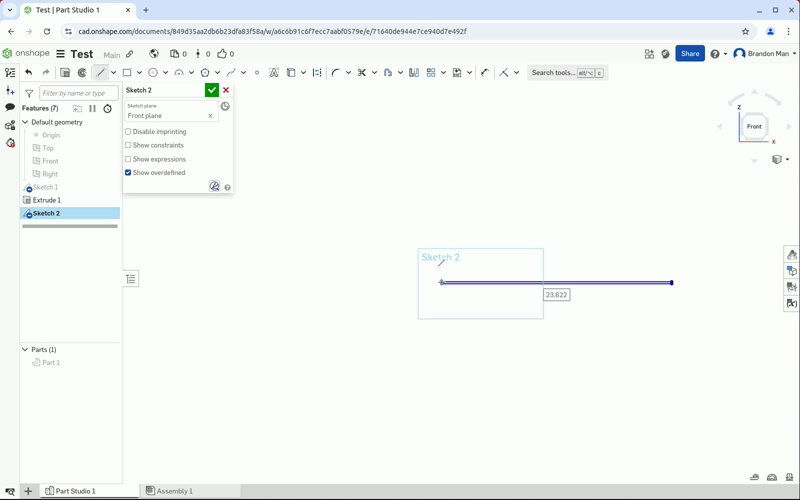
scroll(-6)
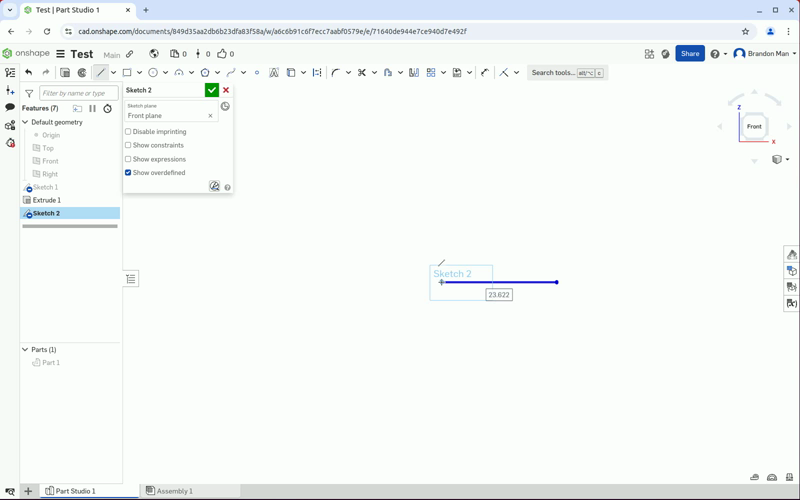
key_up(shift)
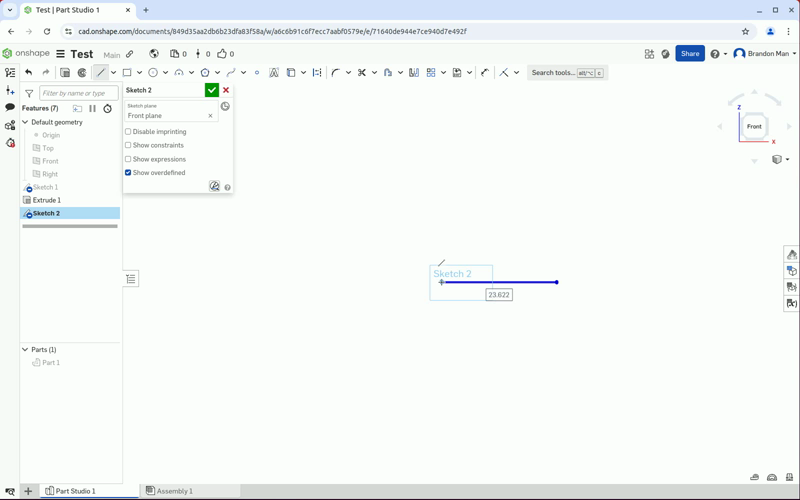
mouse_move(471, 281)
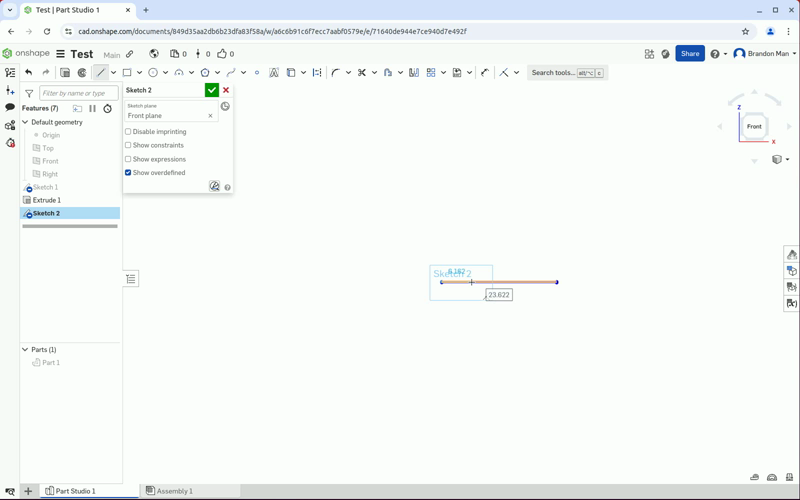
key_down(shift)
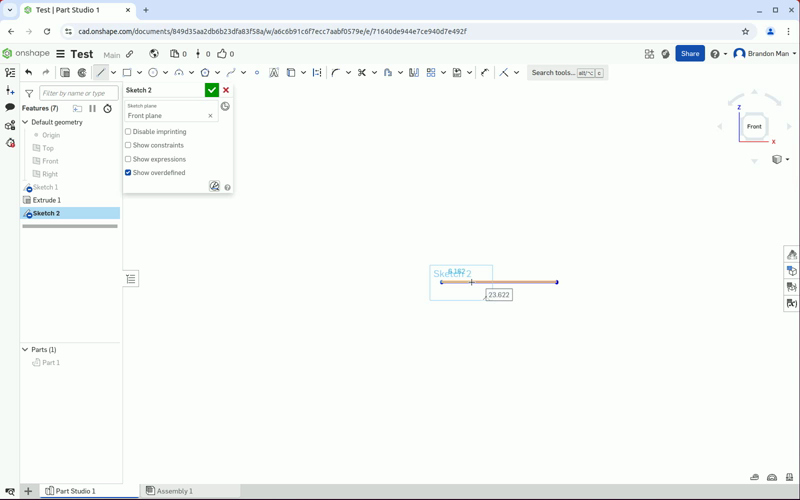
mouse_move(441, 282)
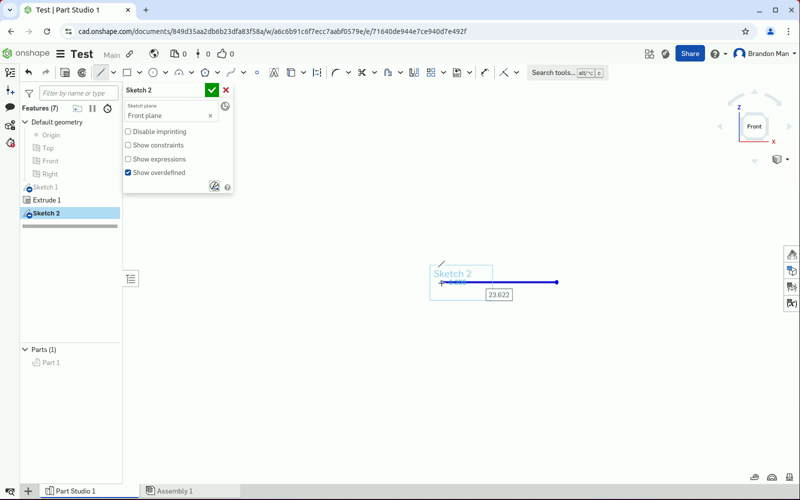
scroll(6)
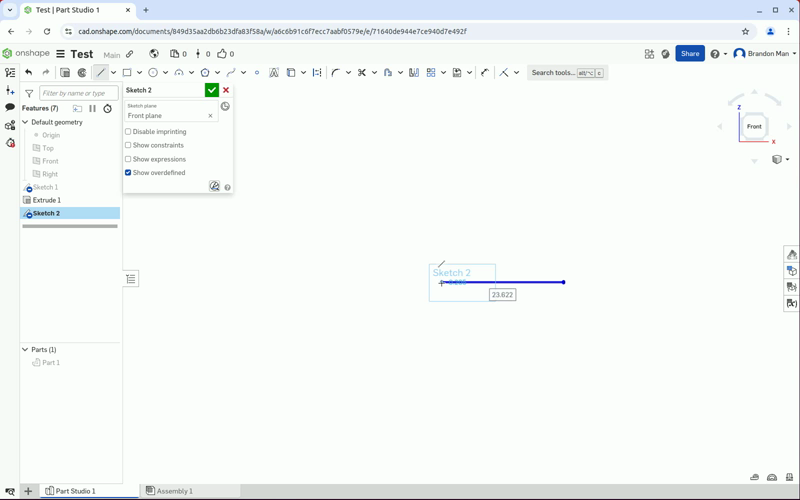
scroll(6)
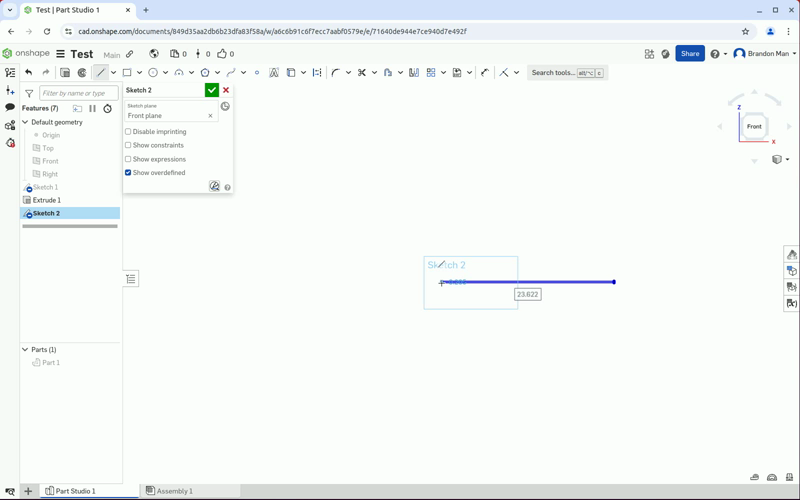
scroll(6)
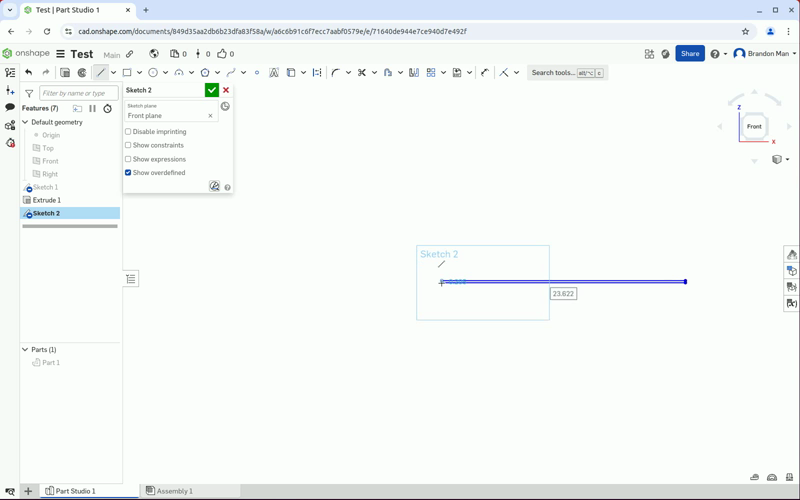
scroll(6)
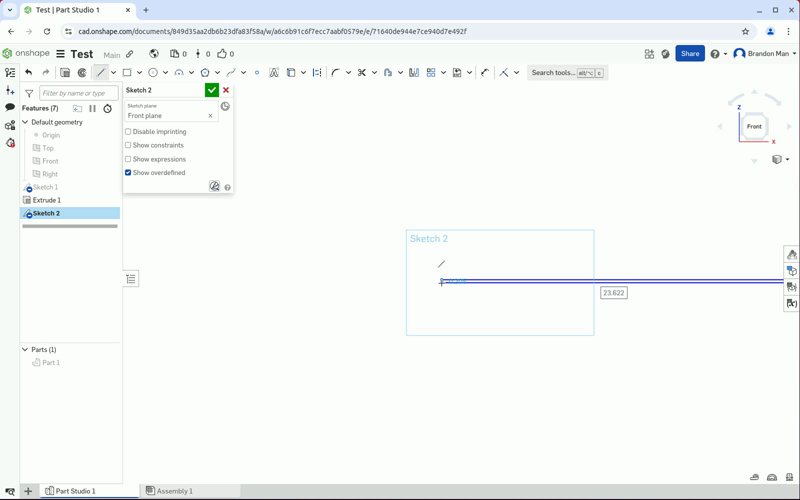
scroll(6)
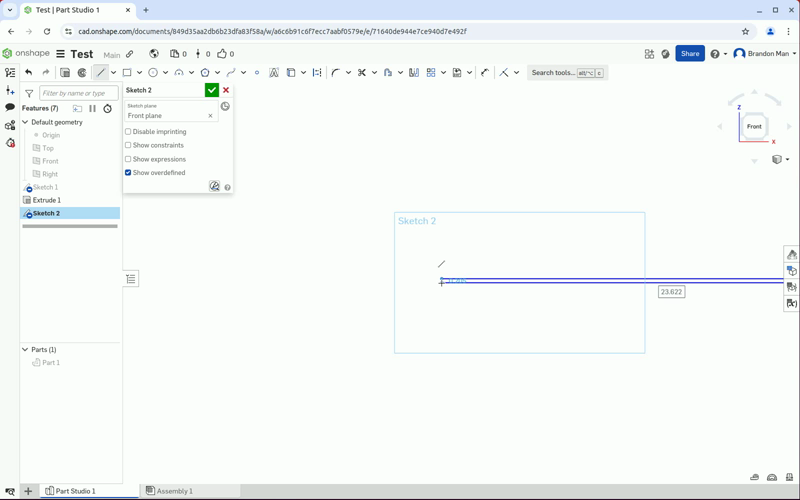
scroll(6)
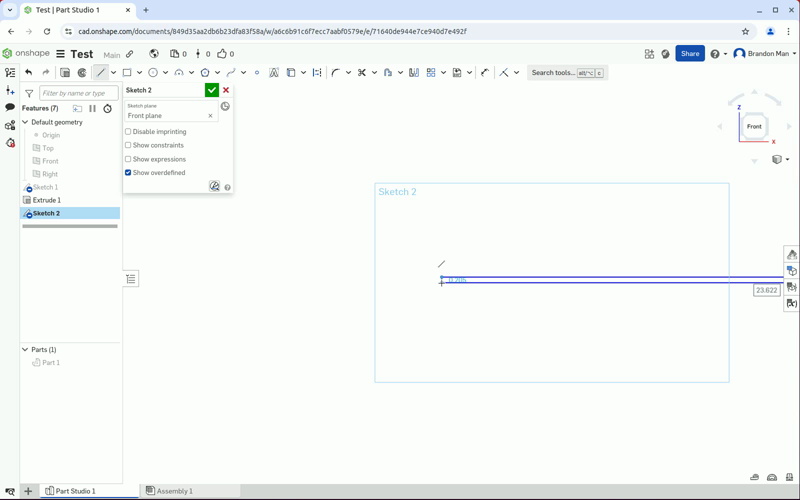
scroll(6)
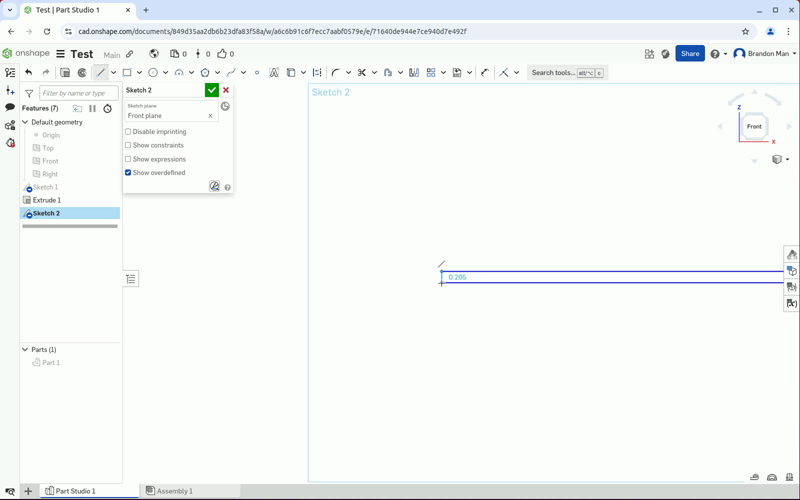
key_up(shift)
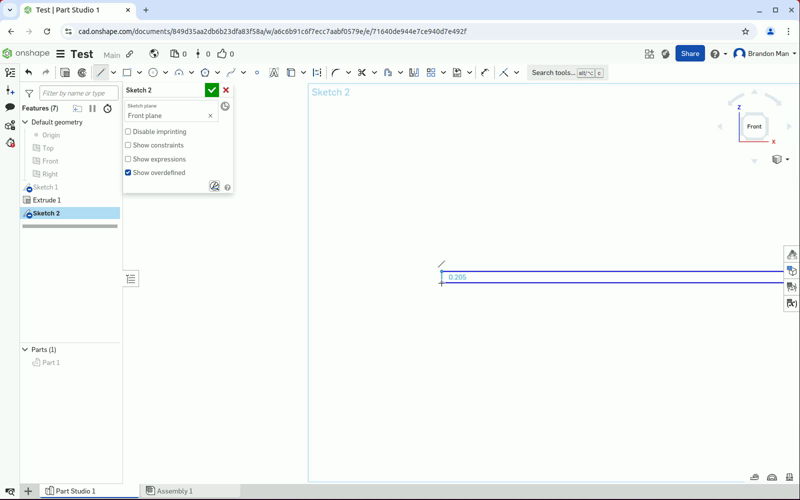
click(441, 282)
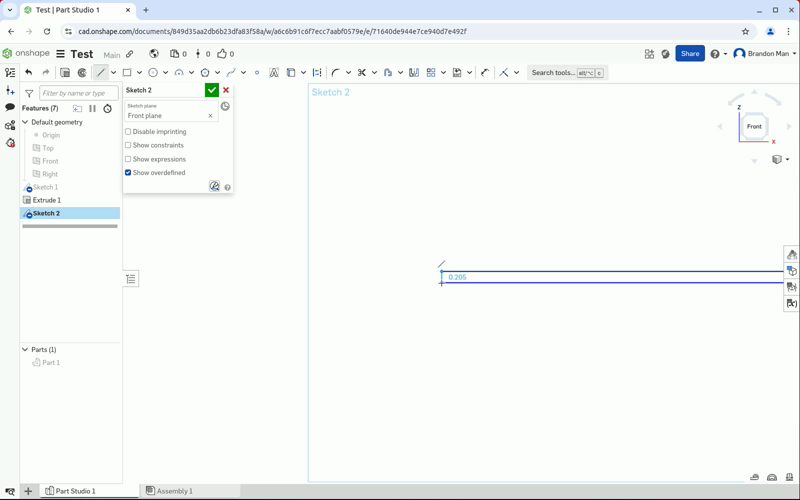
scroll(-6)
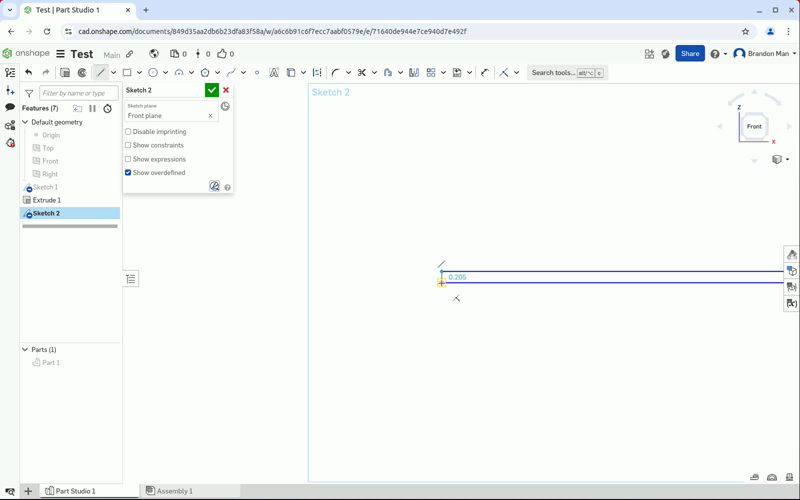
scroll(-6)
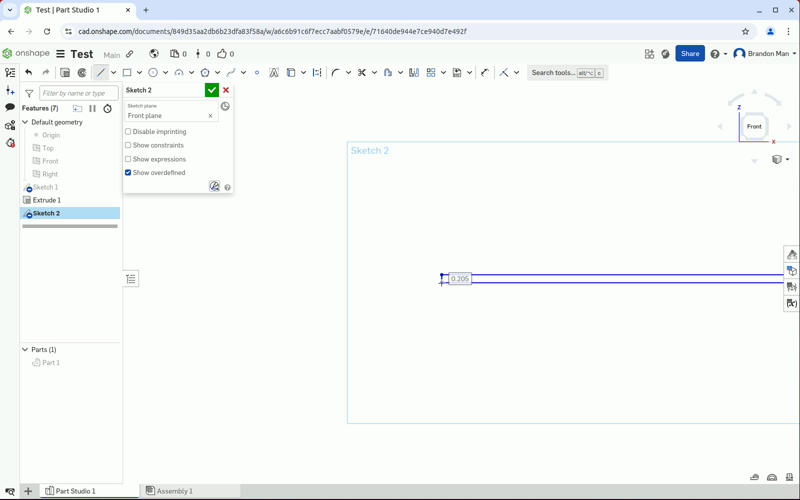
scroll(-6)
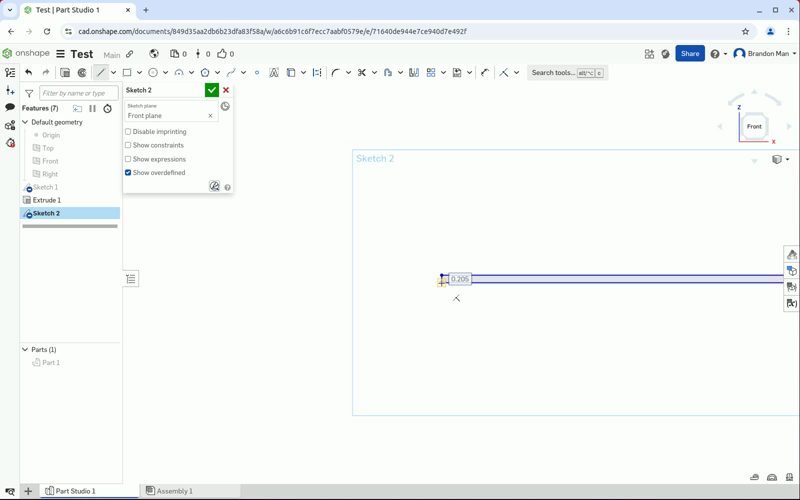
scroll(-6)
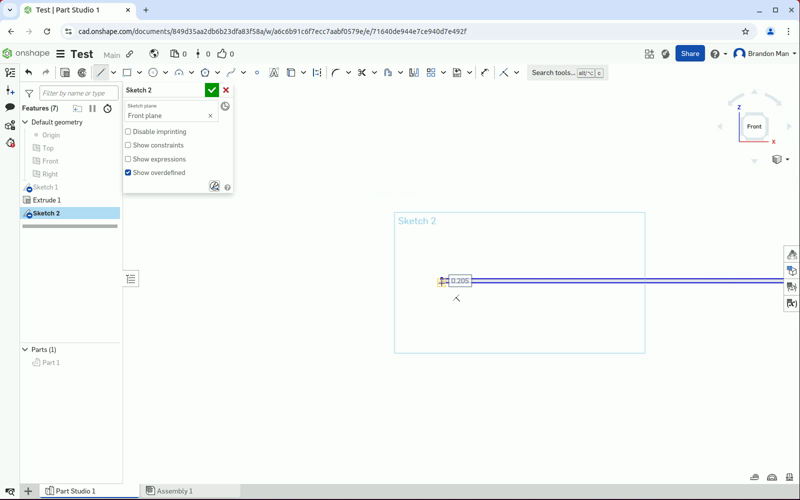
scroll(-6)
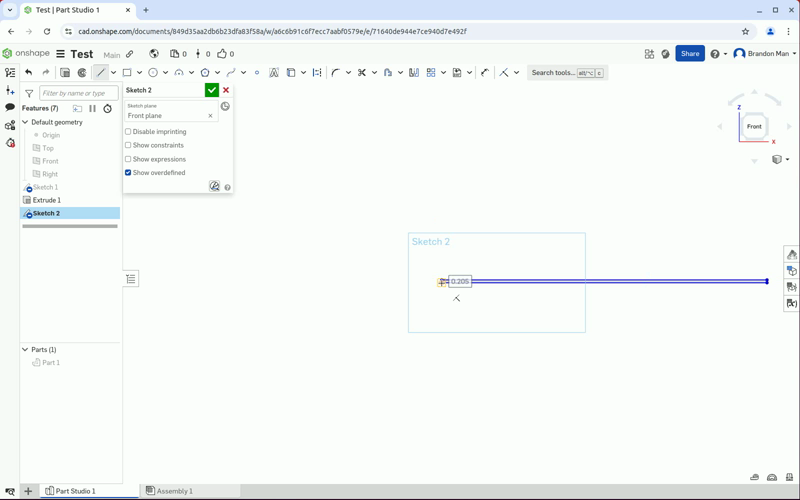
scroll(-6)
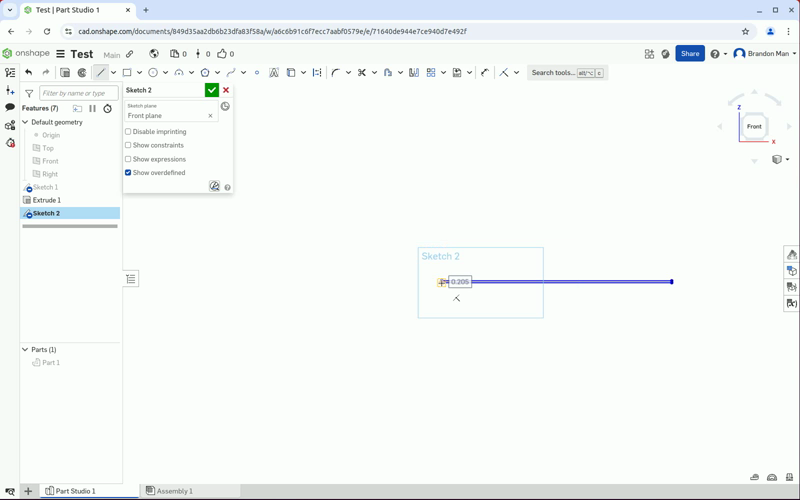
scroll(-6)
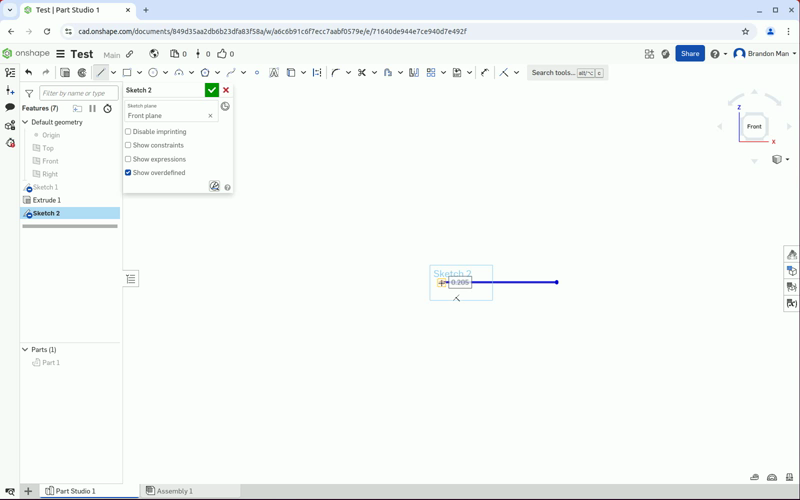
key(esc)
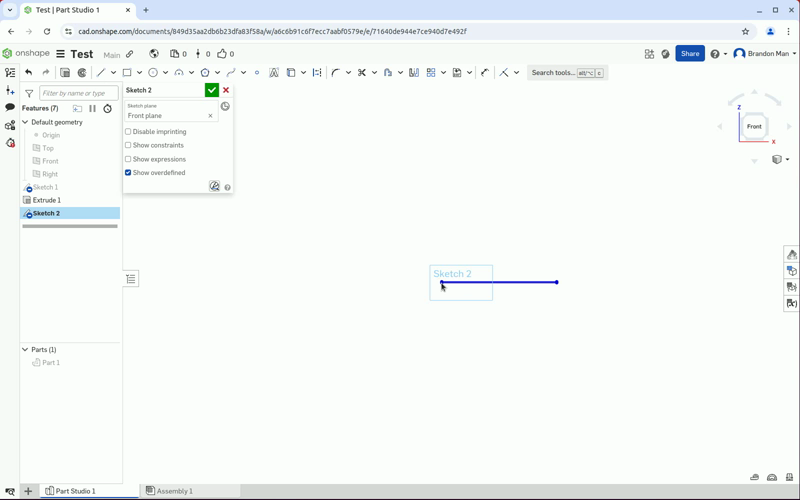
mouse_move(478, 282)
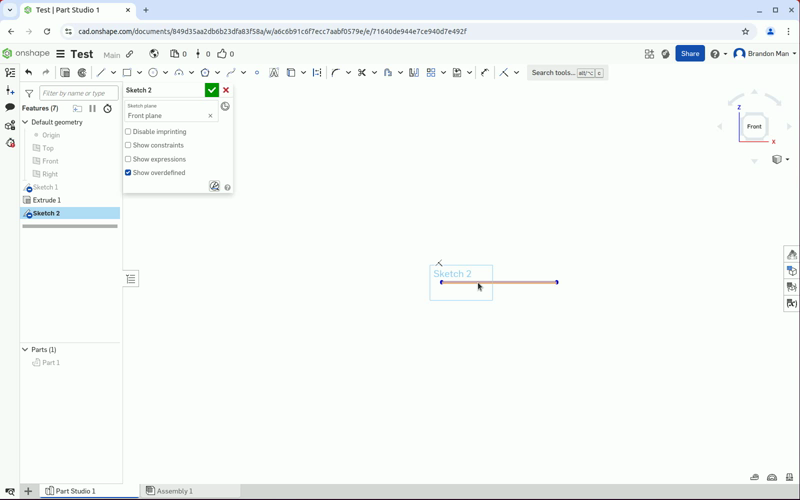
scroll(6)
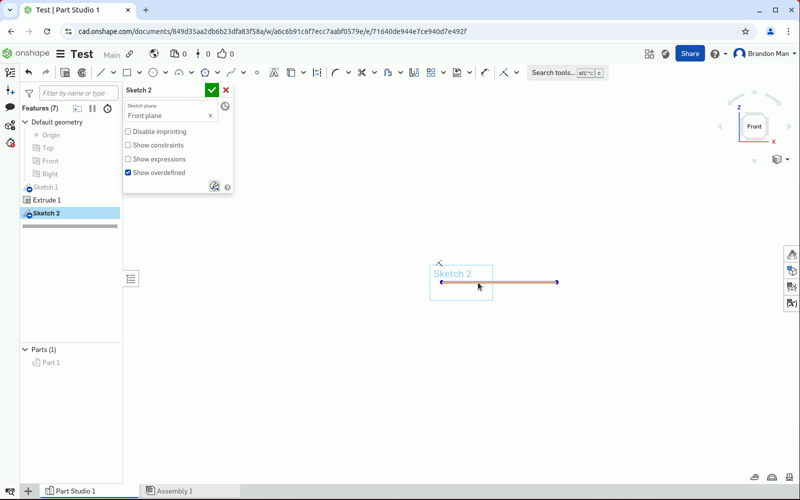
scroll(6)
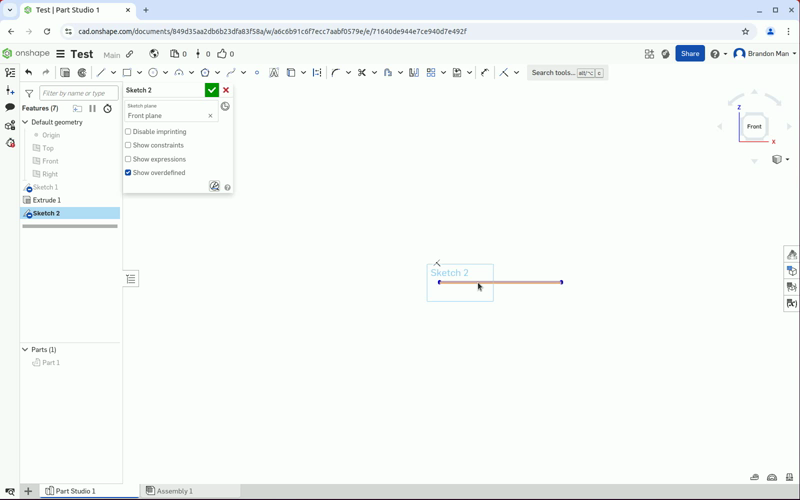
scroll(6)
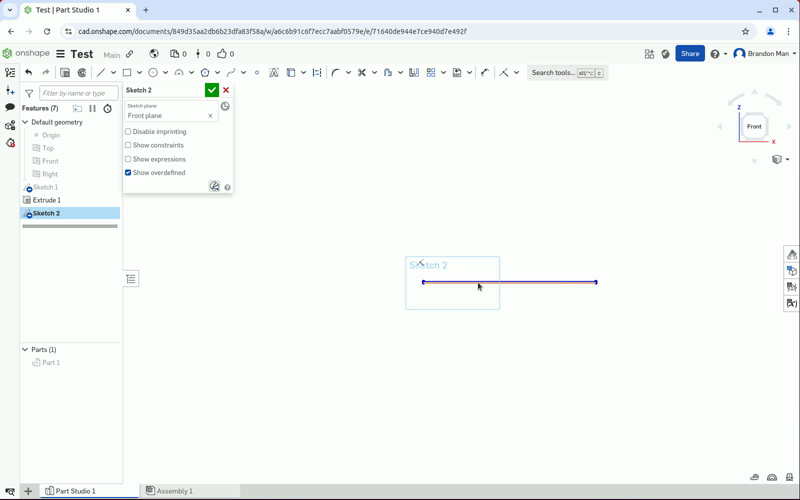
scroll(6)
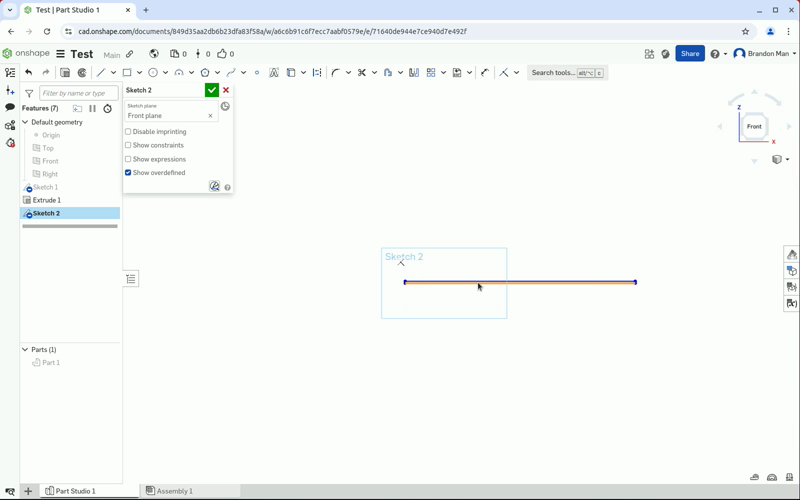
scroll(6)
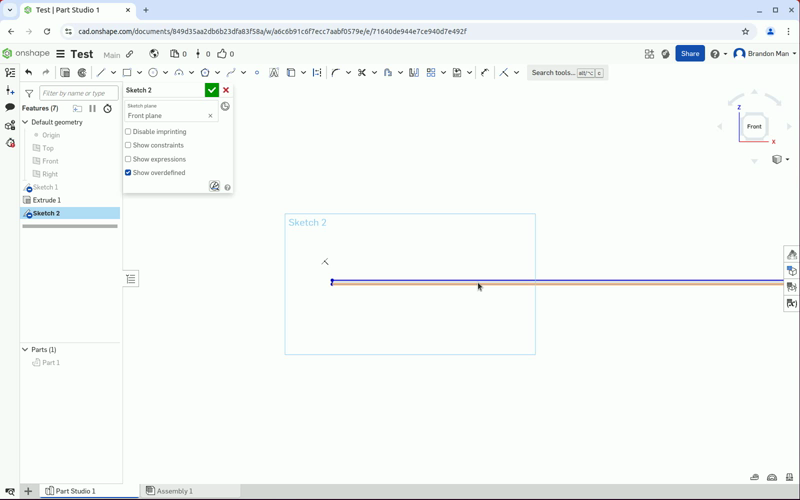
scroll(6)
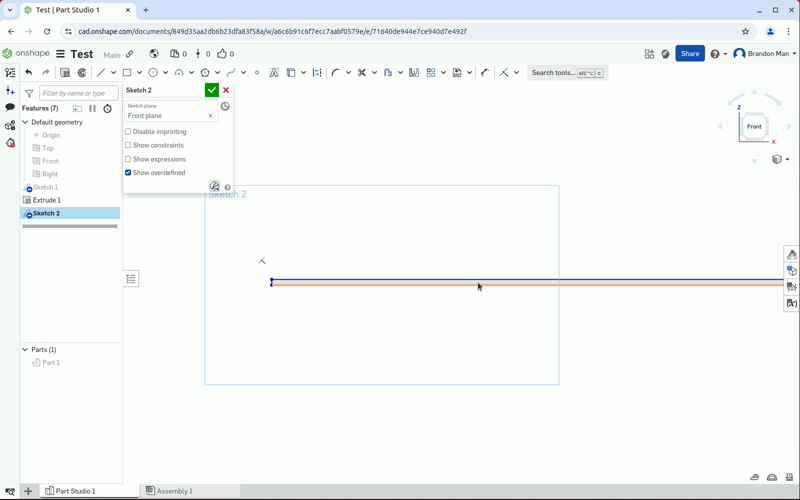
scroll(6)
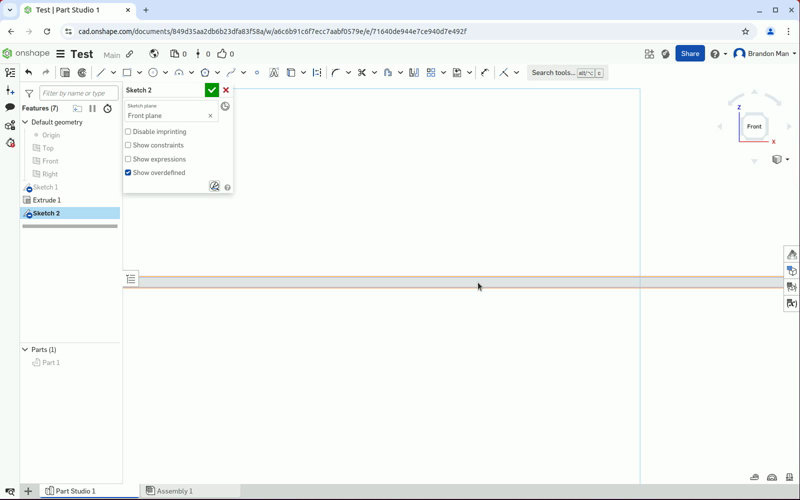
click(478, 282)
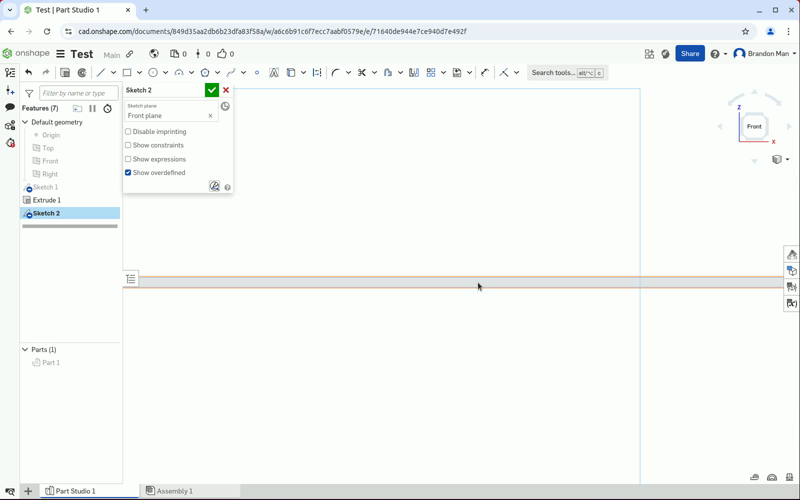
scroll(-6)
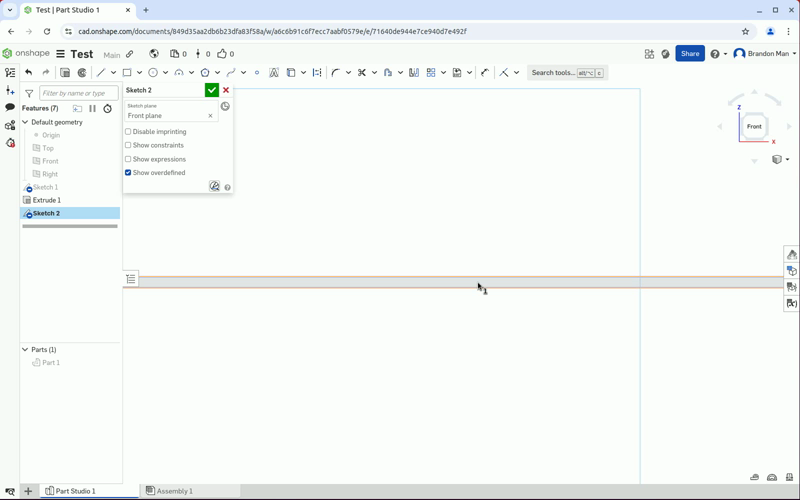
scroll(-6)
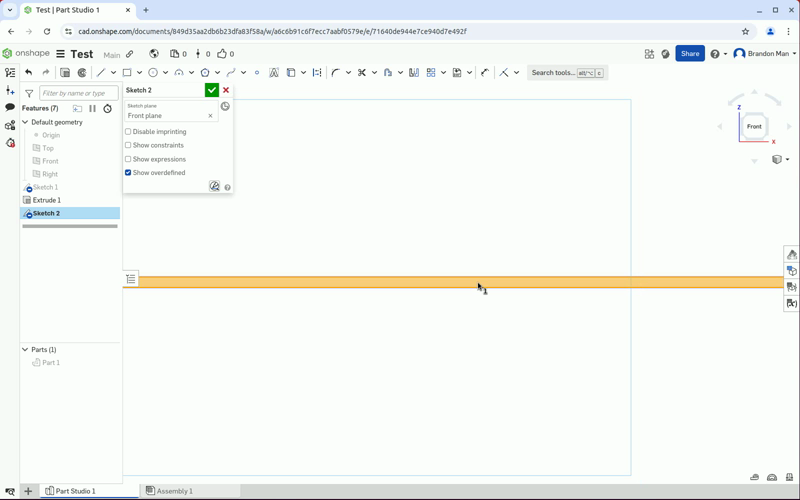
scroll(-6)
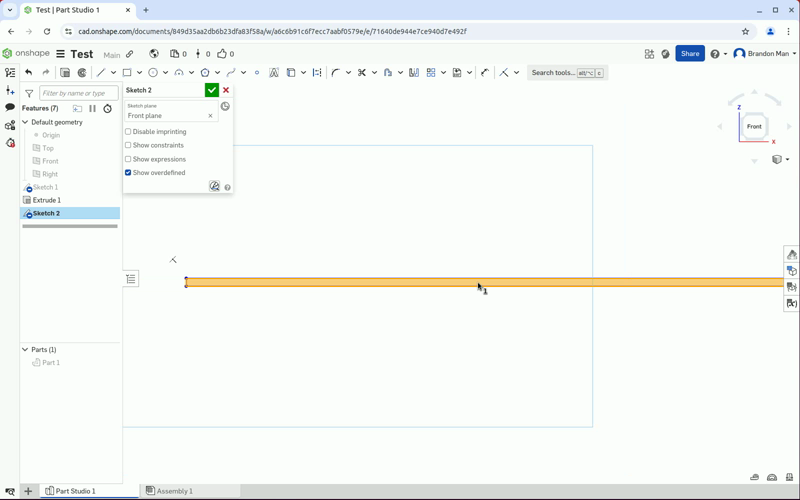
scroll(-6)
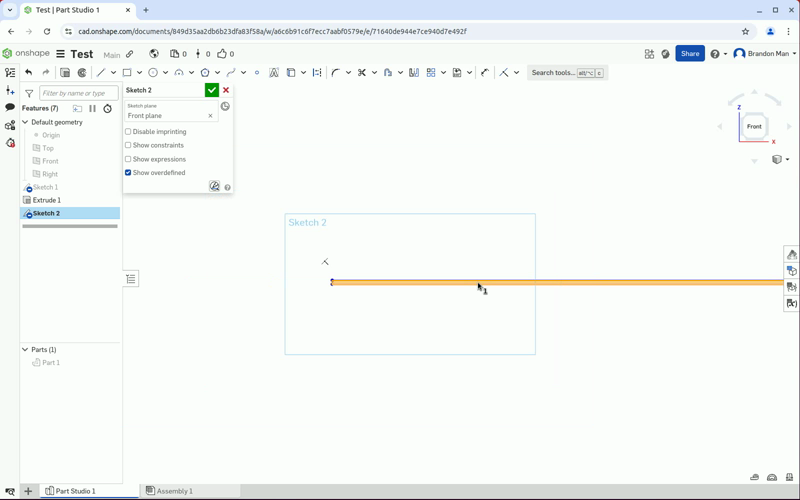
scroll(-6)
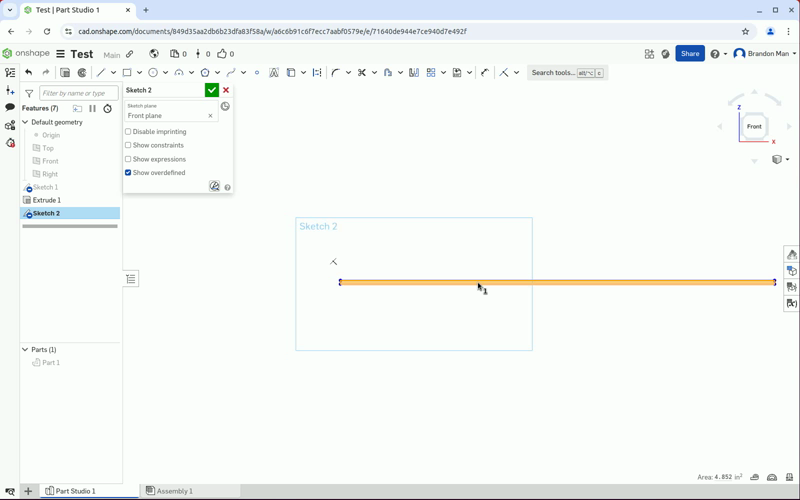
scroll(-6)
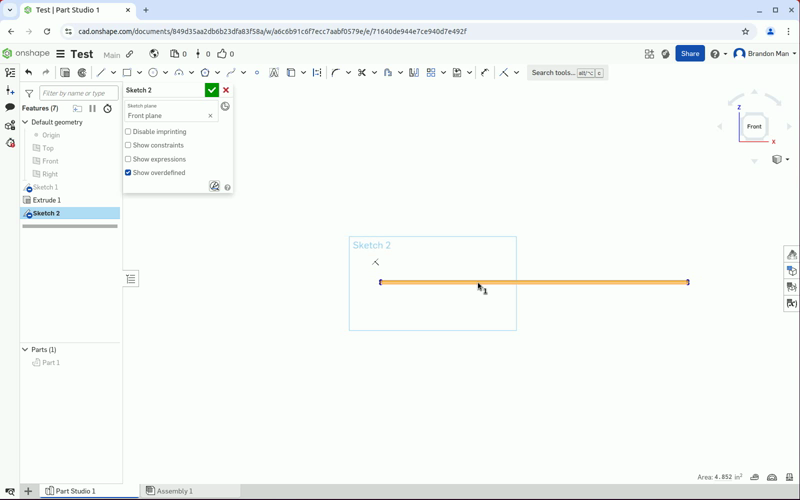
scroll(-6)
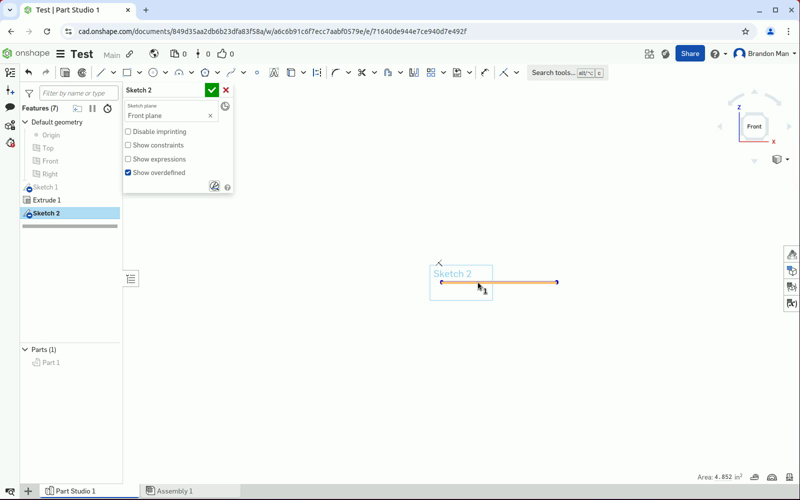
mouse_move(73, 352)
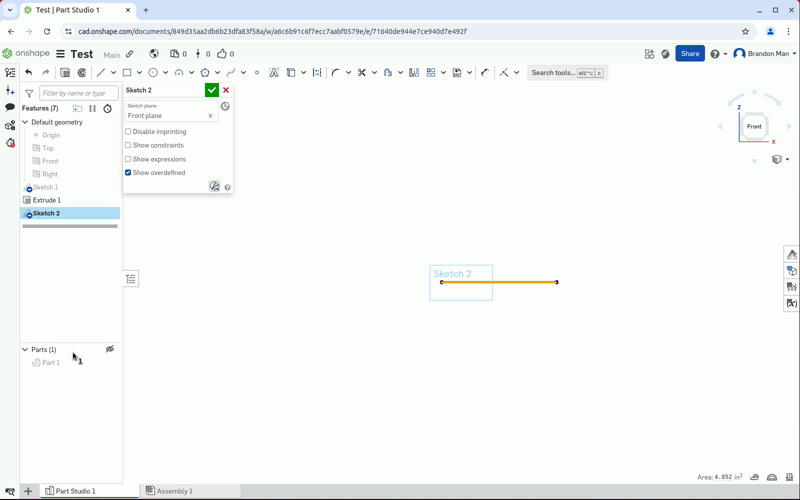
key(shift+y)
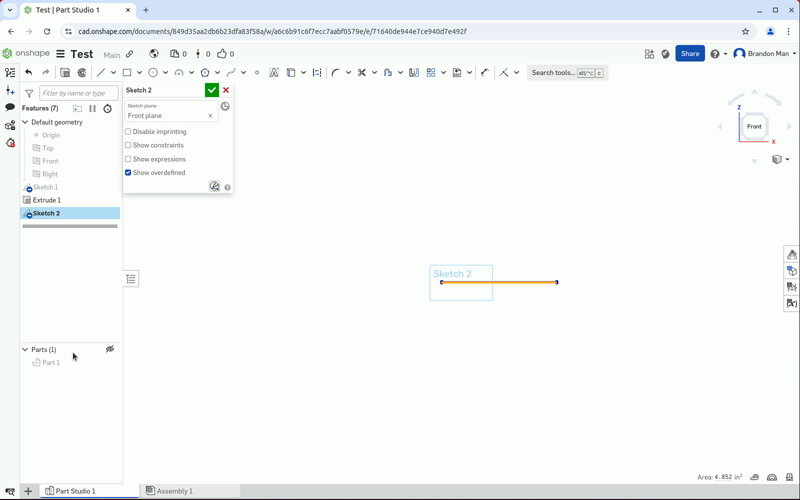
key(shift+e)
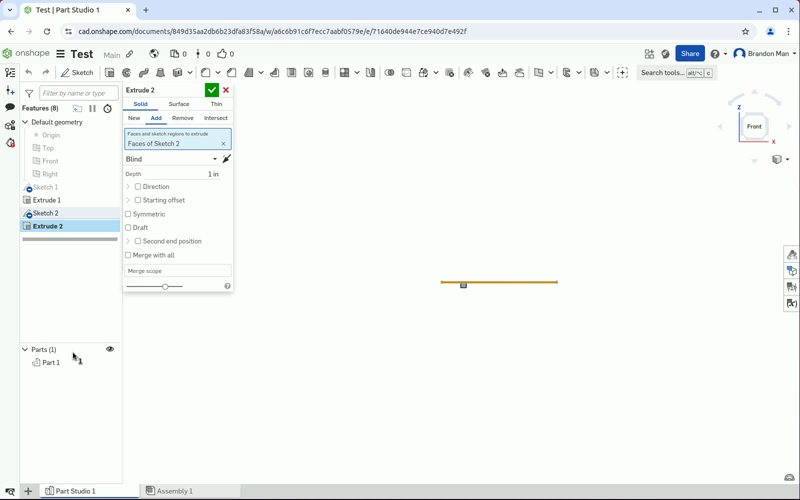
mouse_move(143, 106)
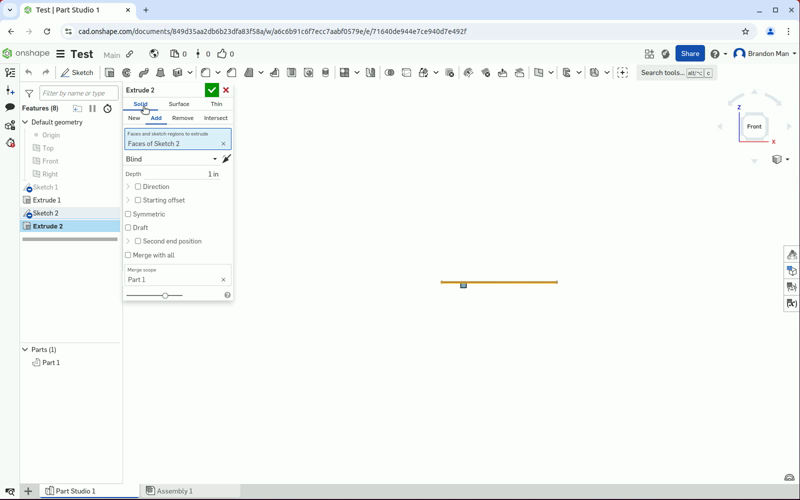
click(143, 106)
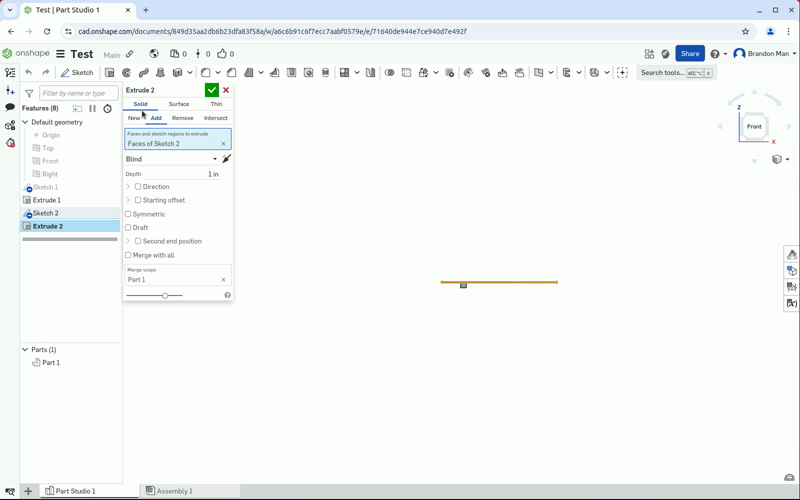
mouse_move(137, 120)
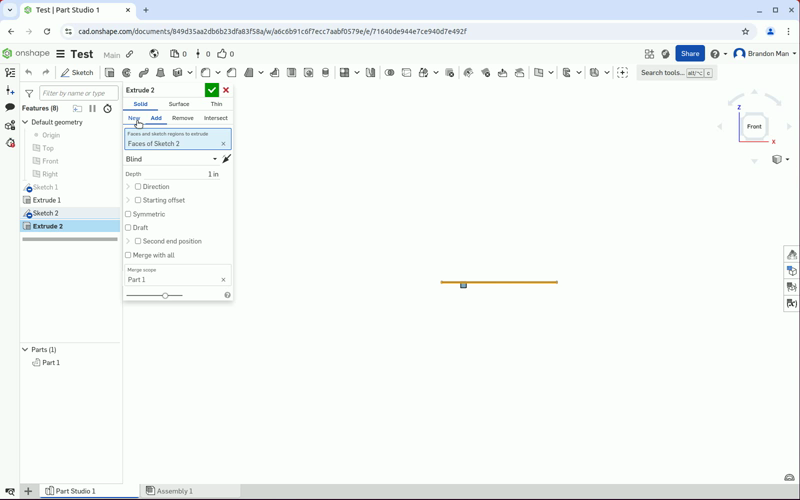
click(137, 120)
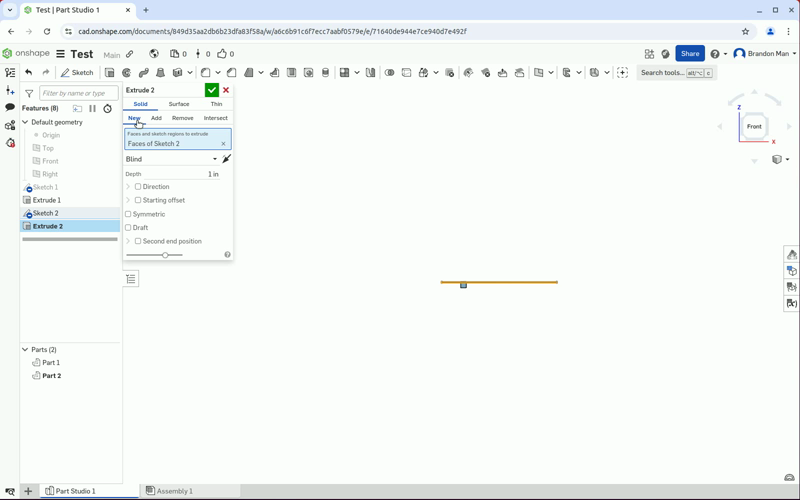
key(tab, 4)
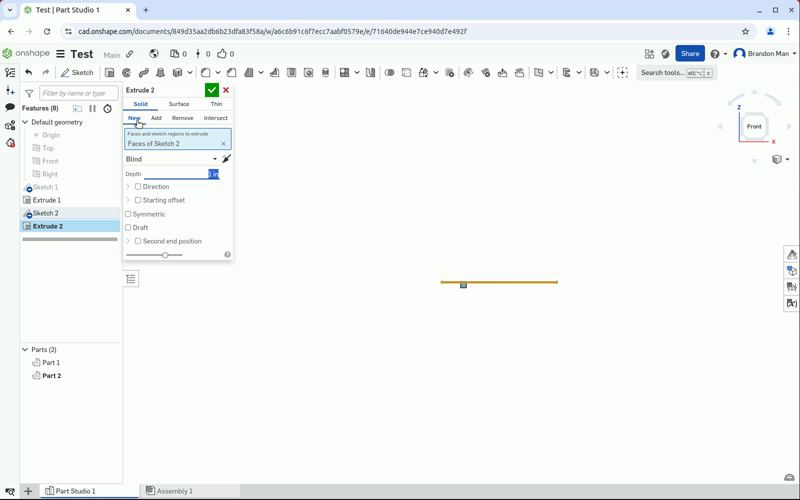
text(46.216)
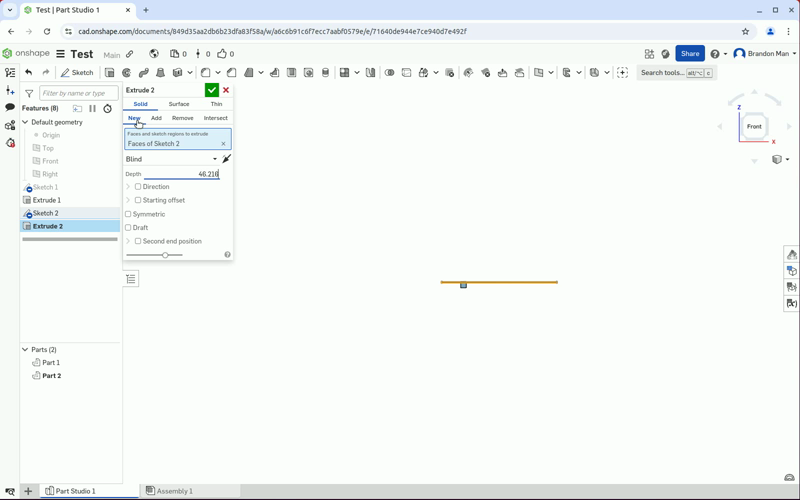
key(tab, 3)
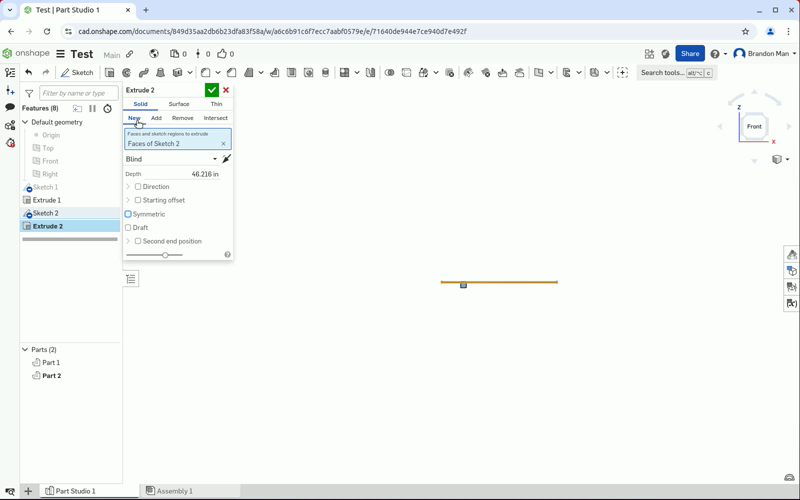
key(space)
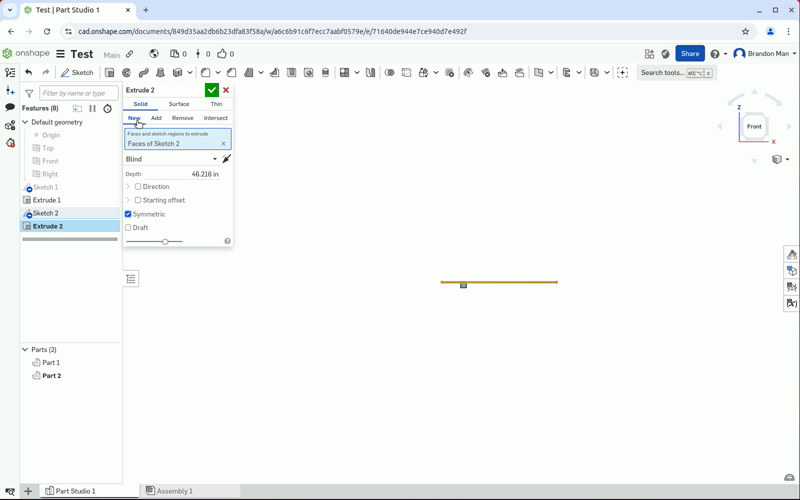
key(enter)
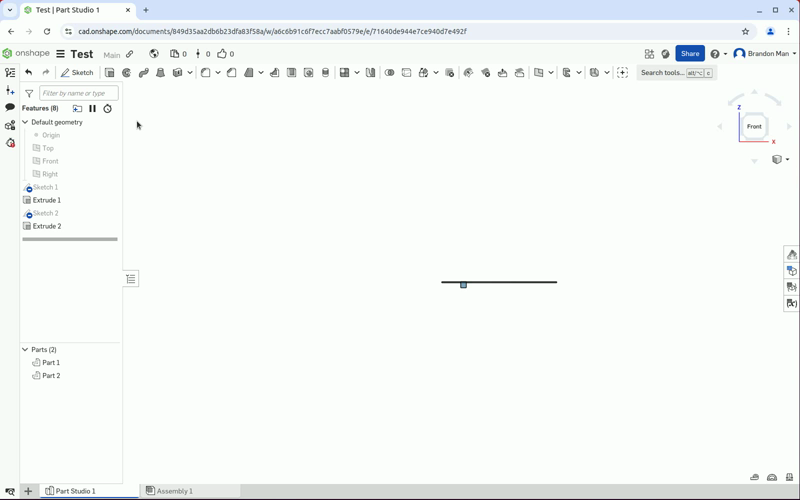
key(shift+h)
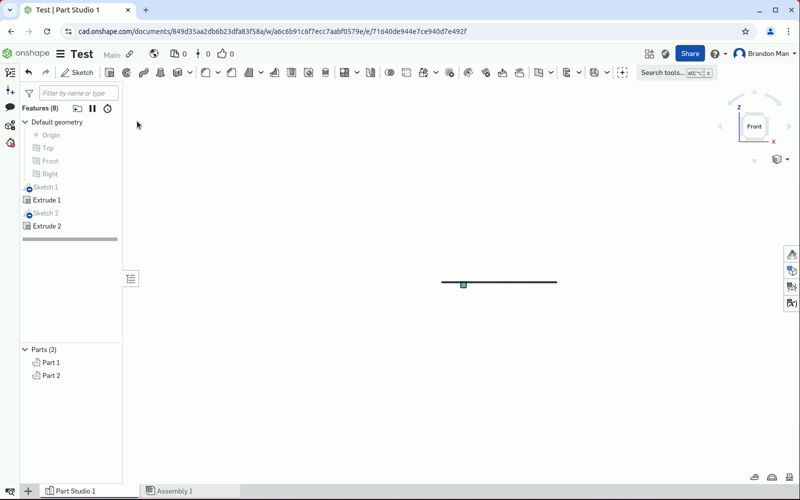
key(shift+h)
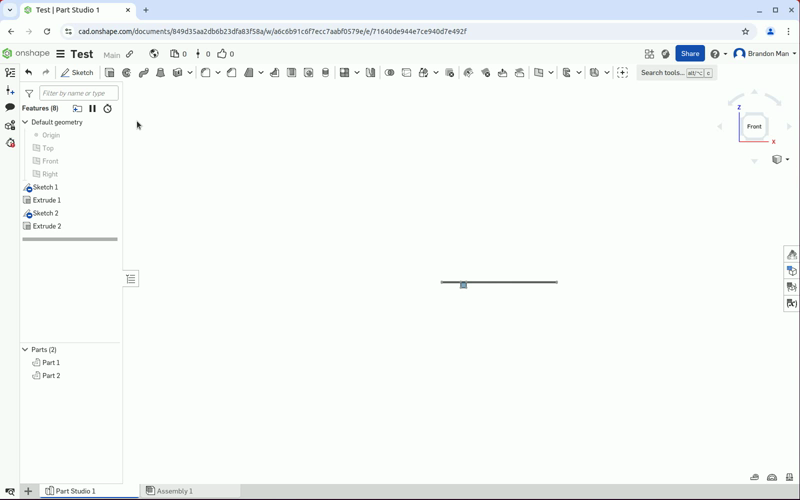
key(shift+7)
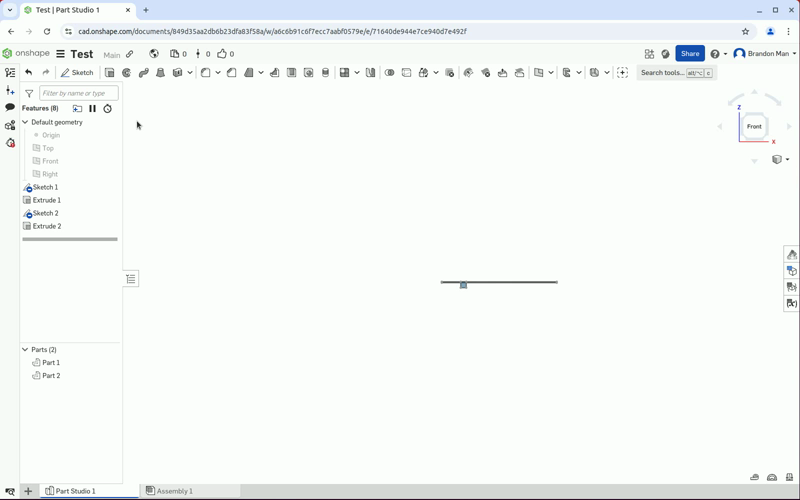
key(left, 2)
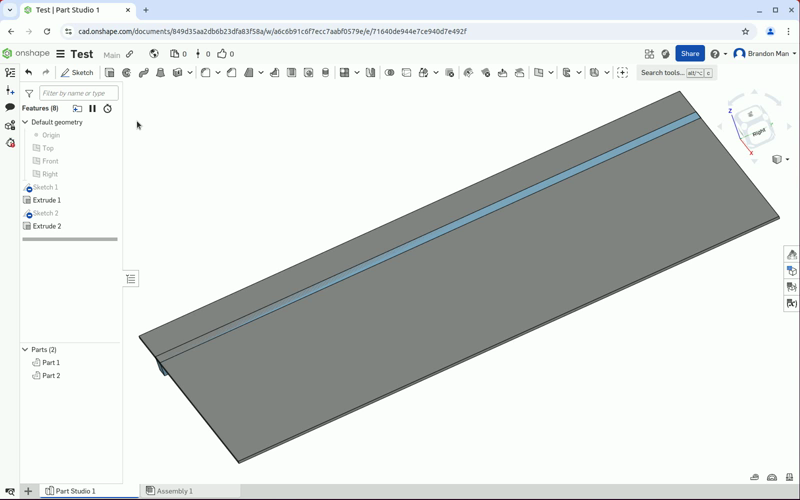
key(down, 2)
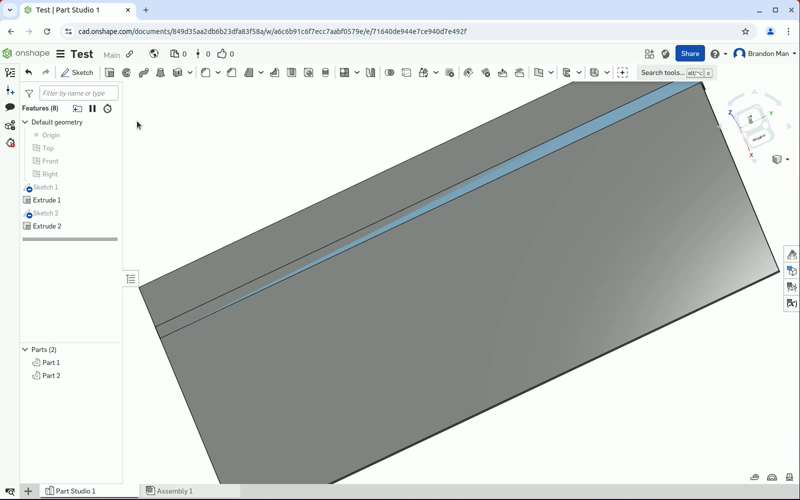
key(up, 2)
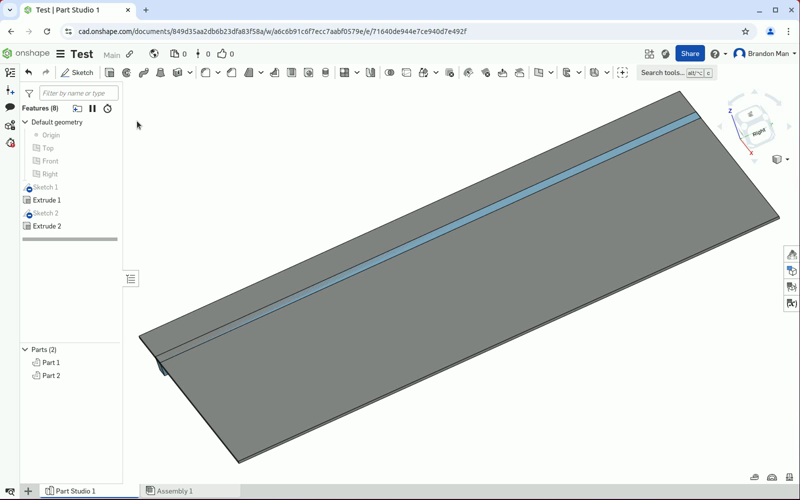
key(right, 2)
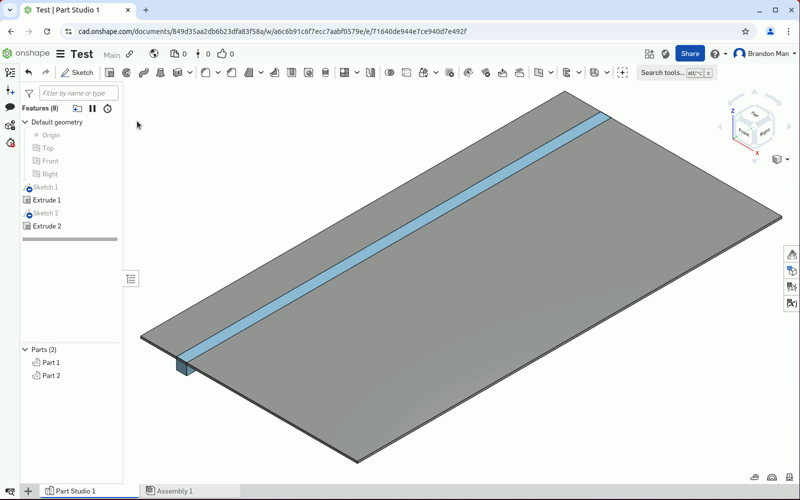
mouse_move(73, 189)
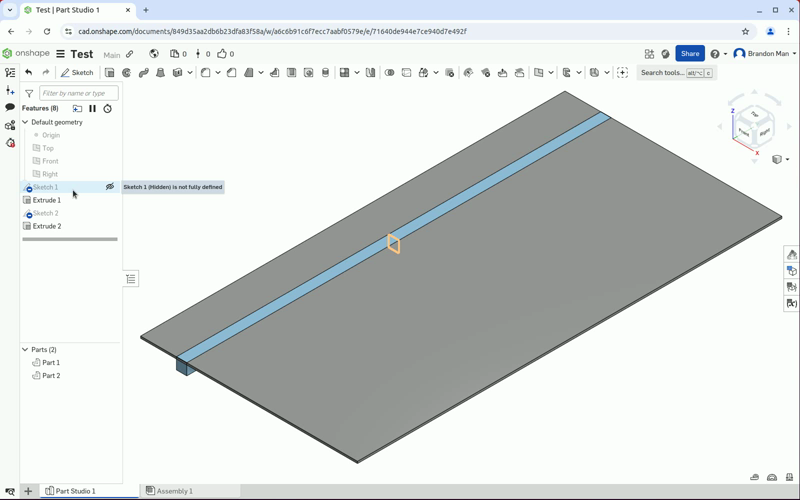
click(73, 189)